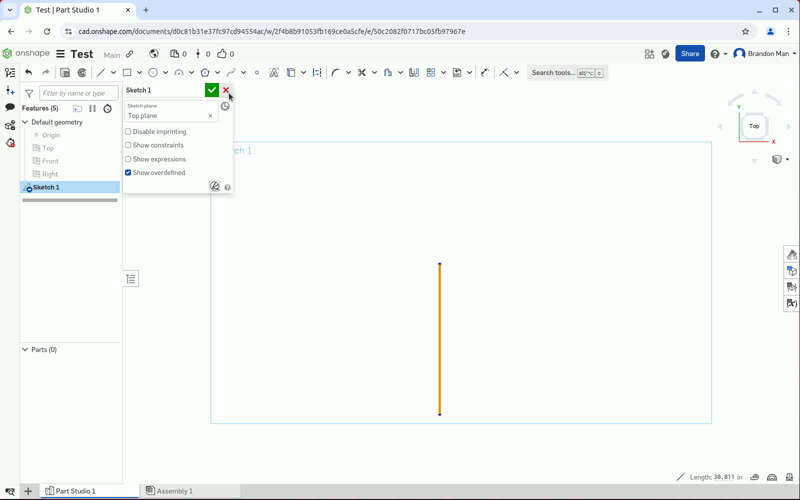
key(shift+h)
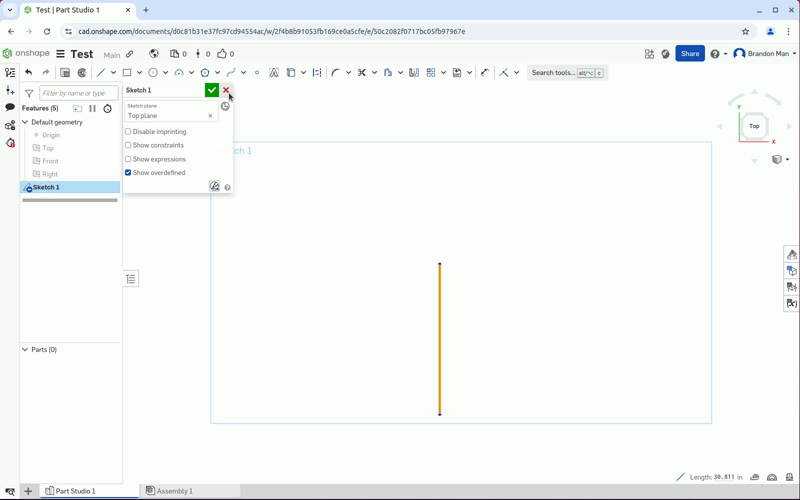
key(shift+s)
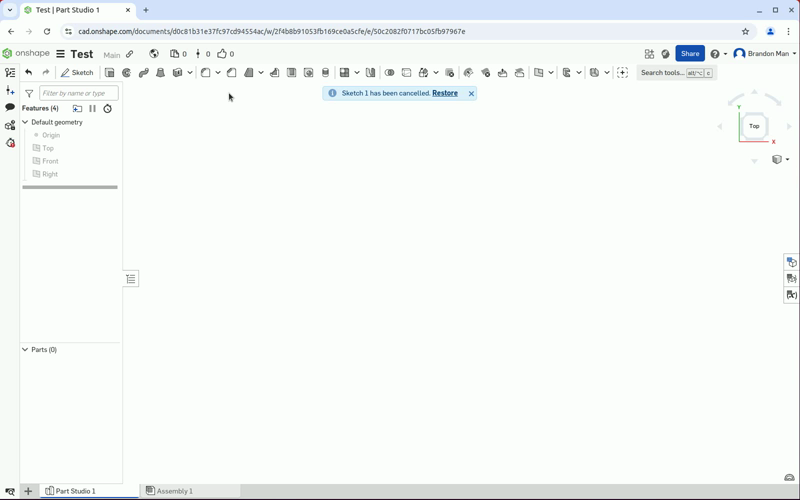
mouse_move(73, 150)
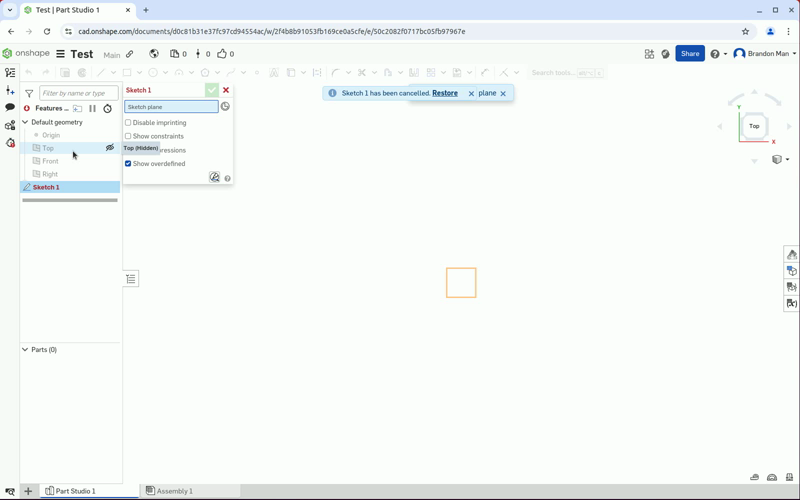
click(73, 150)
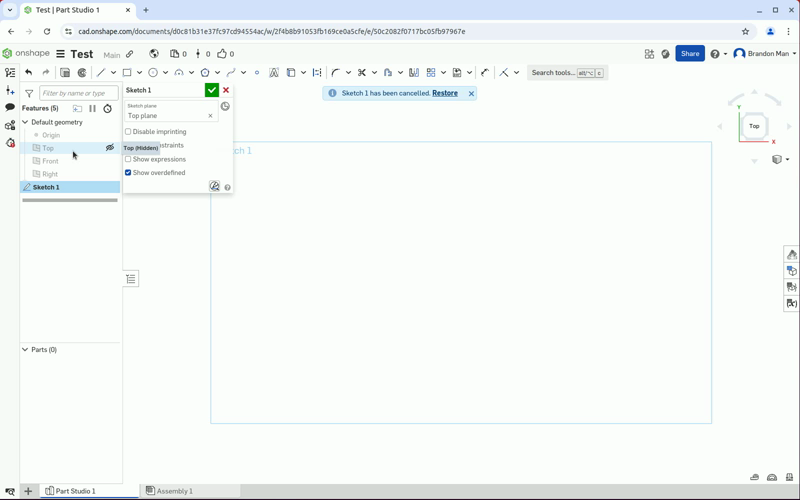
mouse_move(73, 352)
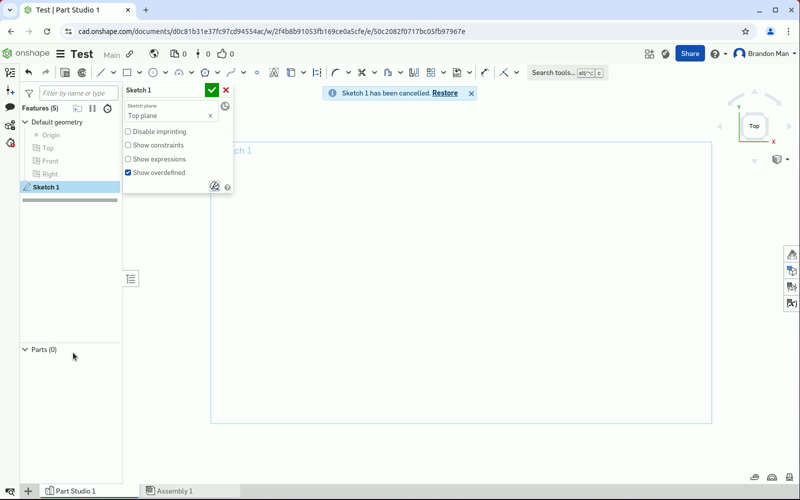
key(y)
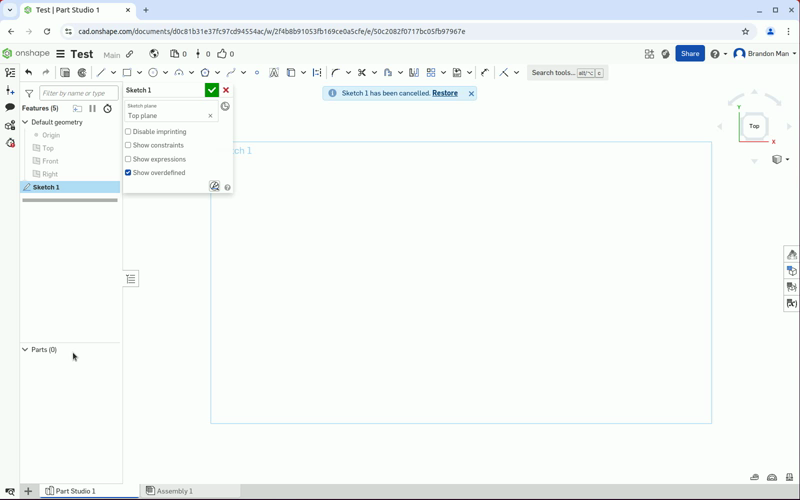
key(l)
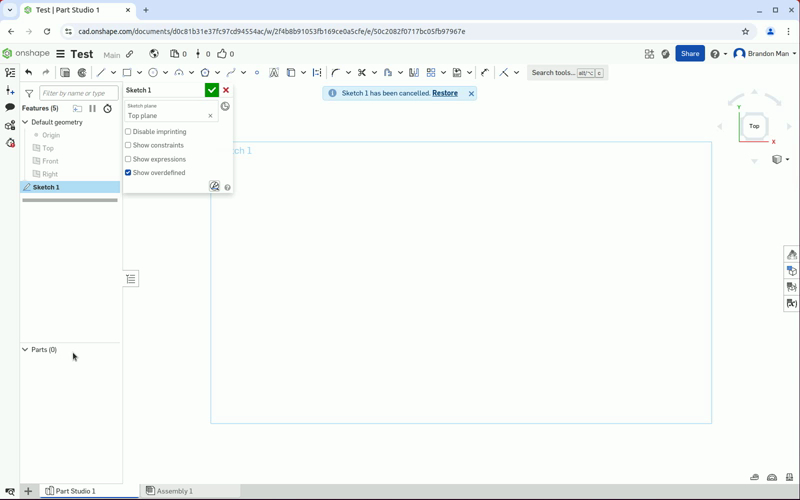
key_down(shift)
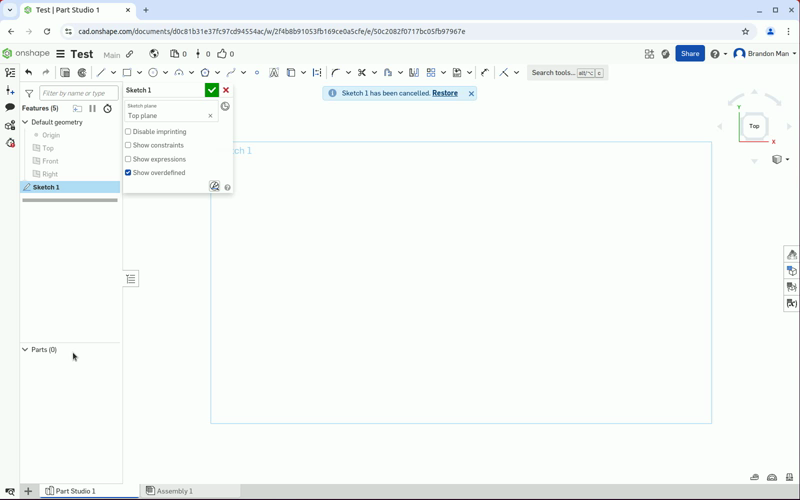
mouse_move(348, 324)
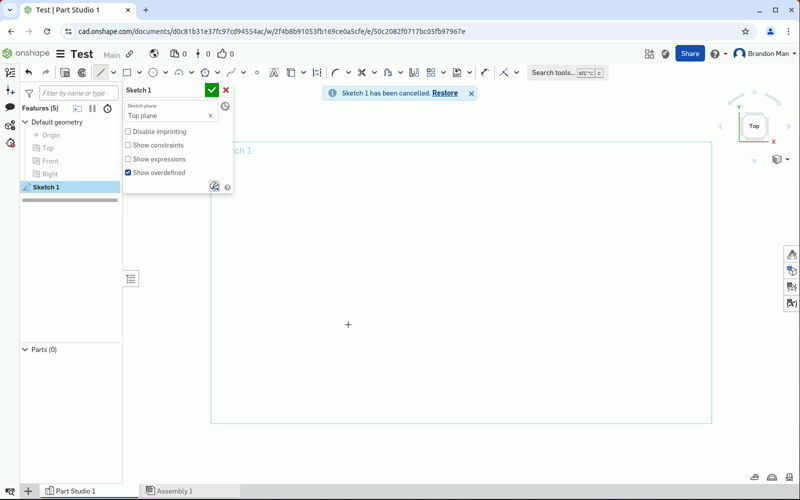
click(348, 324)
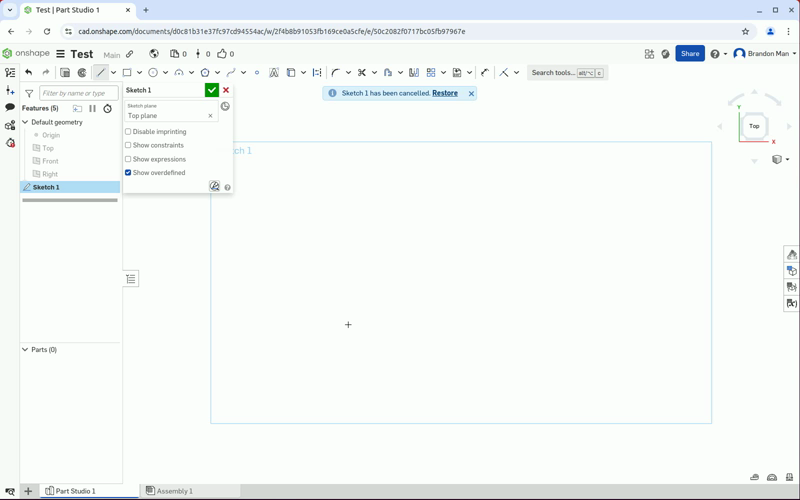
key_up(shift)
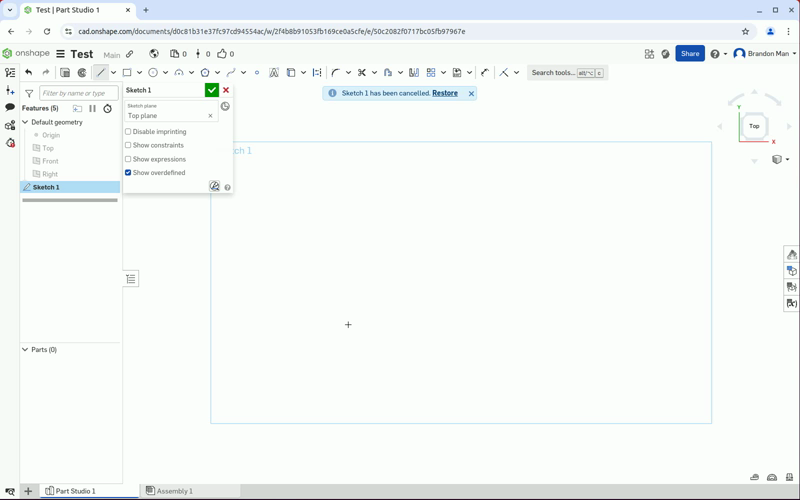
key_down(shift)
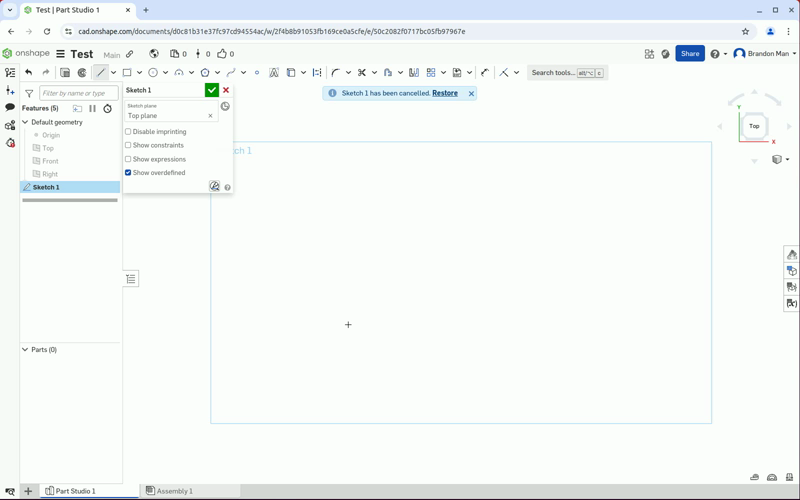
mouse_move(425, 324)
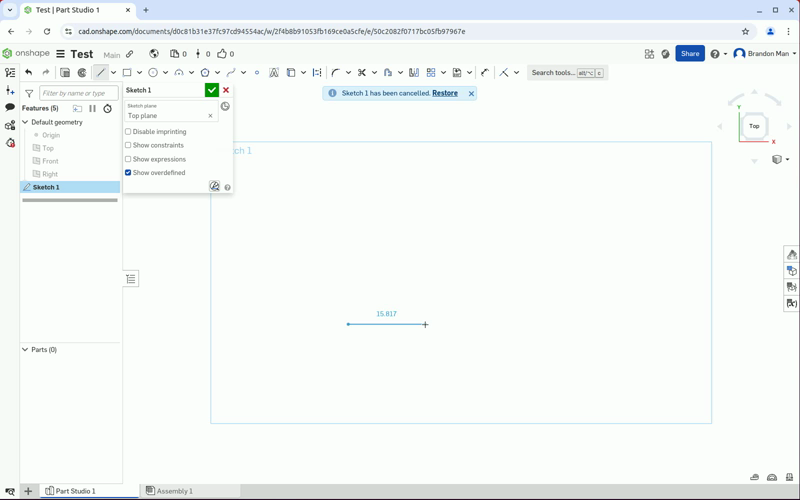
click(425, 324)
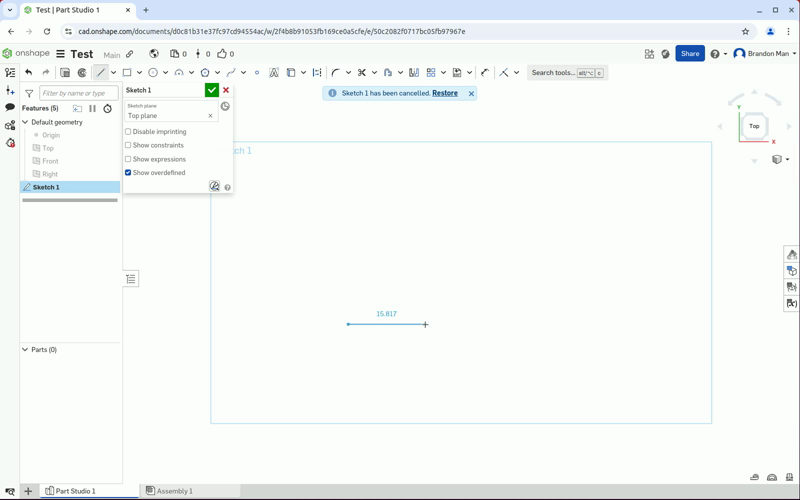
key_up(shift)
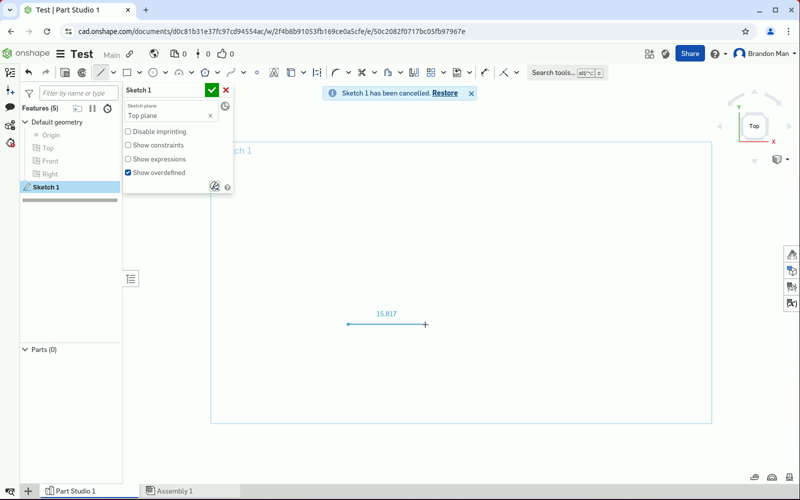
key(esc)
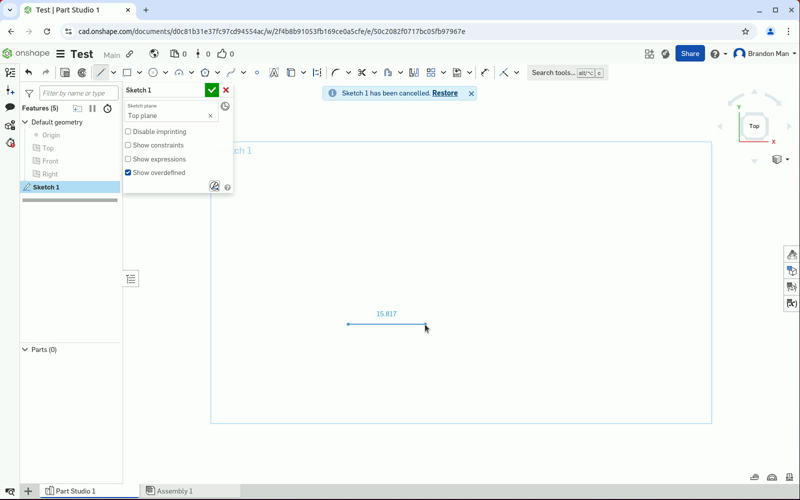
key(a)
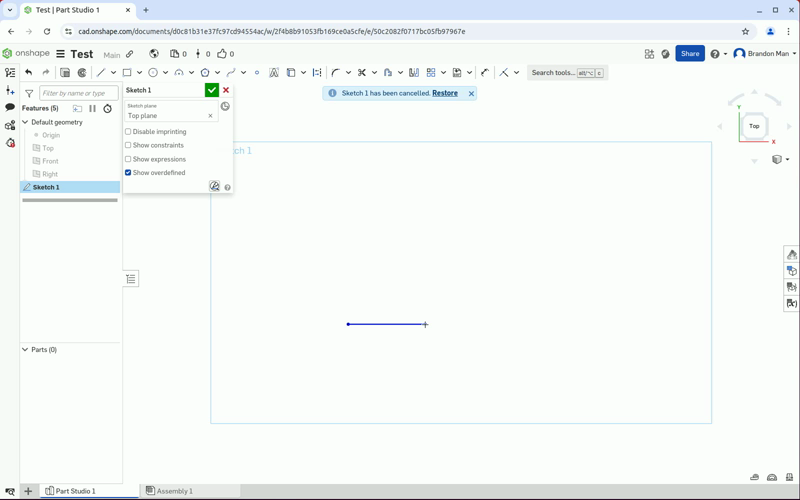
mouse_move(425, 324)
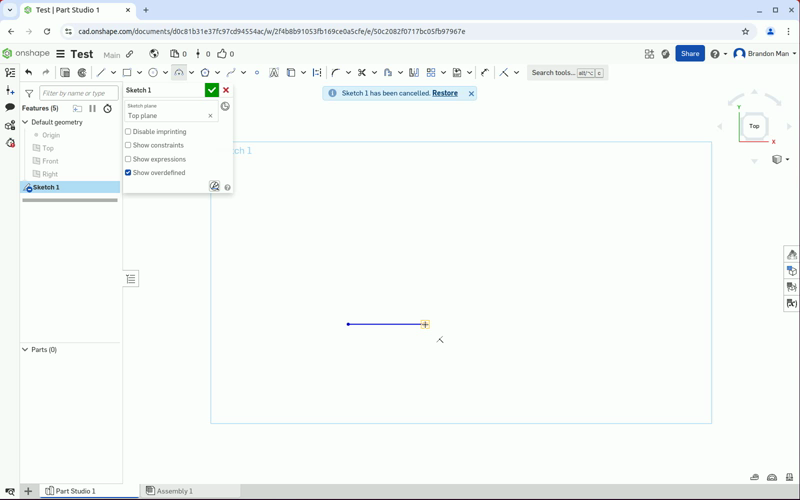
click(425, 324)
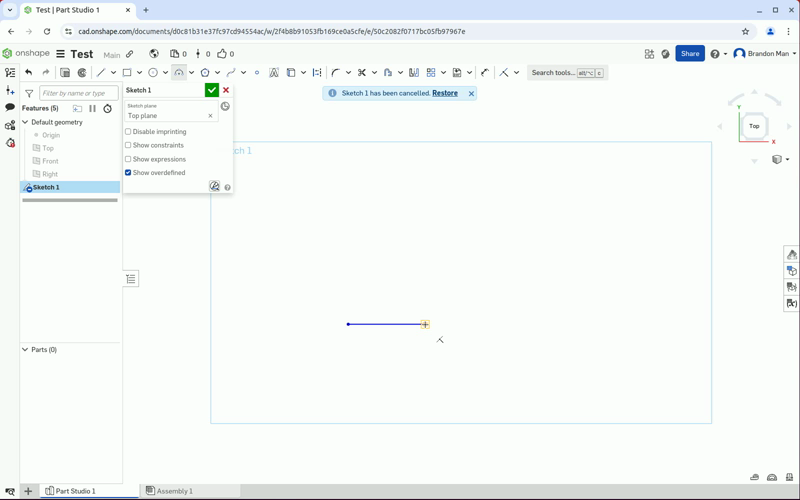
key_down(shift)
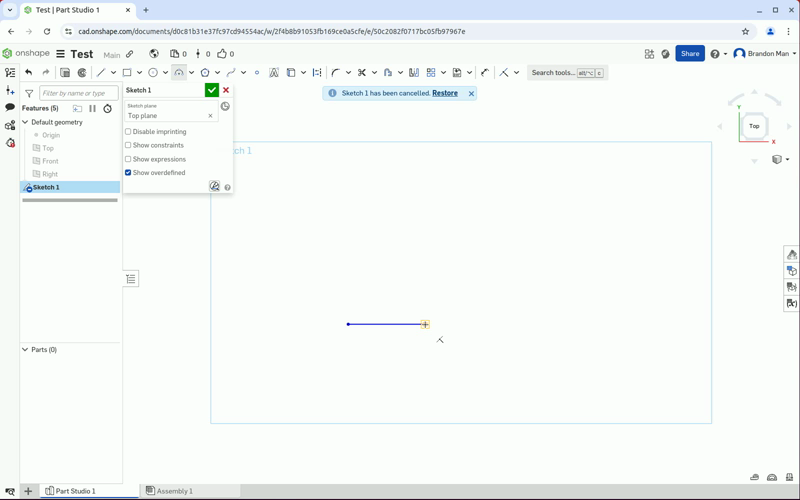
mouse_move(466, 282)
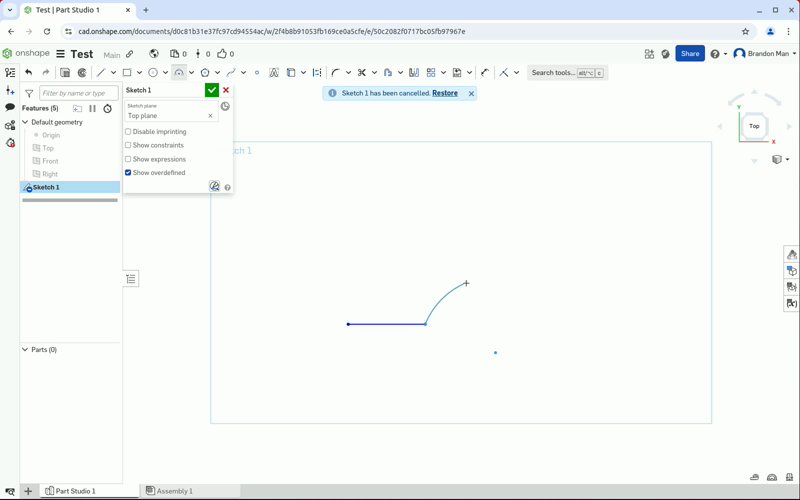
click(466, 282)
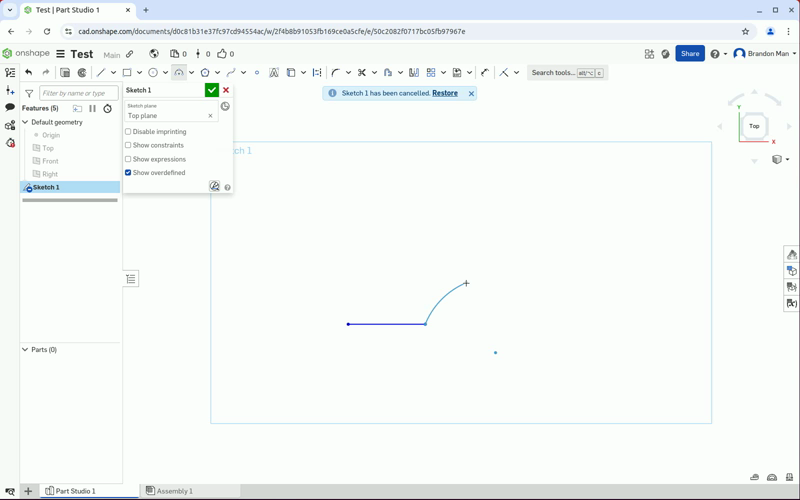
mouse_move(454, 311)
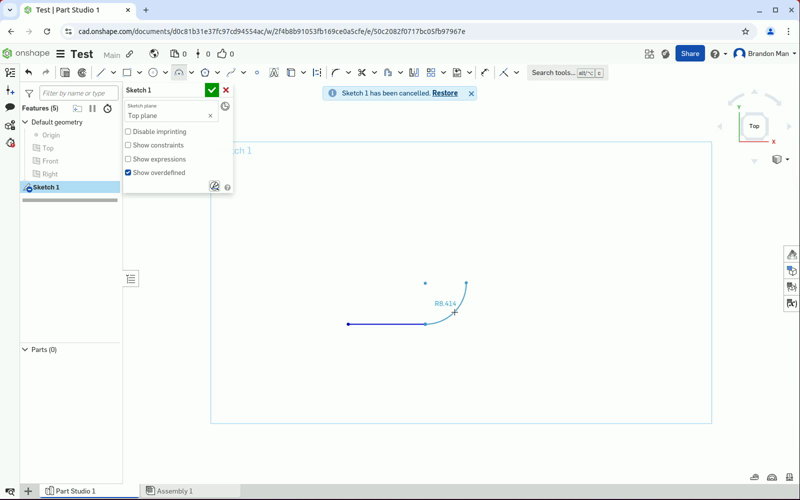
click(454, 311)
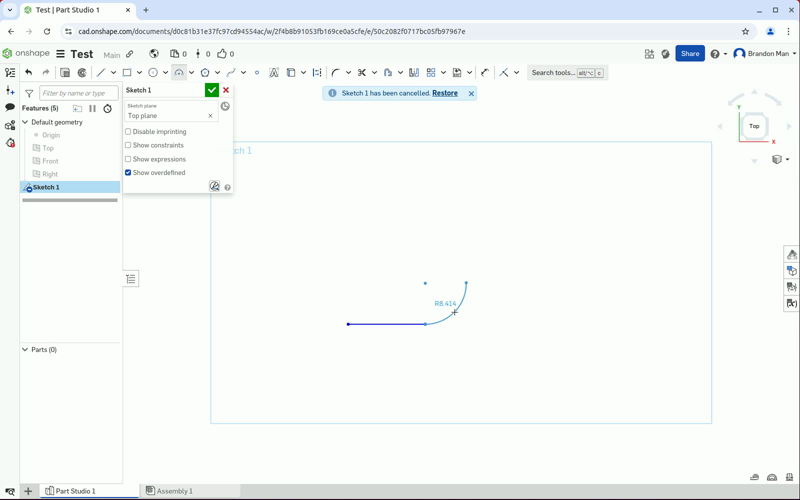
key_up(shift)
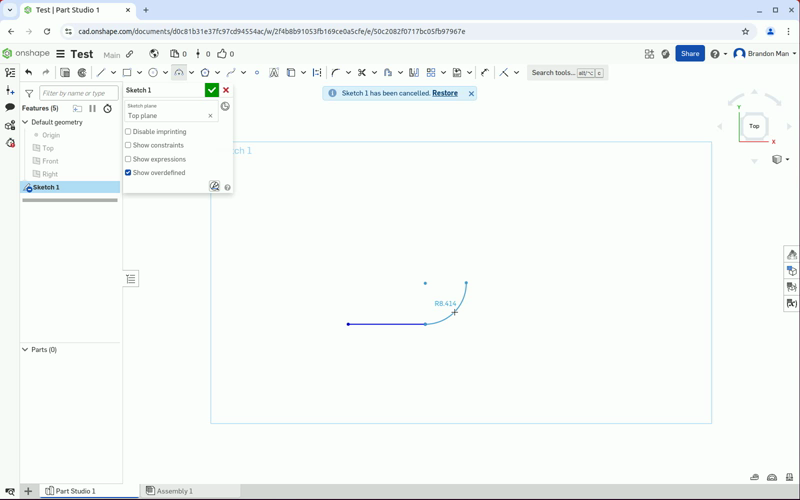
key(esc)
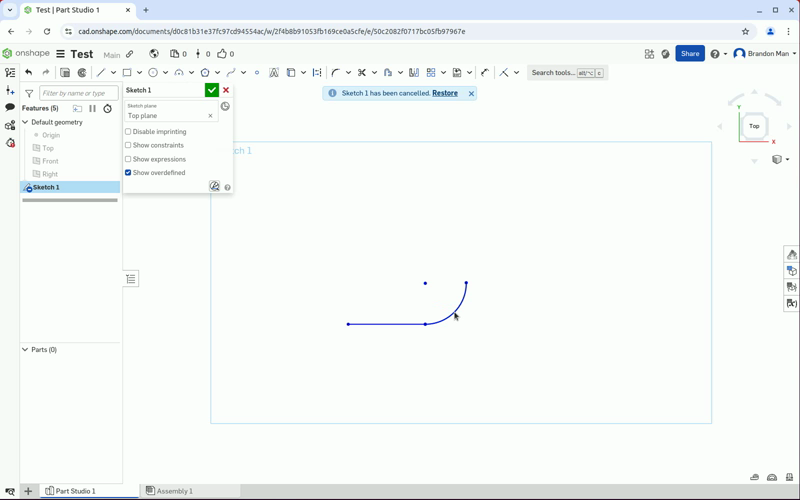
key(l)
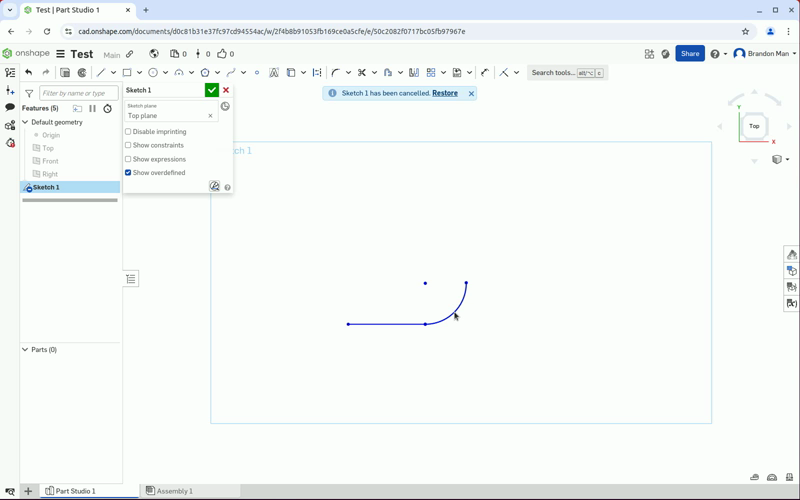
mouse_move(466, 282)
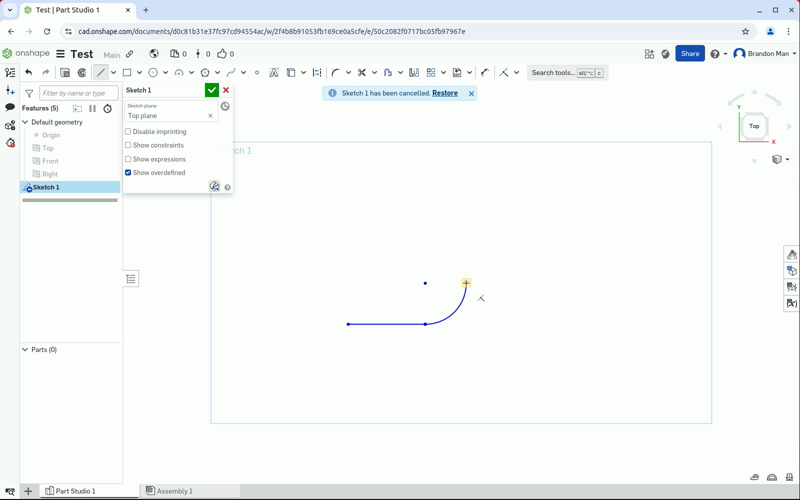
click(466, 282)
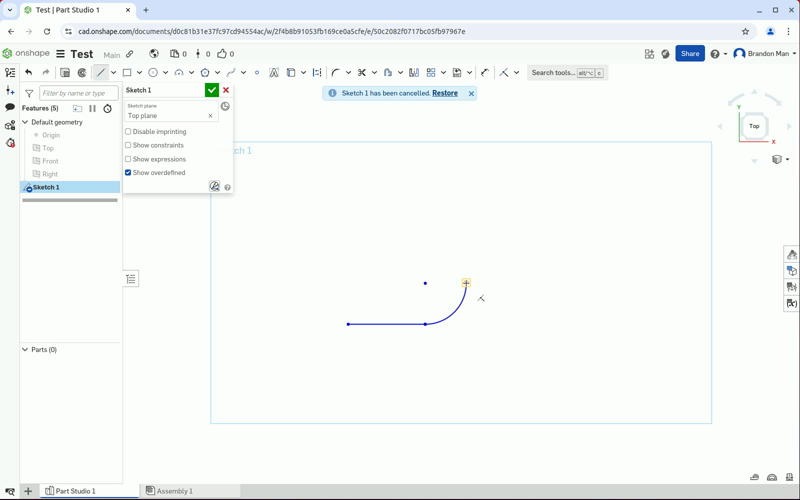
key_down(shift)
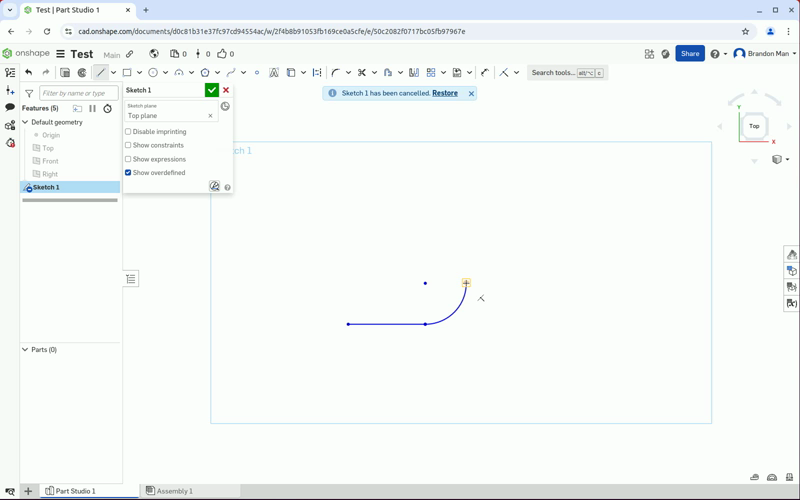
mouse_move(496, 282)
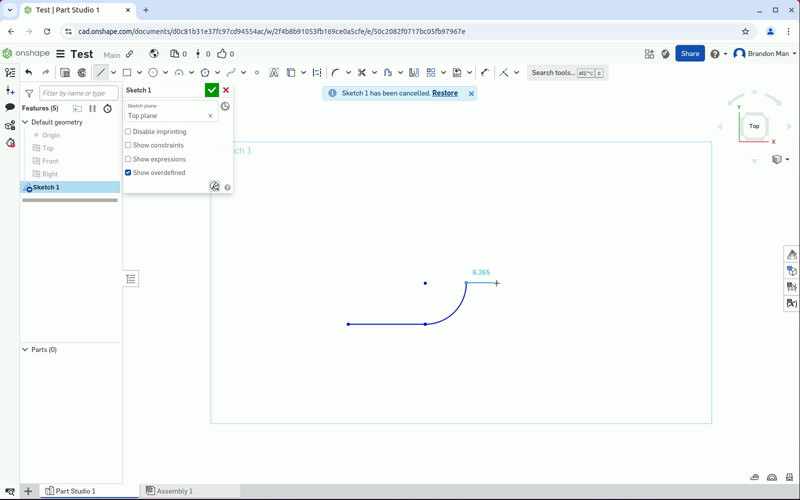
mouse_move(425, 282)
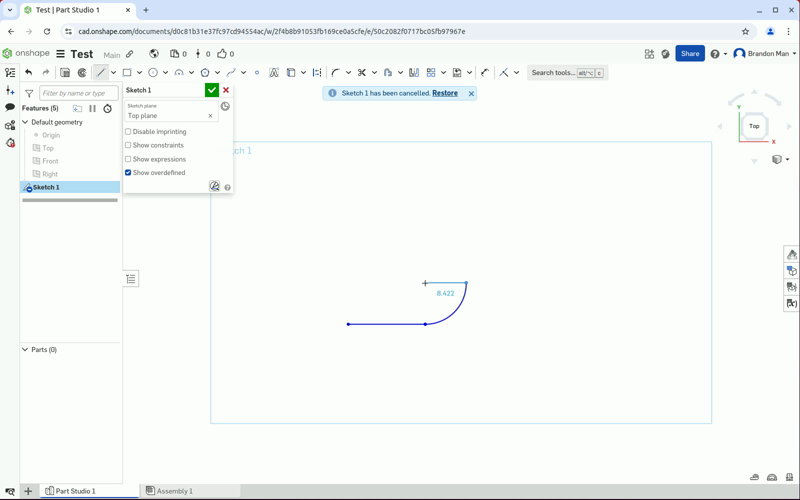
click(425, 282)
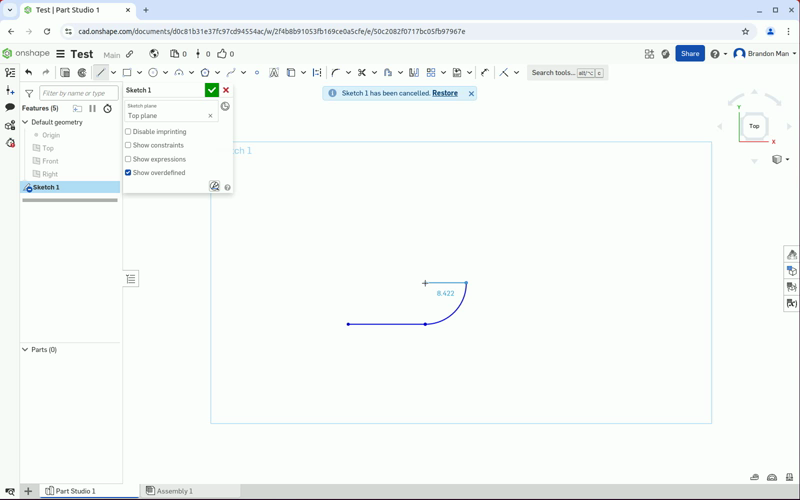
key_up(shift)
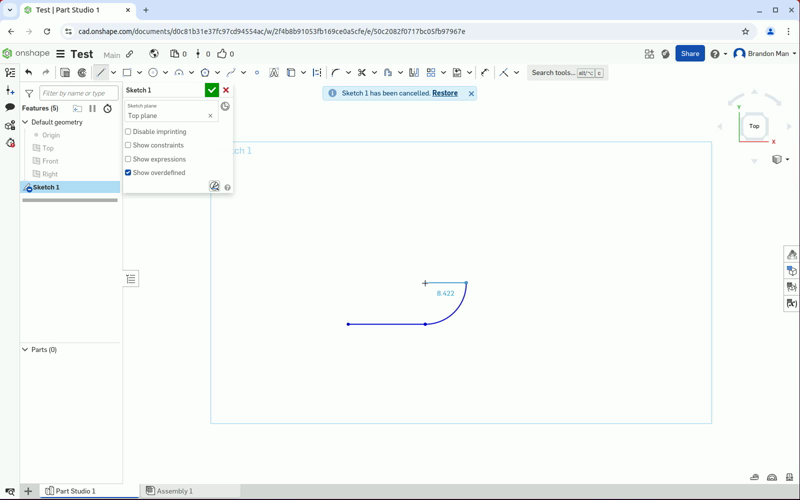
key_down(shift)
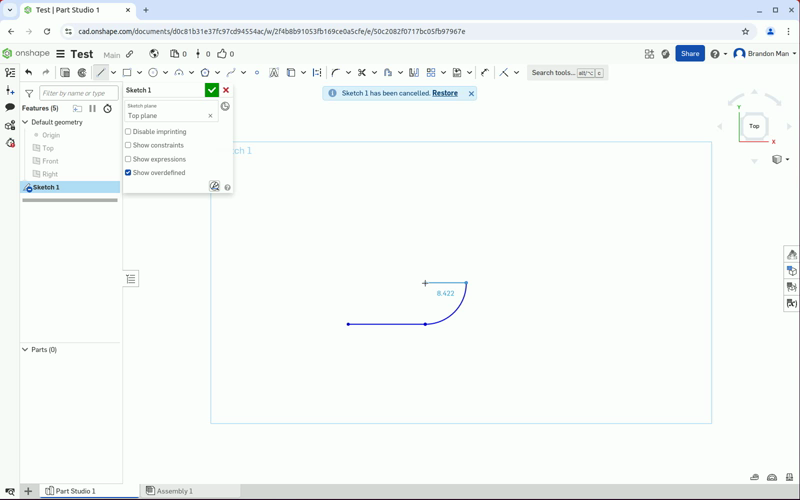
mouse_move(455, 282)
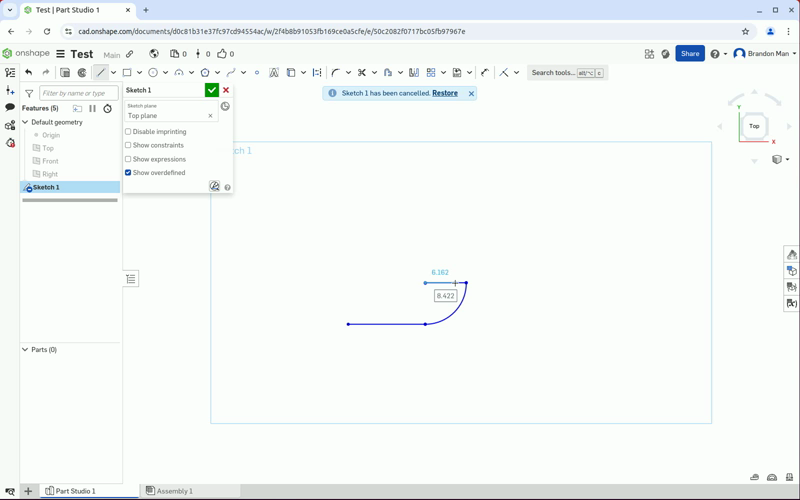
mouse_move(425, 241)
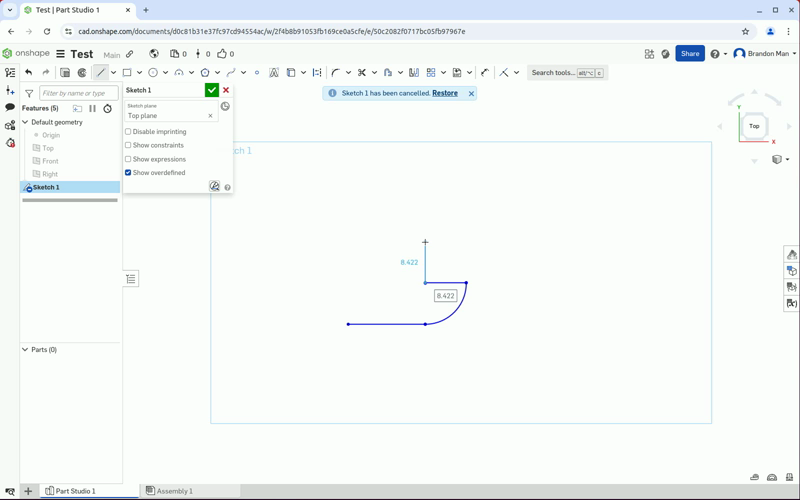
click(425, 241)
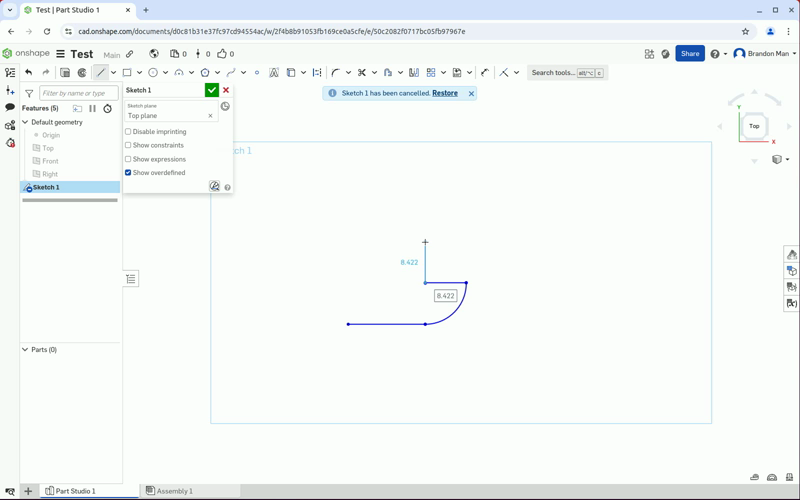
key_up(shift)
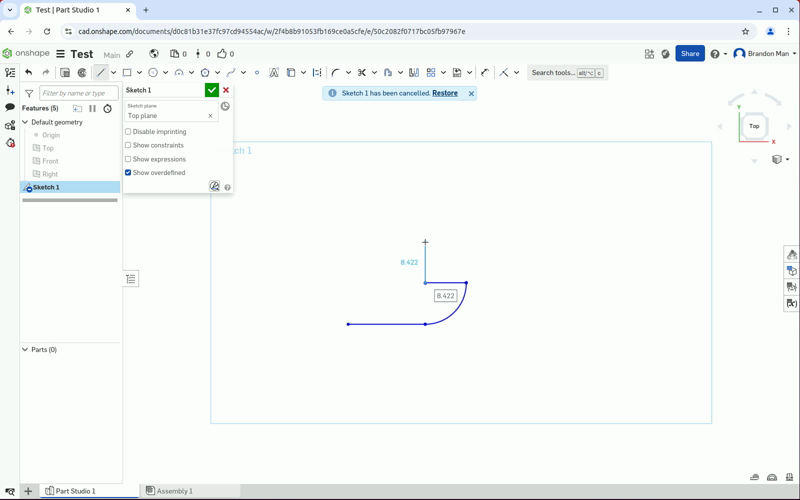
key_down(shift)
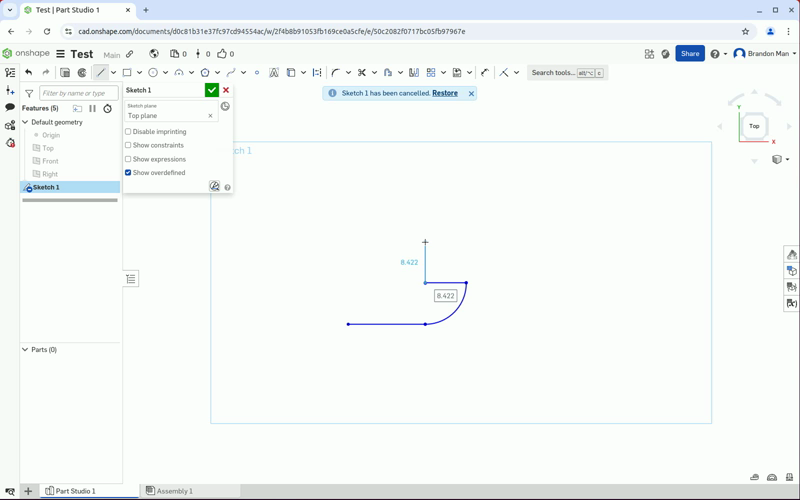
mouse_move(348, 241)
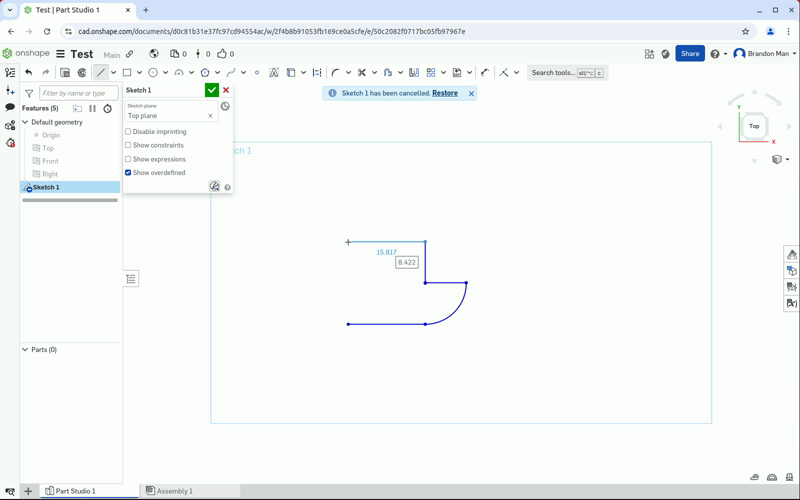
click(348, 241)
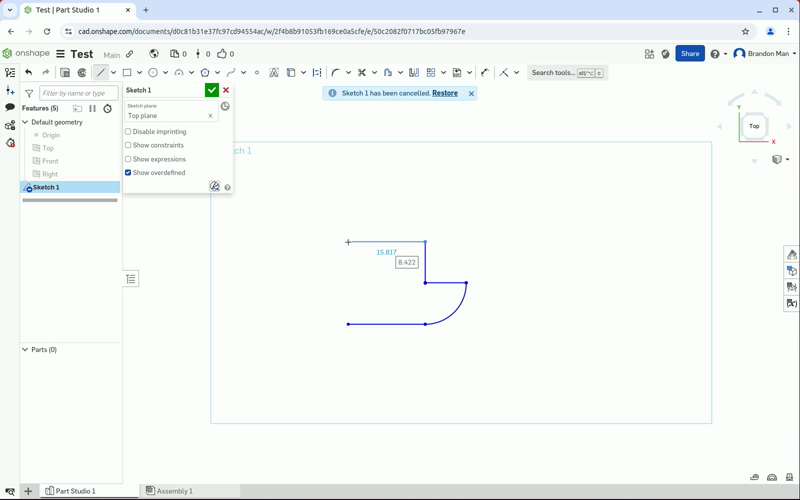
key_up(shift)
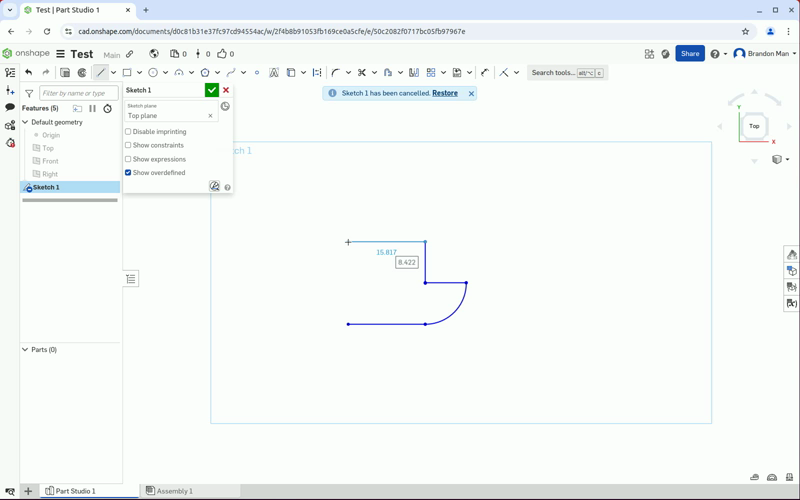
key_down(shift)
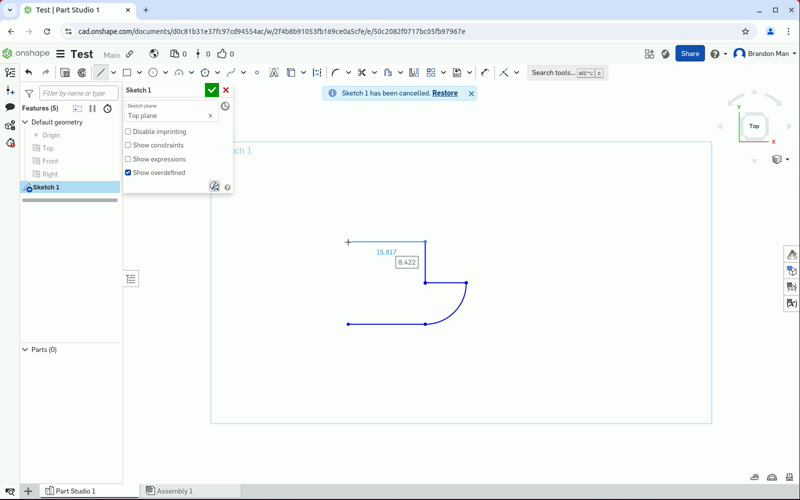
mouse_move(378, 241)
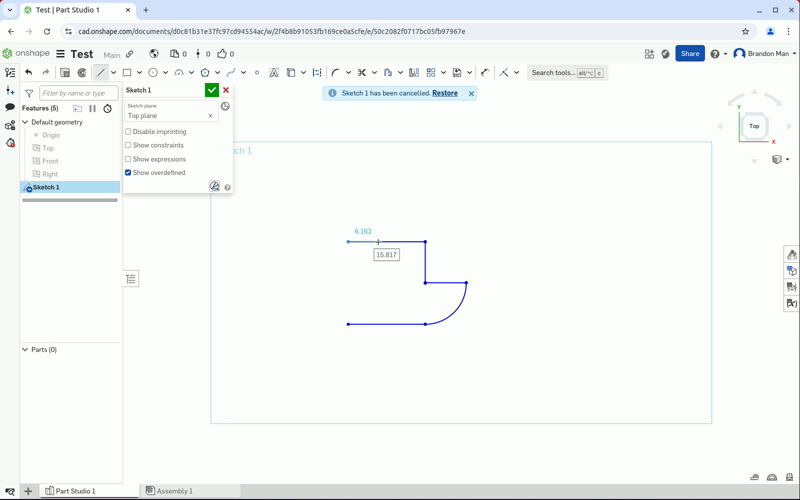
mouse_move(348, 282)
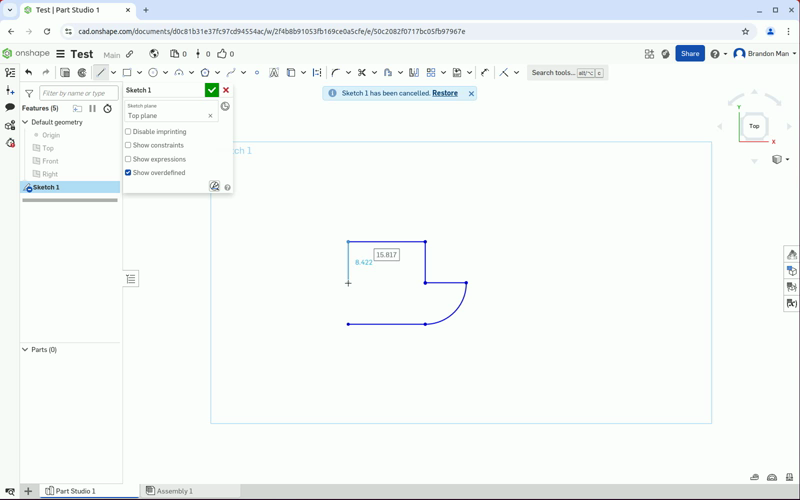
click(348, 282)
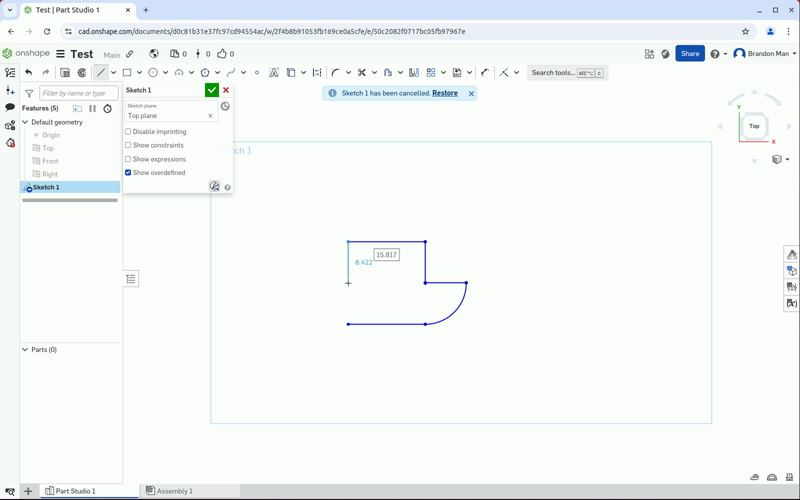
key_up(shift)
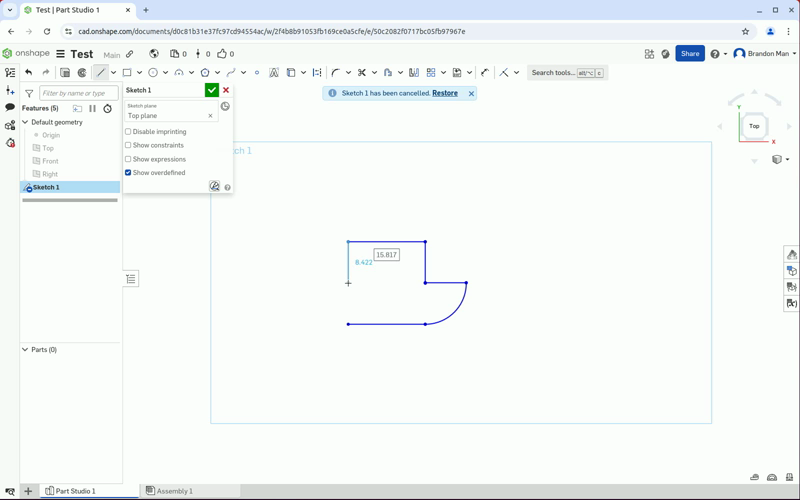
mouse_move(378, 282)
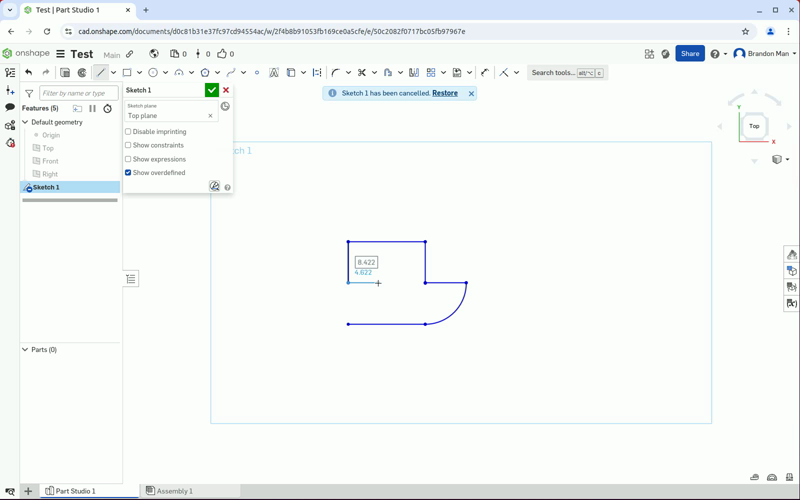
key_down(shift)
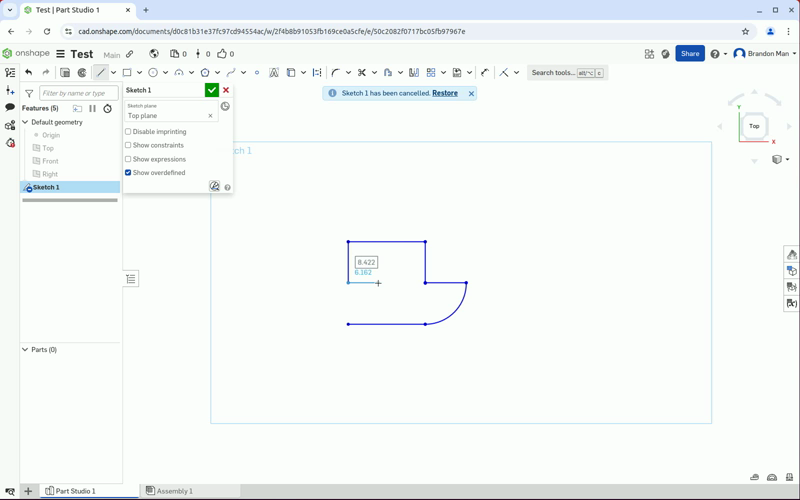
mouse_move(348, 324)
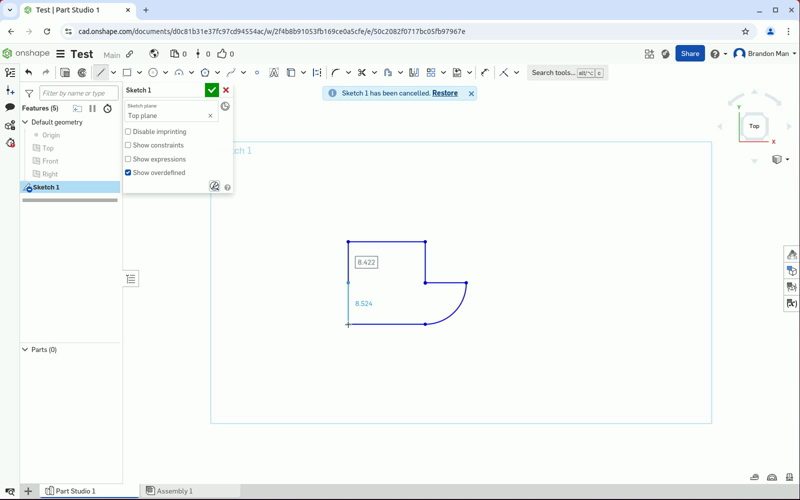
key_up(shift)
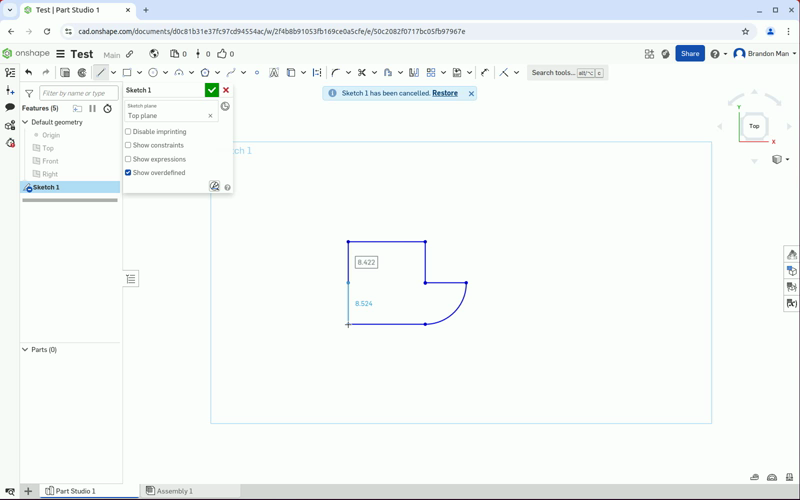
click(348, 324)
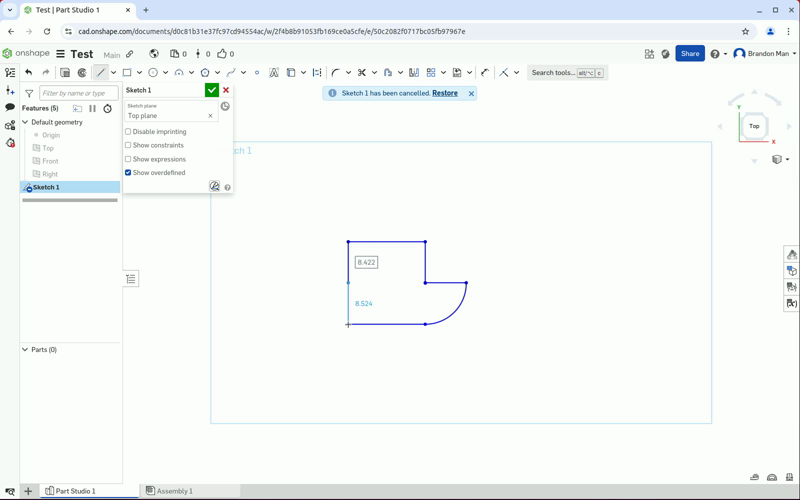
key(esc)
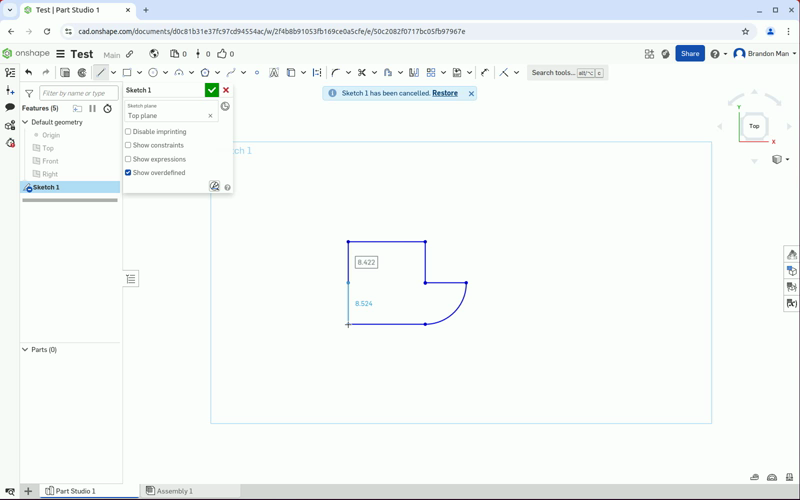
key(c)
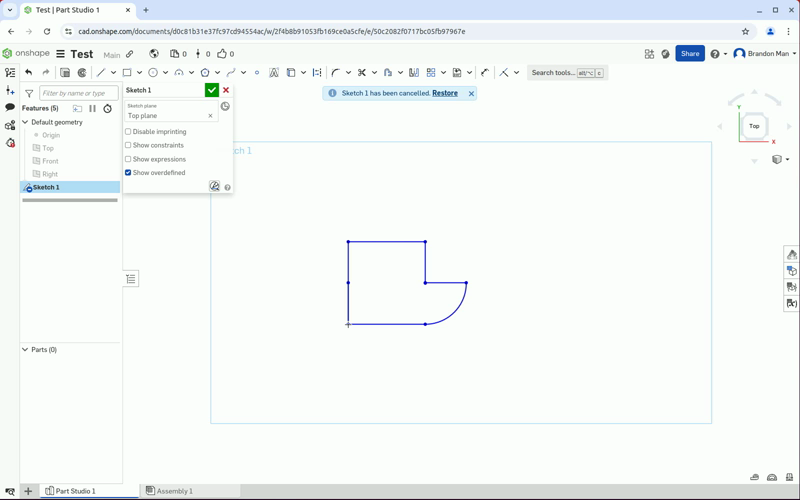
key_down(shift)
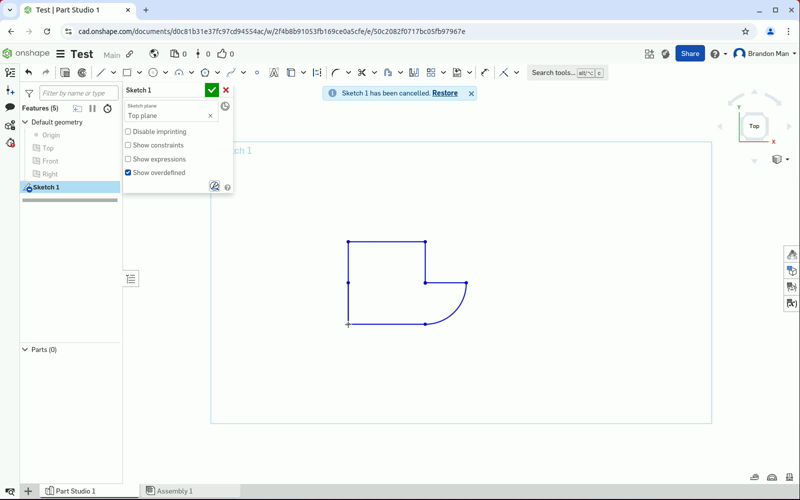
mouse_move(373, 282)
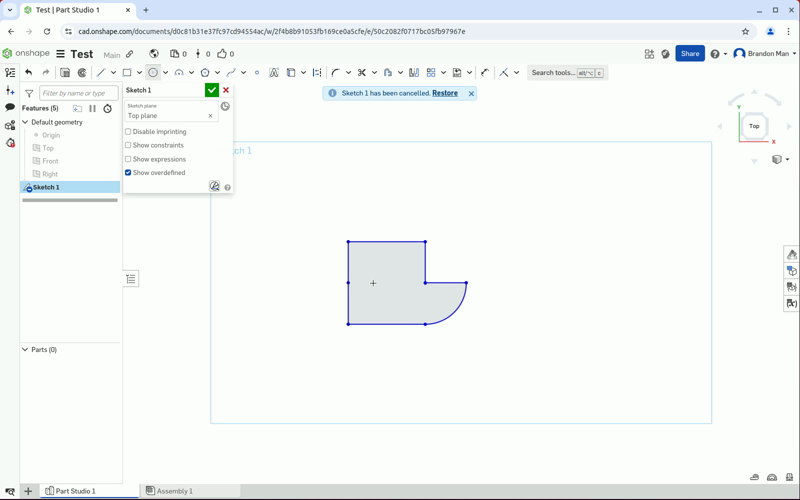
click(373, 282)
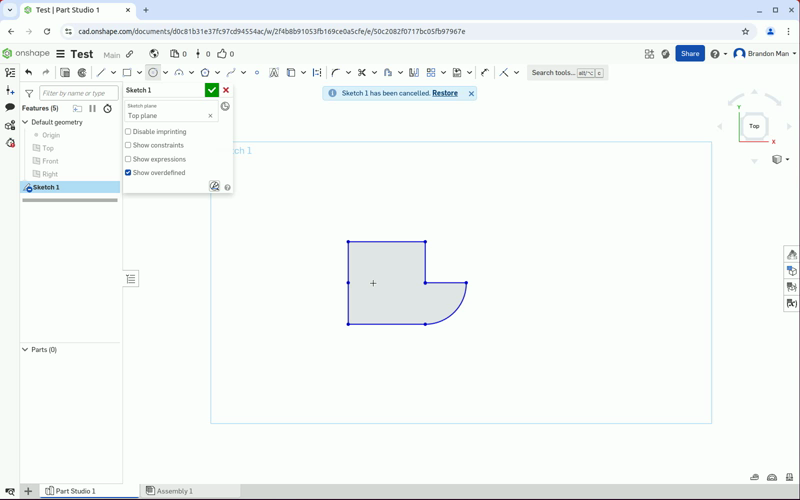
key_up(shift)
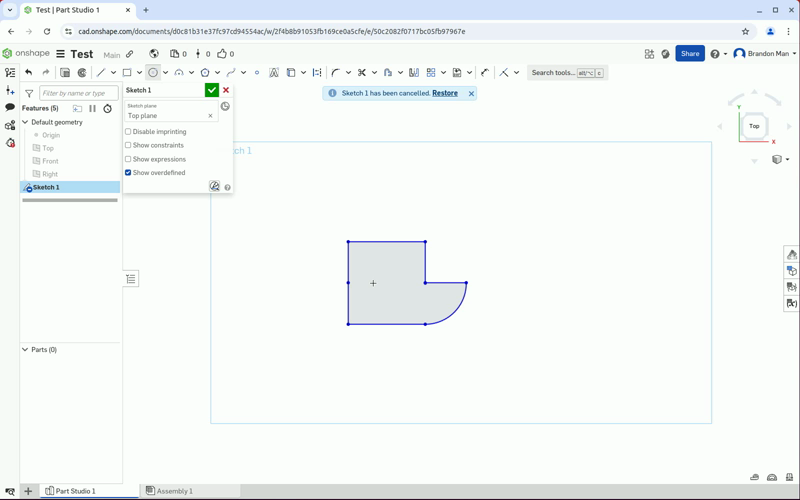
mouse_move(375, 282)
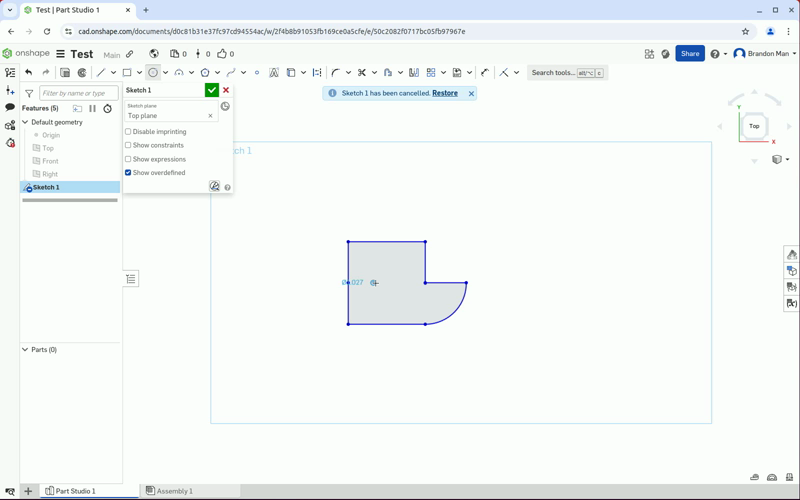
scroll(6)
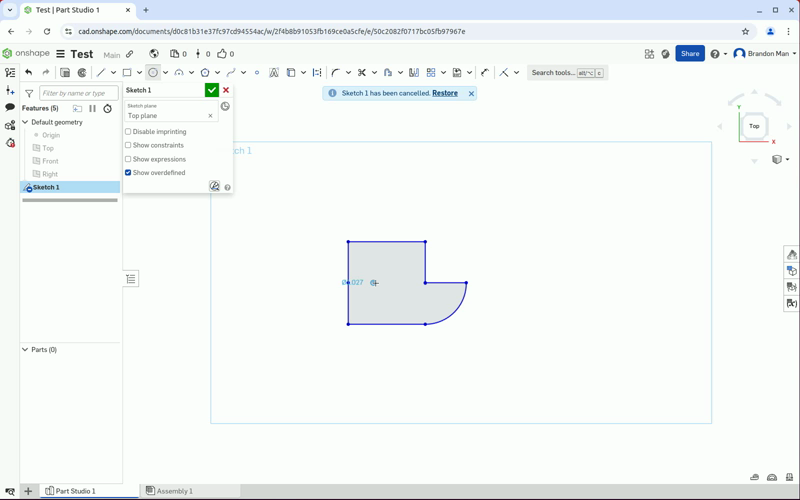
scroll(6)
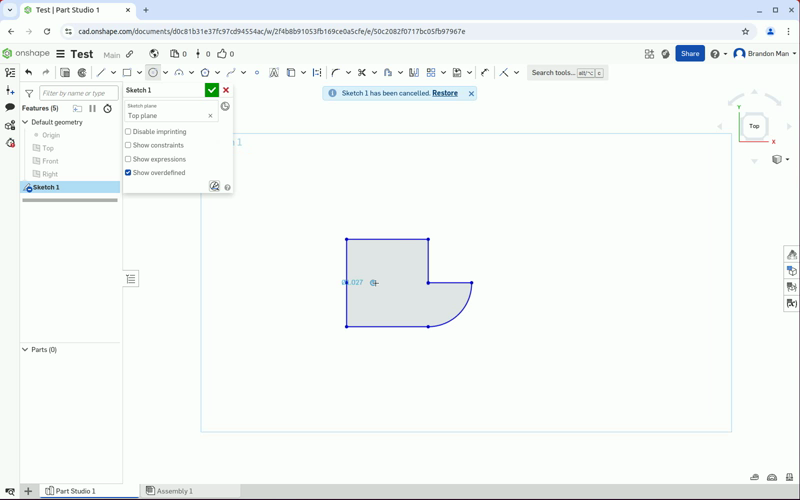
scroll(6)
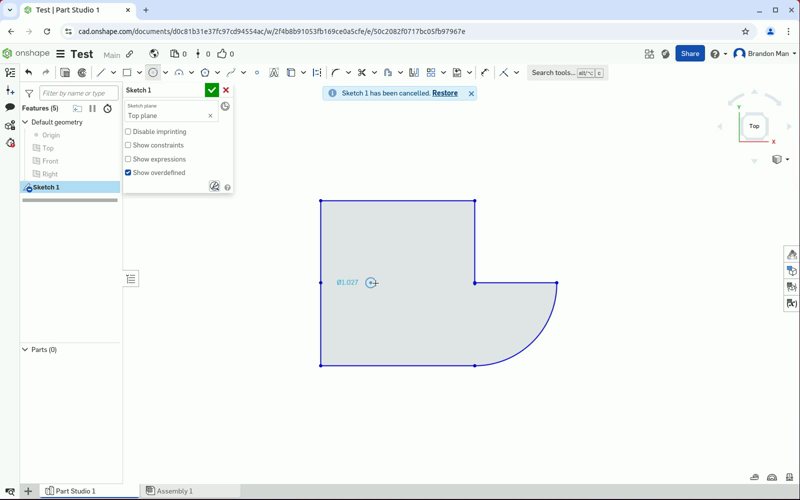
scroll(6)
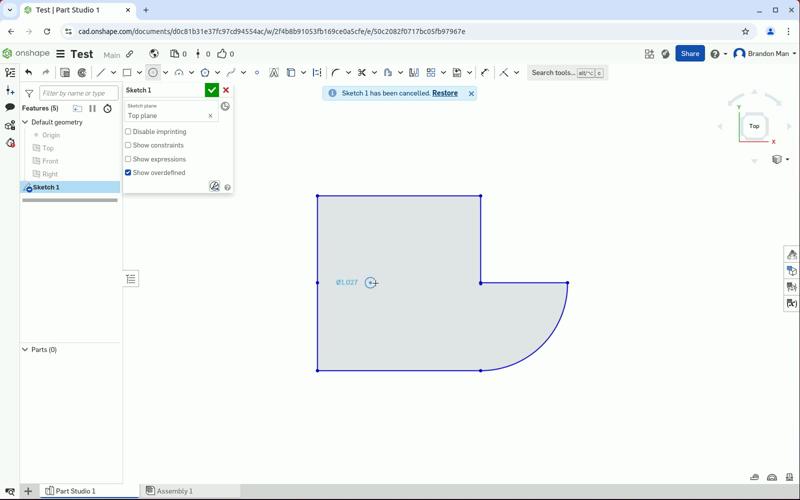
scroll(6)
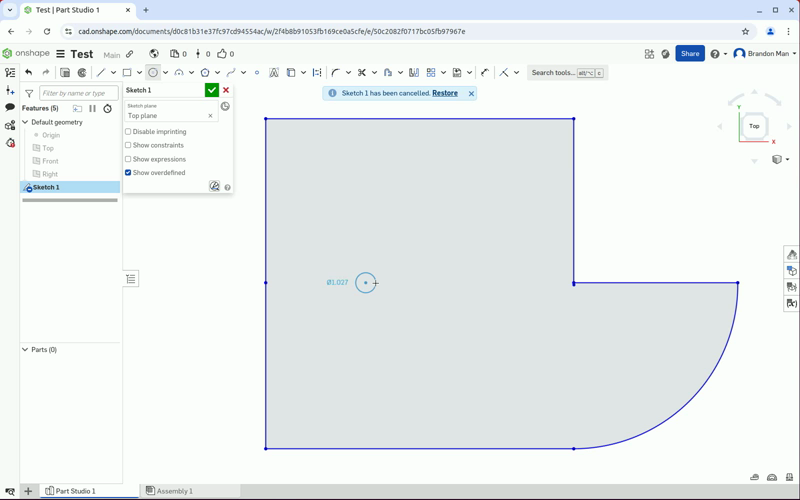
scroll(6)
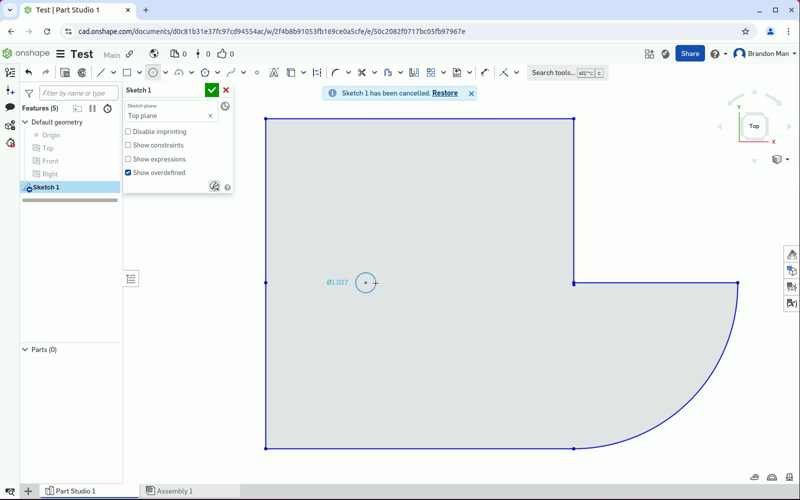
scroll(6)
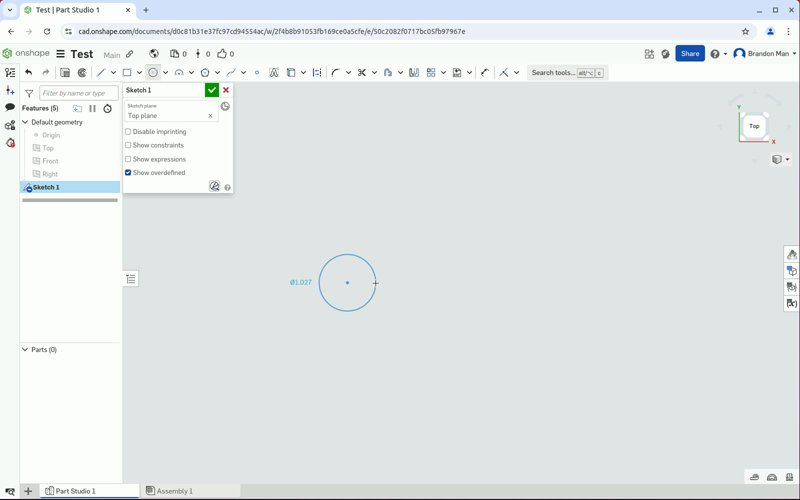
click(375, 282)
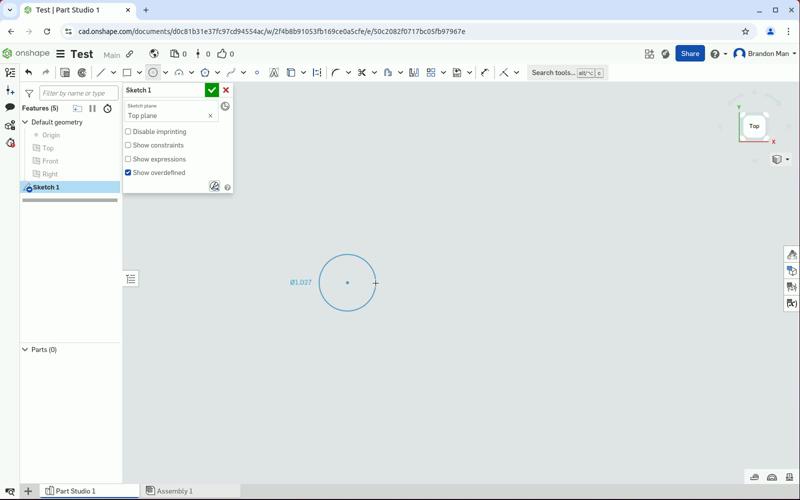
scroll(-6)
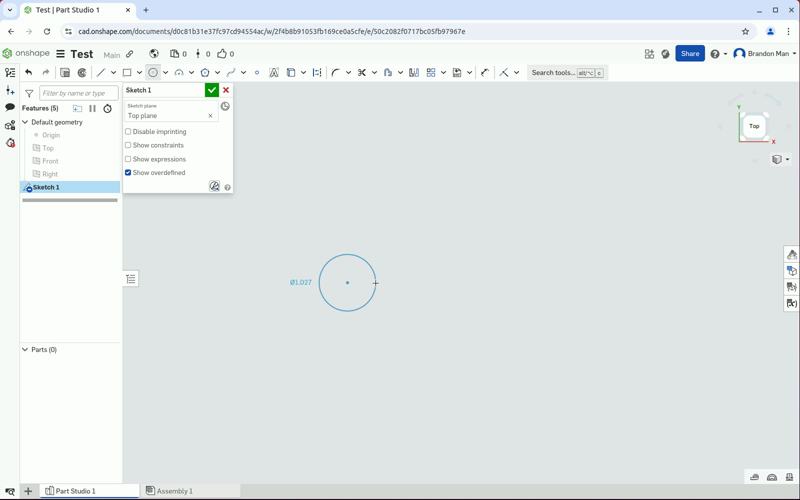
scroll(-6)
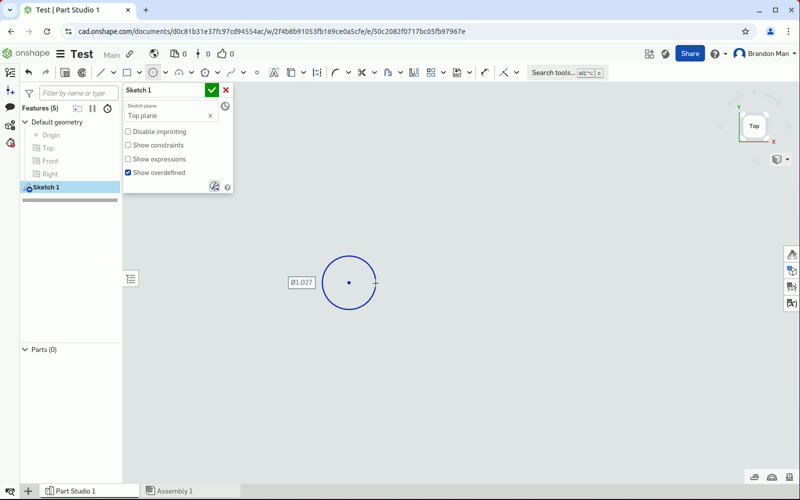
scroll(-6)
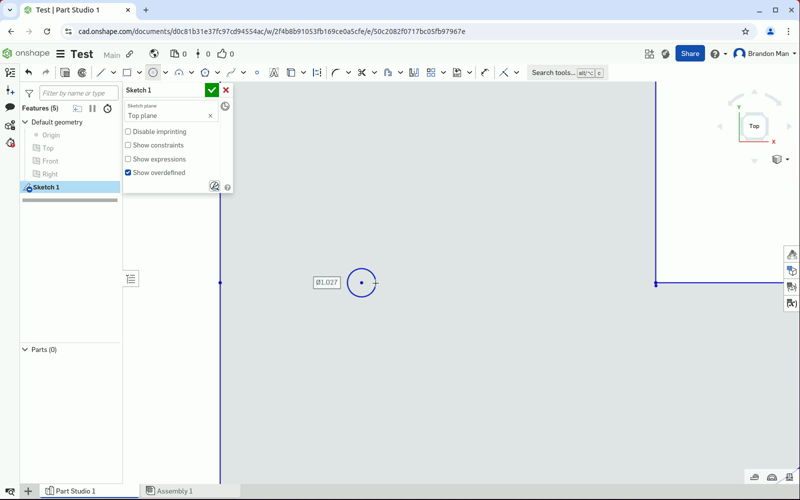
scroll(-6)
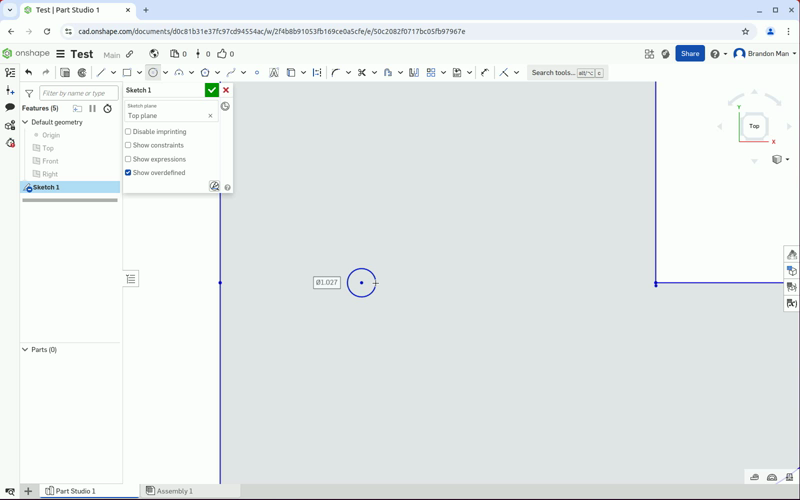
scroll(-6)
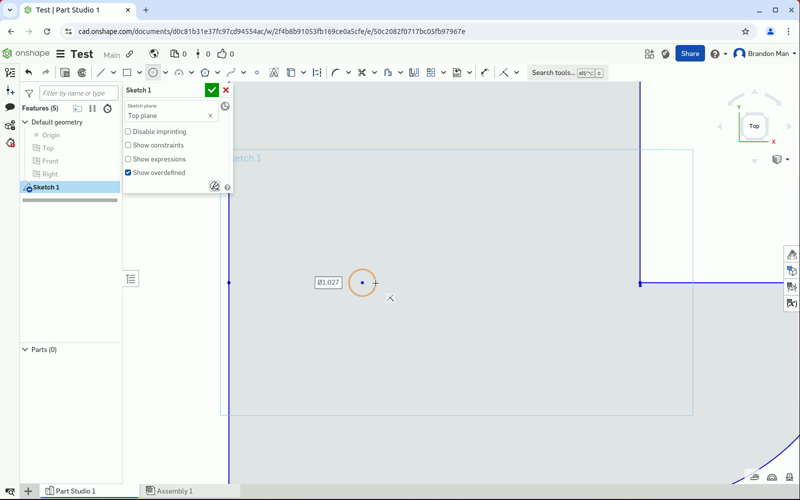
scroll(-6)
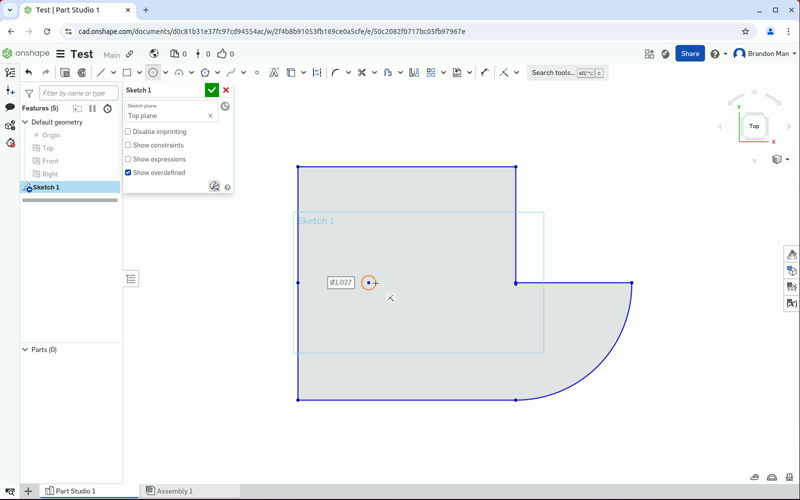
scroll(-6)
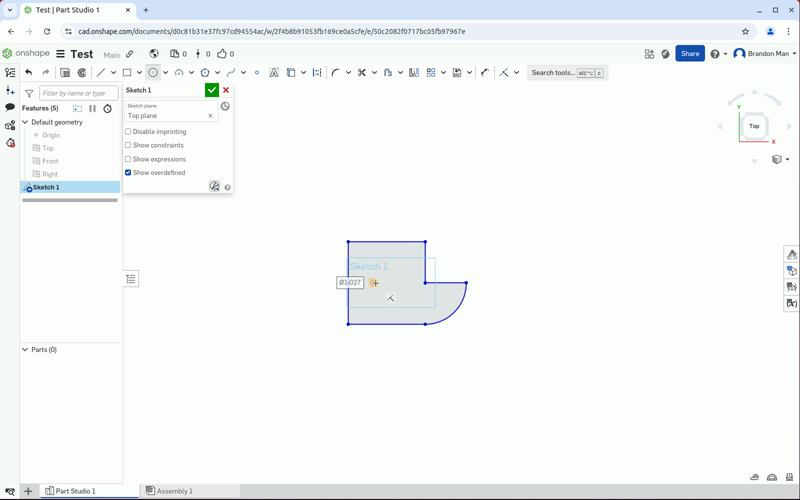
key(esc)
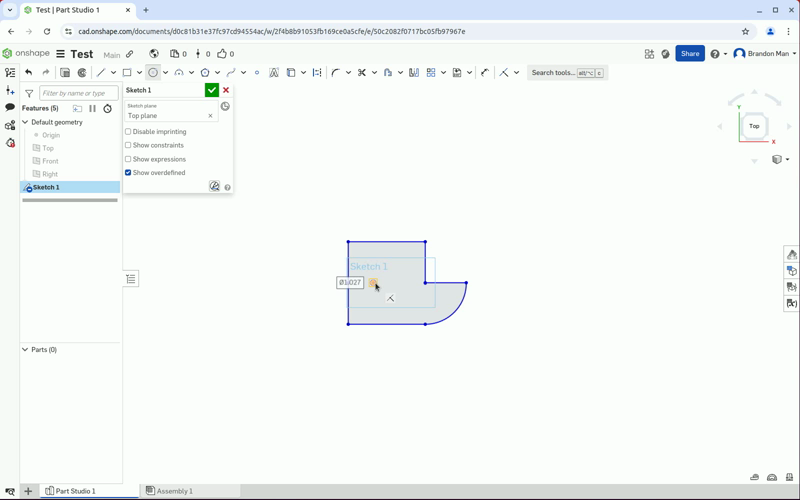
key(l)
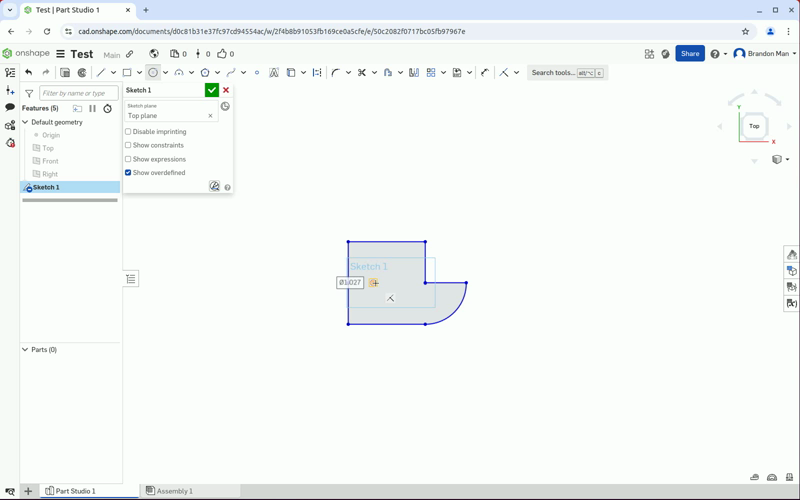
key_down(shift)
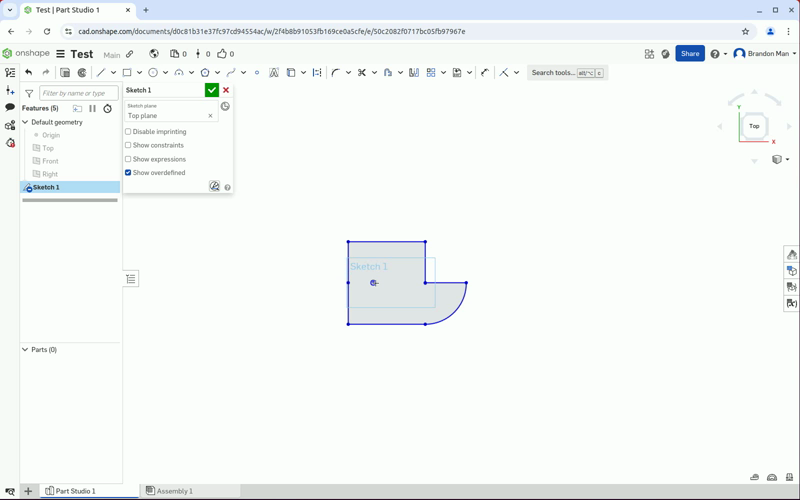
mouse_move(407, 292)
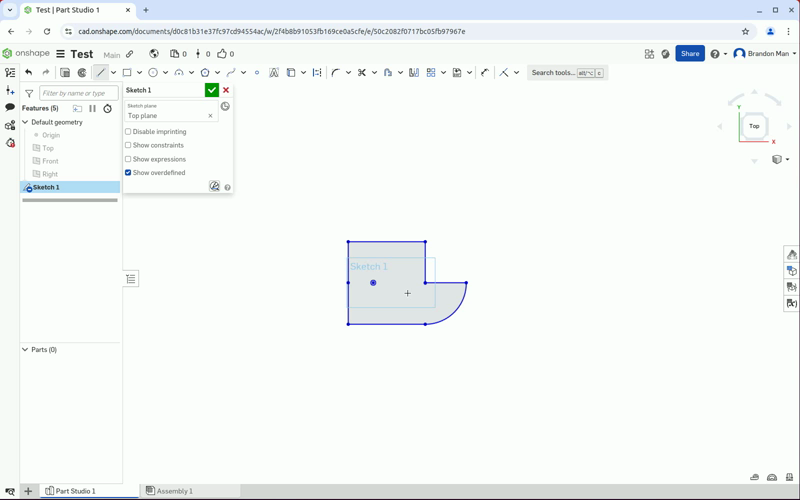
click(407, 292)
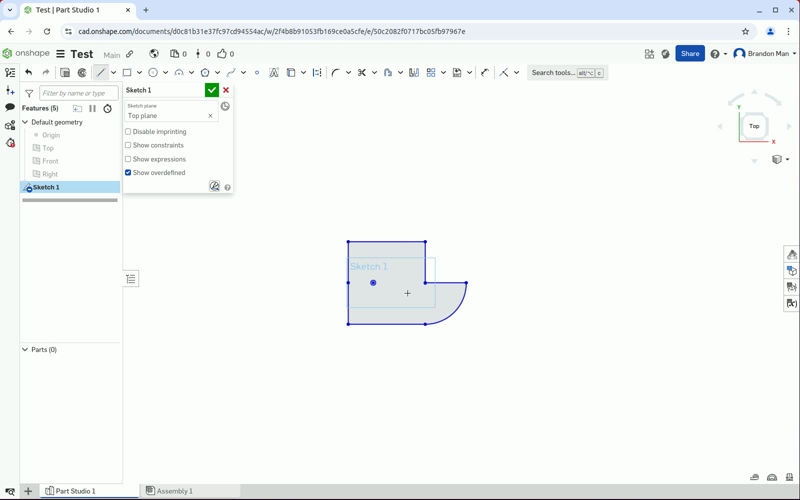
key_up(shift)
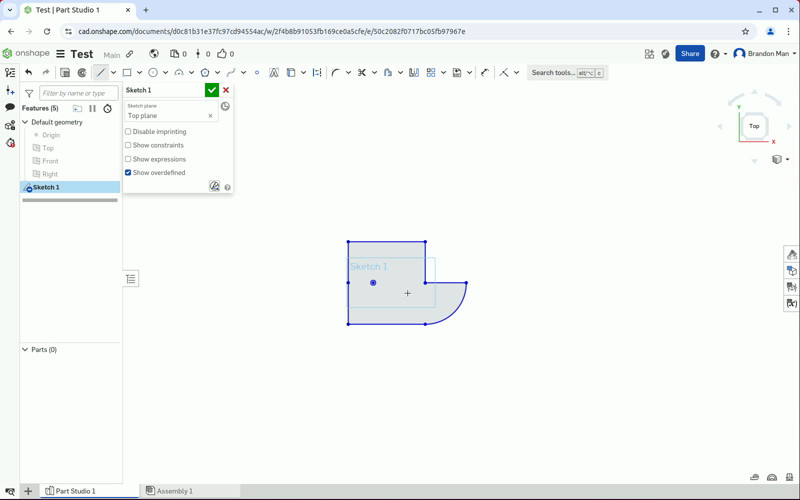
key_down(shift)
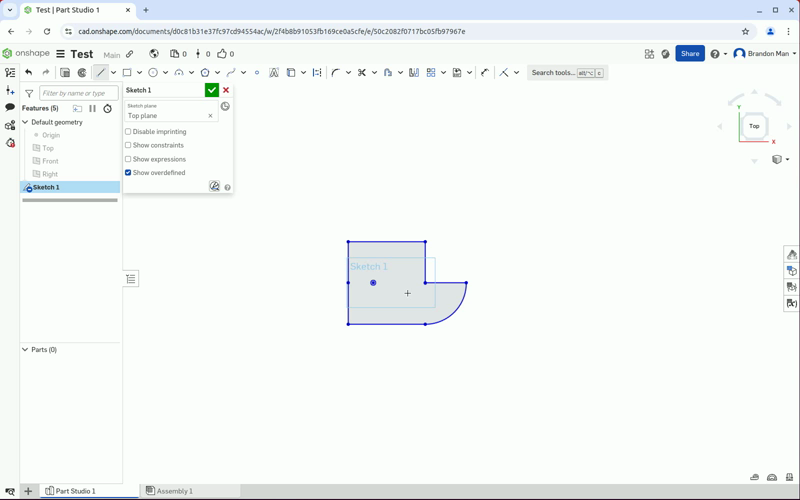
mouse_move(437, 292)
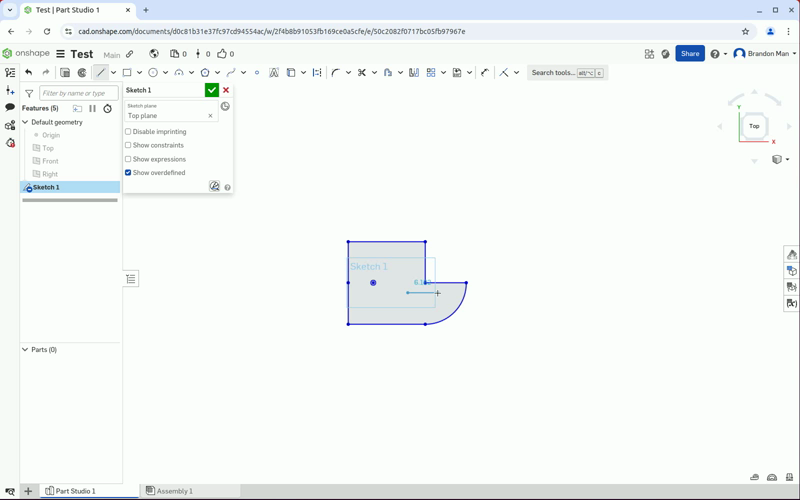
mouse_move(417, 292)
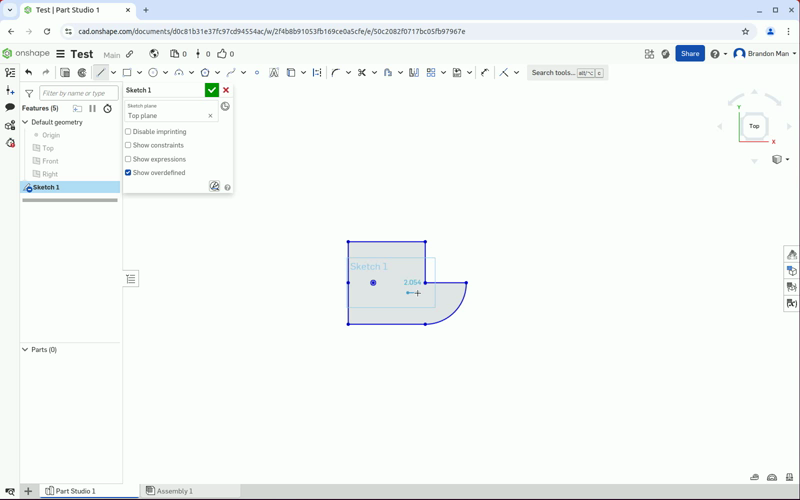
click(417, 292)
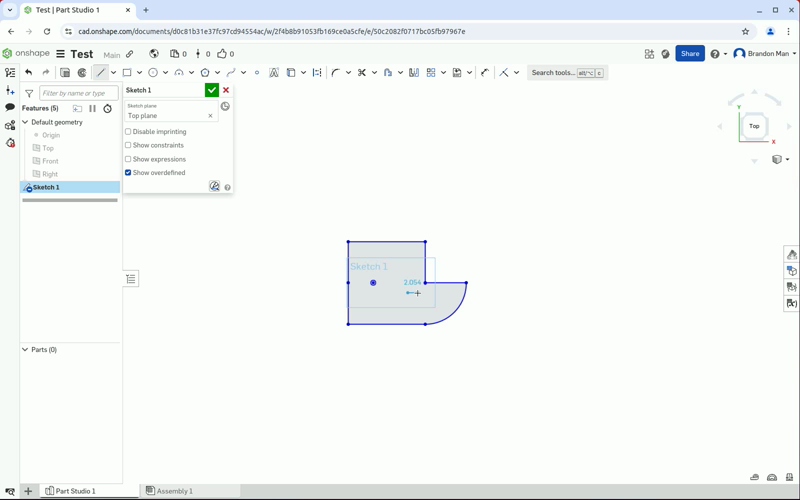
key_up(shift)
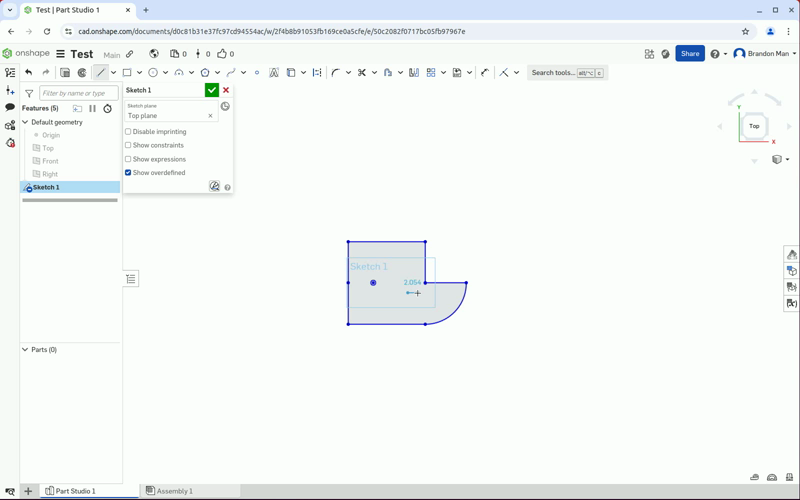
key_down(shift)
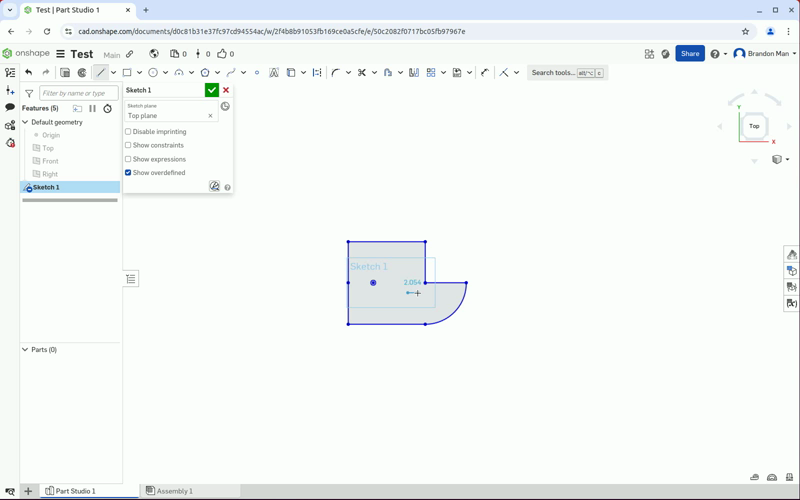
mouse_move(447, 292)
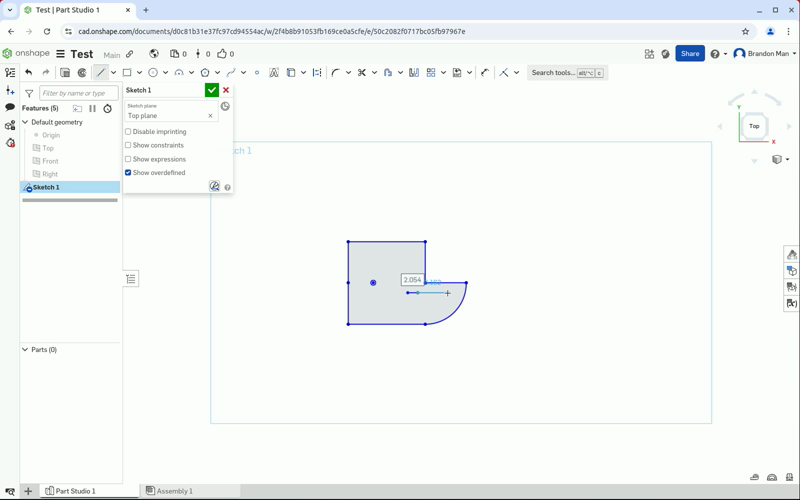
mouse_move(417, 282)
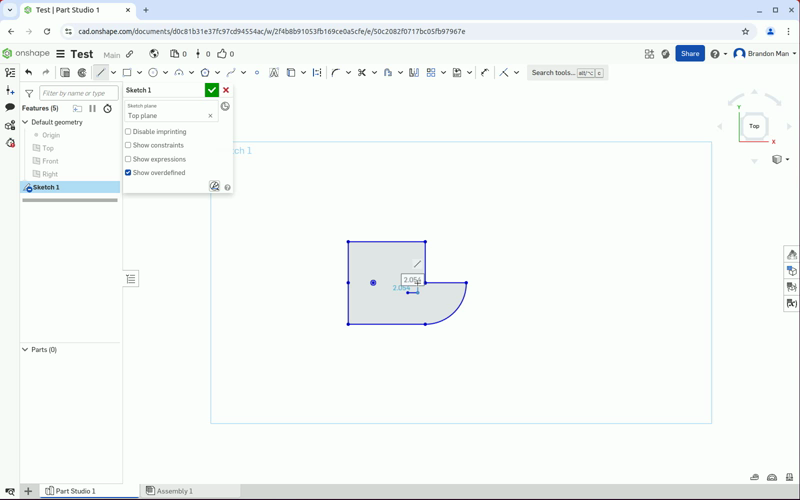
click(417, 282)
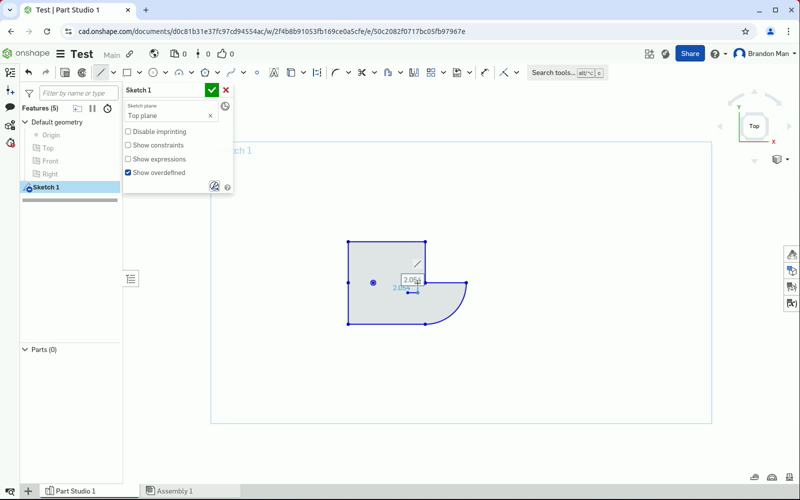
key_up(shift)
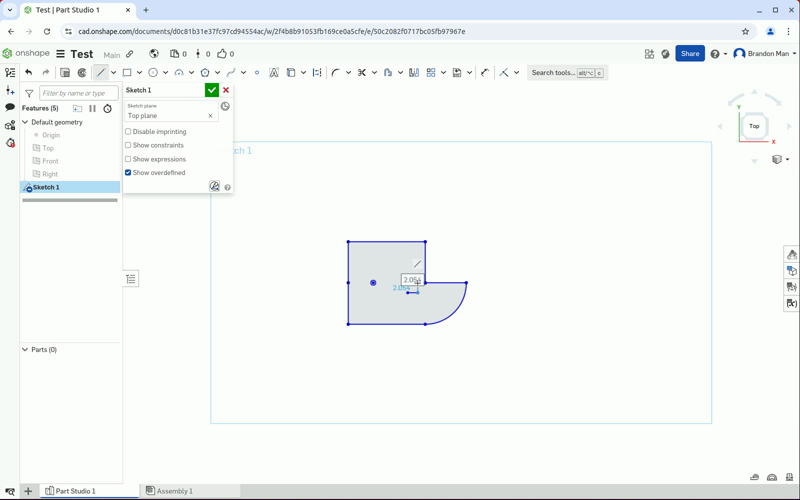
key_down(shift)
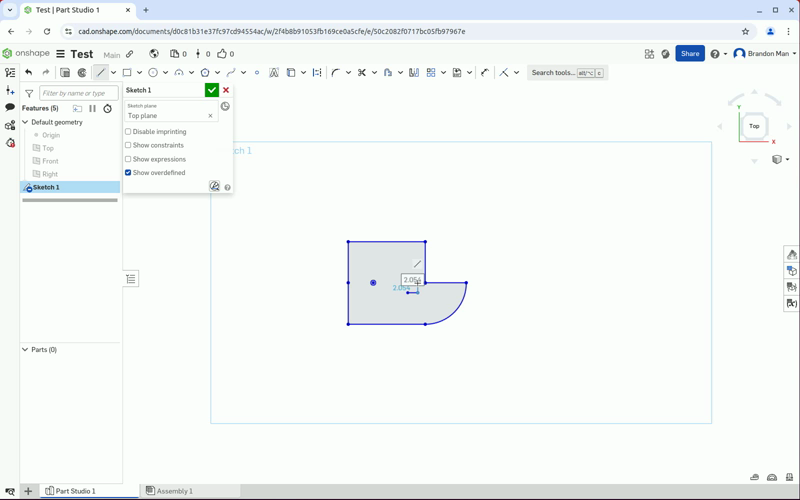
mouse_move(447, 282)
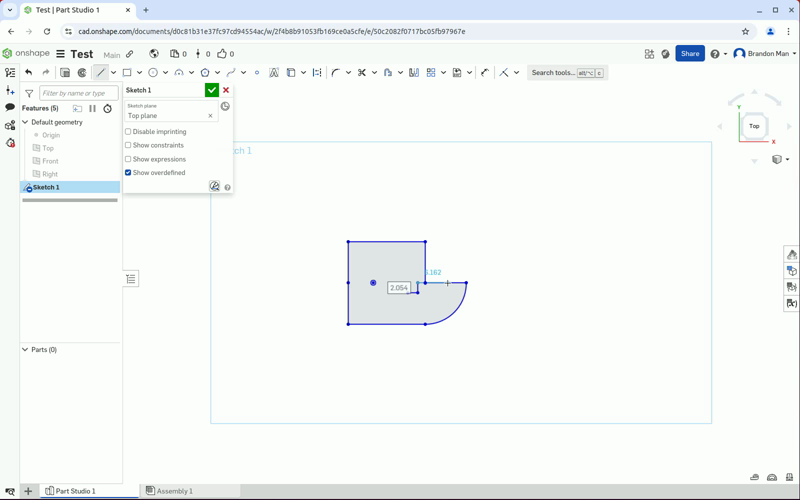
mouse_move(417, 271)
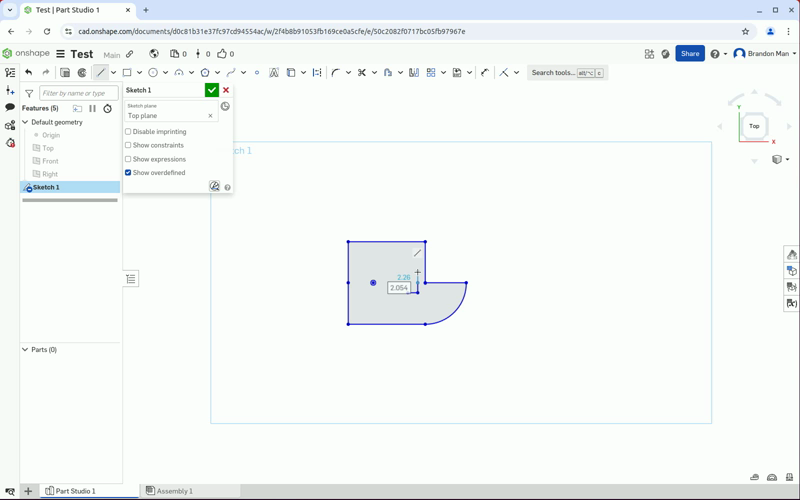
click(417, 271)
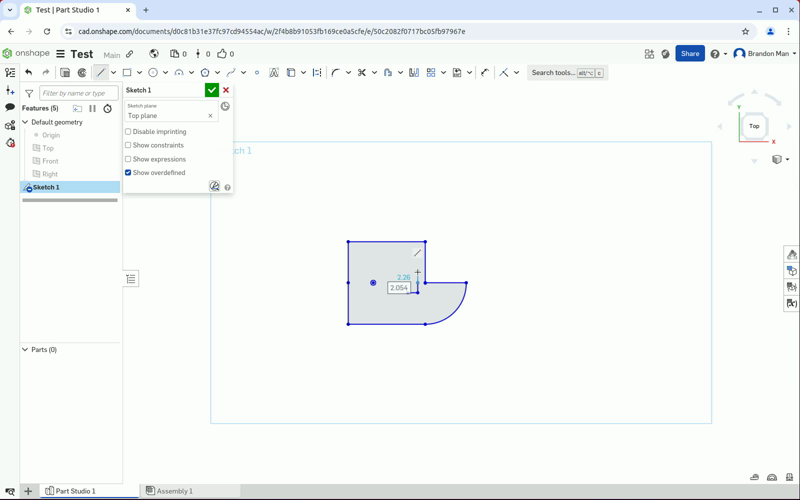
key_up(shift)
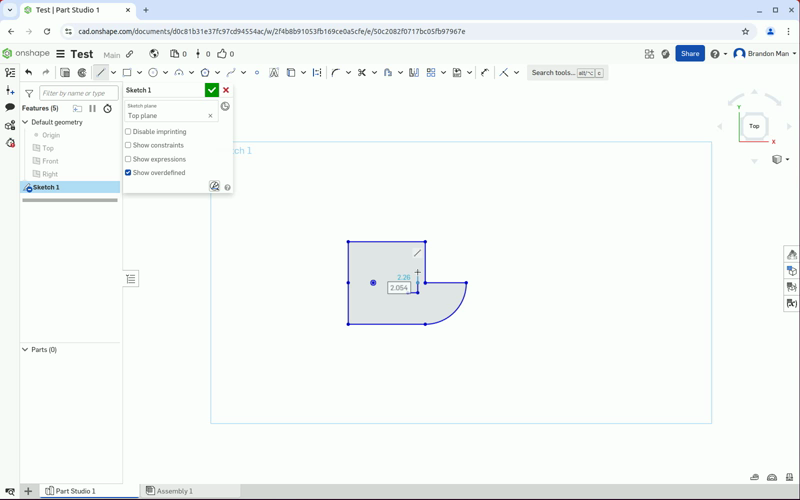
key_down(shift)
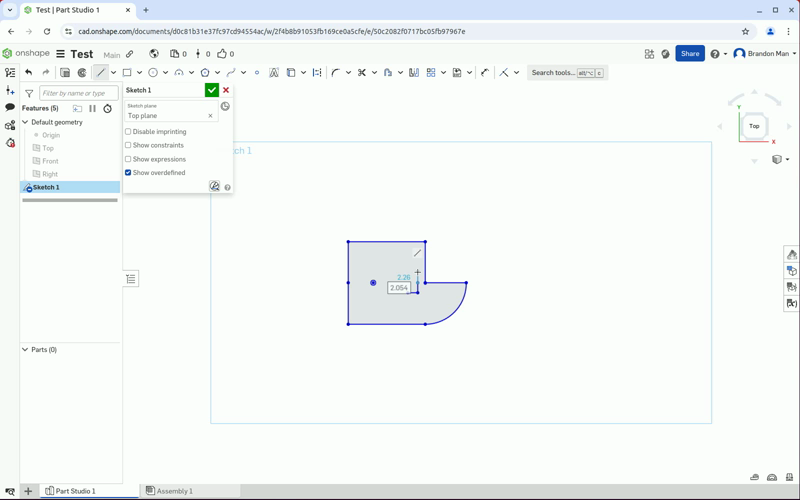
mouse_move(447, 271)
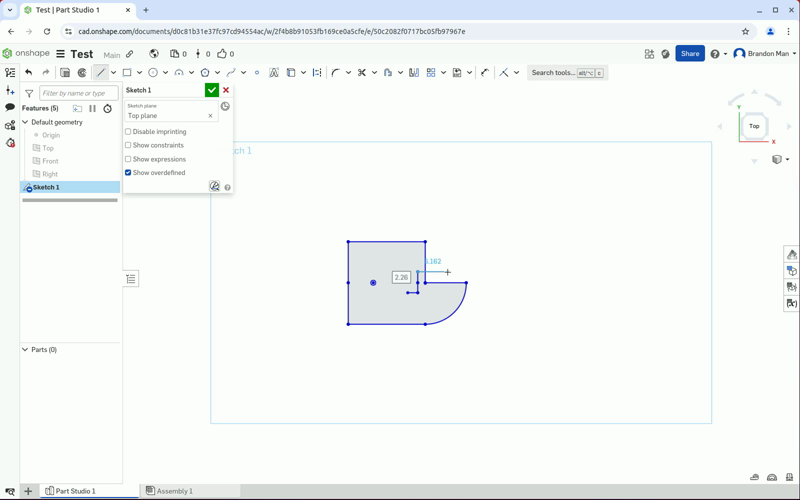
mouse_move(407, 271)
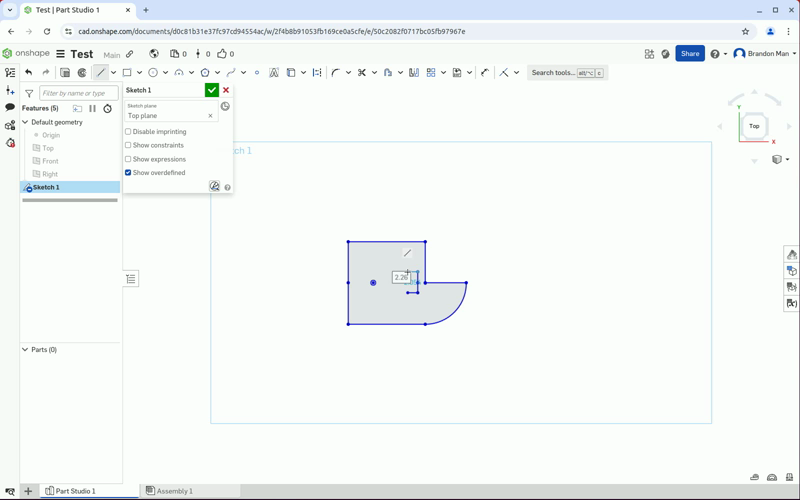
click(407, 271)
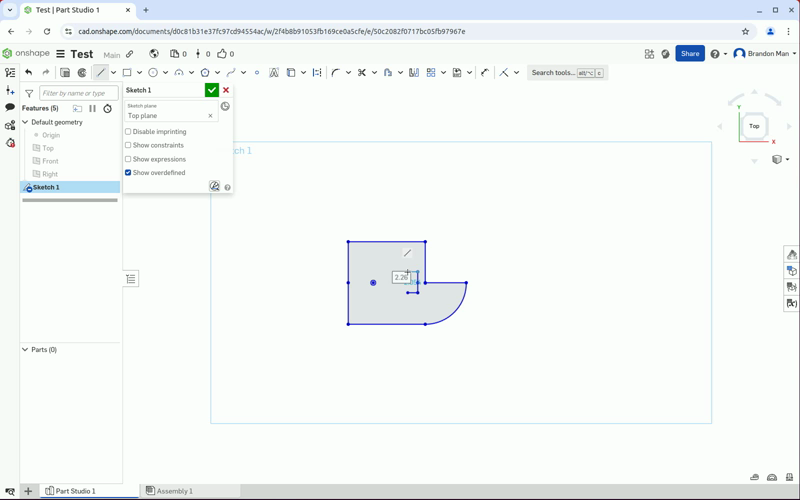
key_up(shift)
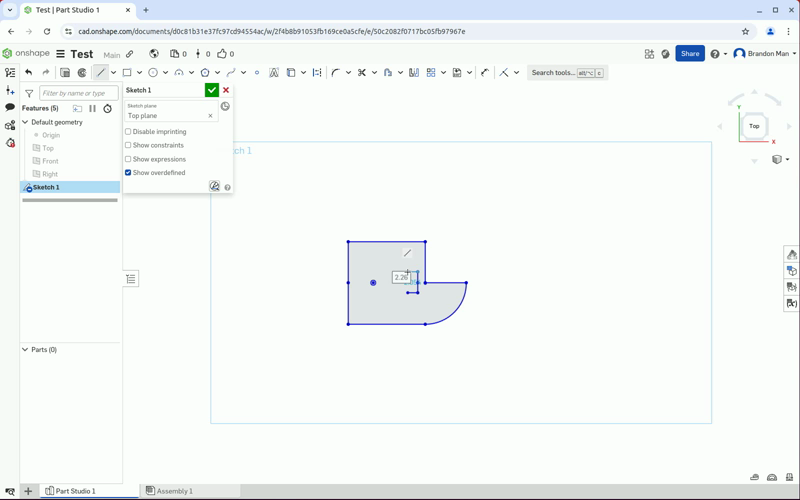
mouse_move(437, 271)
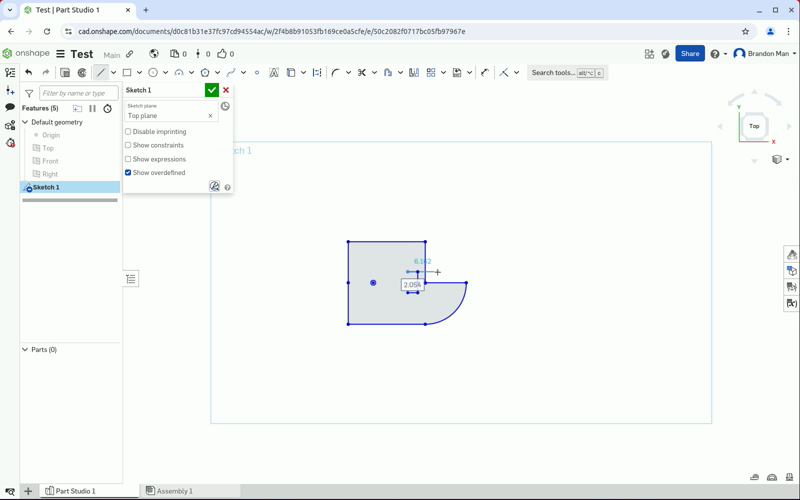
key_down(shift)
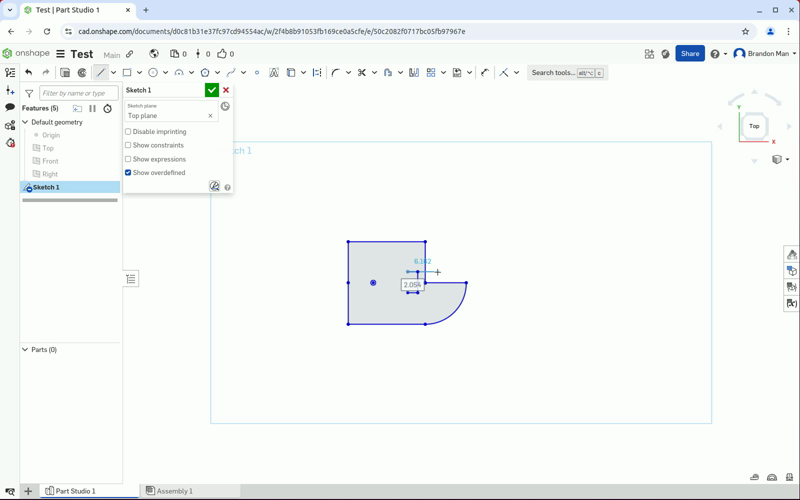
mouse_move(407, 292)
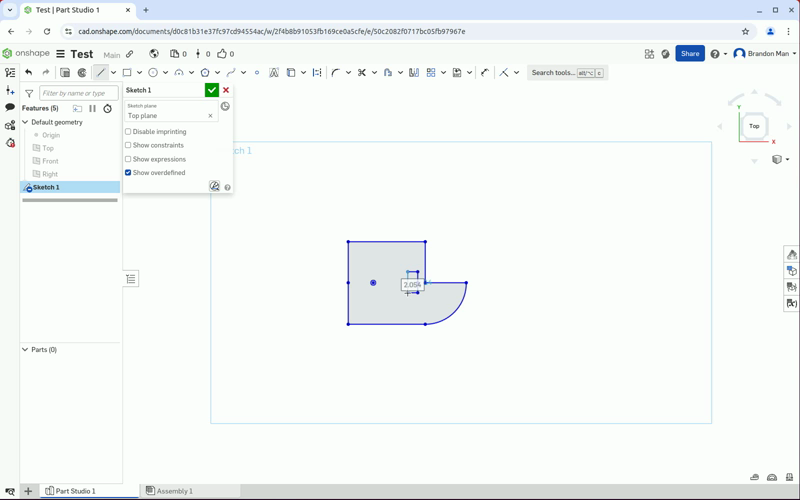
key_up(shift)
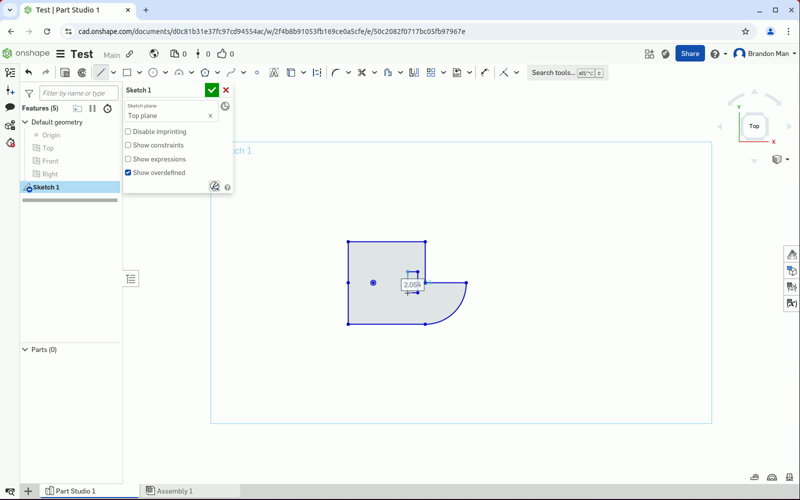
click(407, 292)
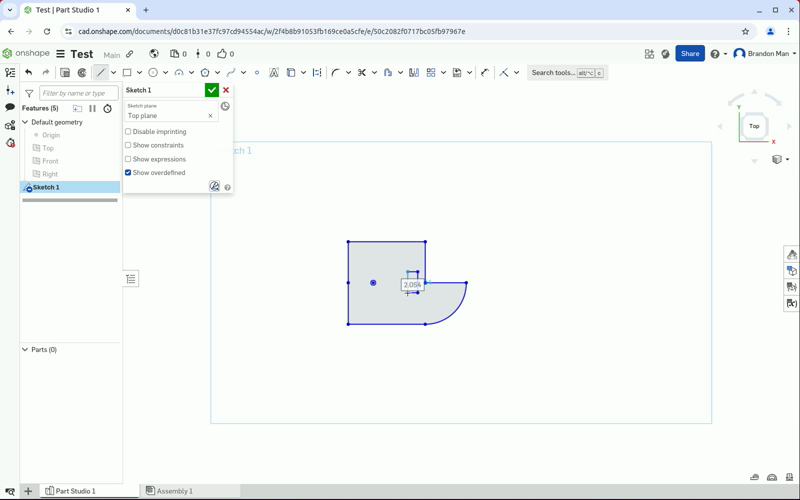
key(esc)
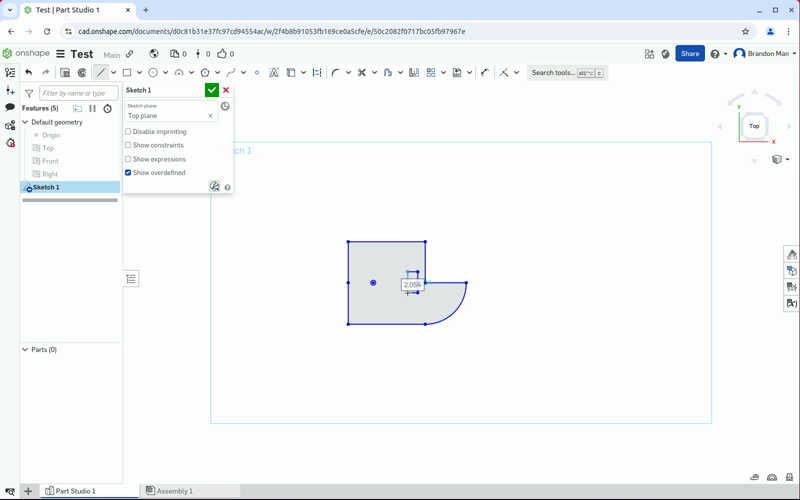
mouse_move(372, 262)
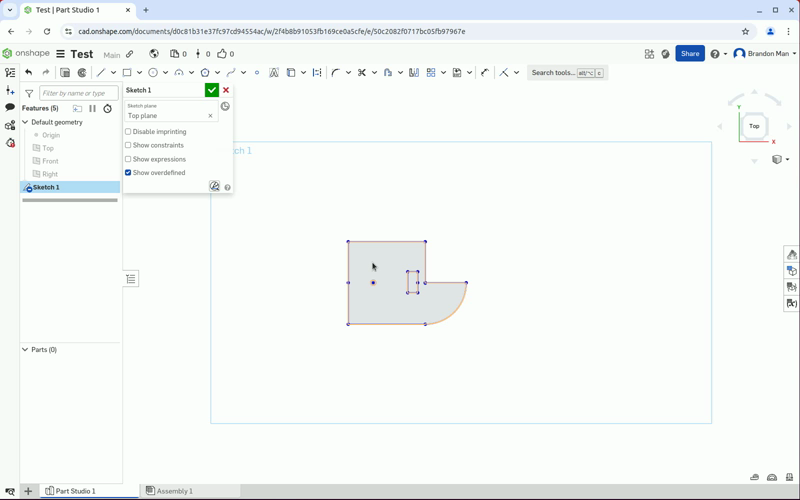
scroll(6)
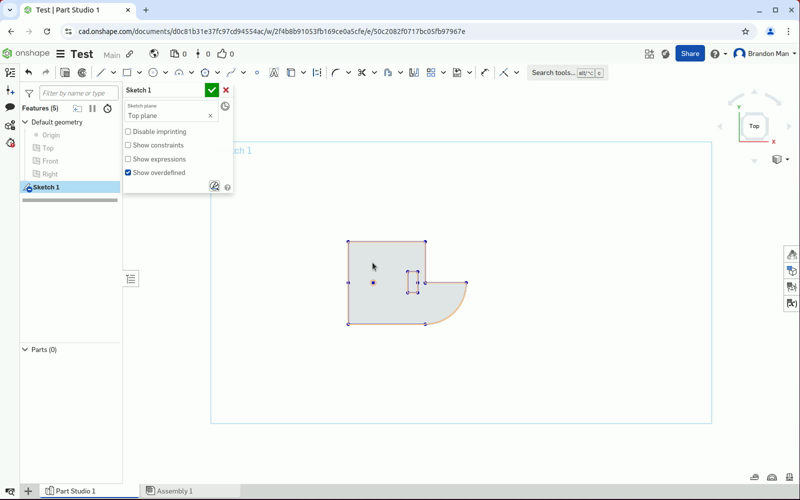
scroll(6)
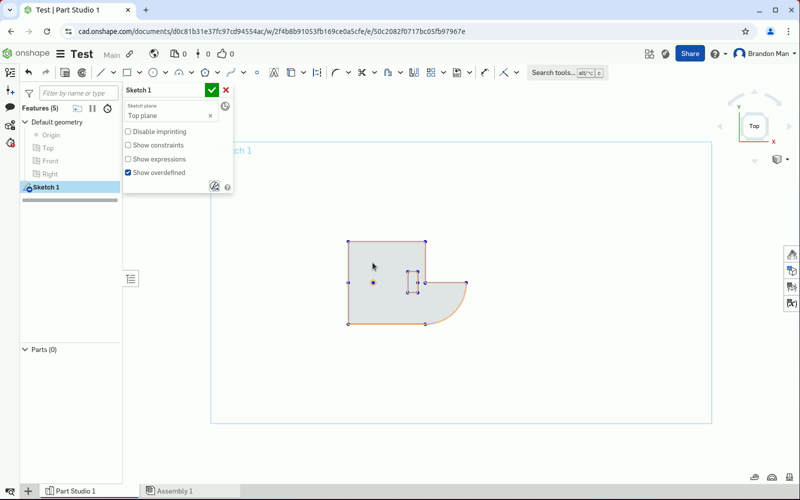
scroll(6)
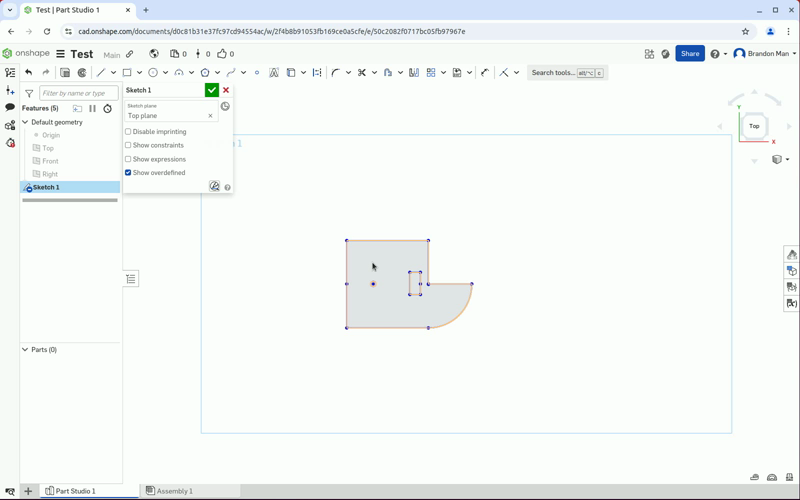
scroll(6)
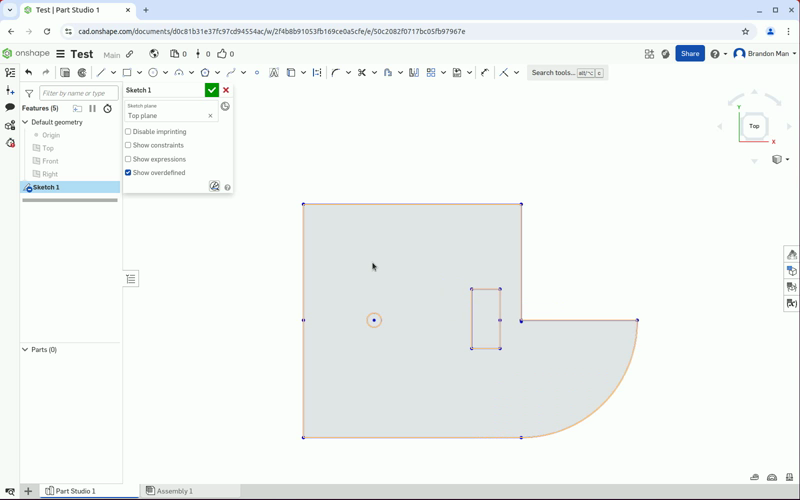
scroll(6)
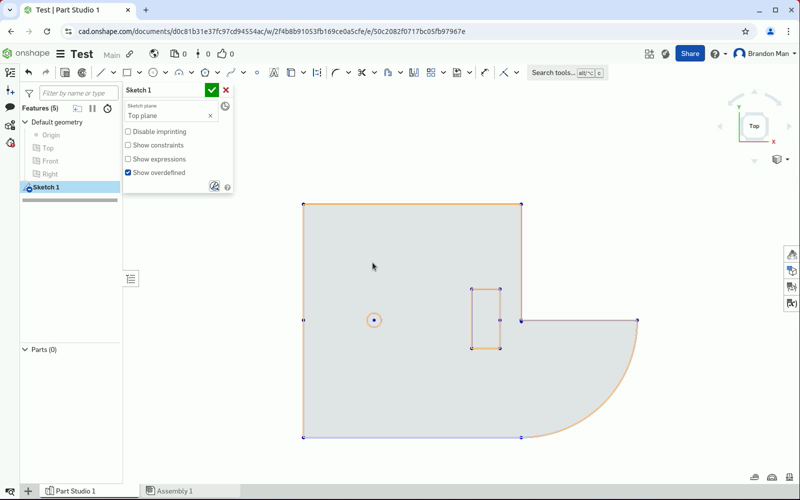
scroll(6)
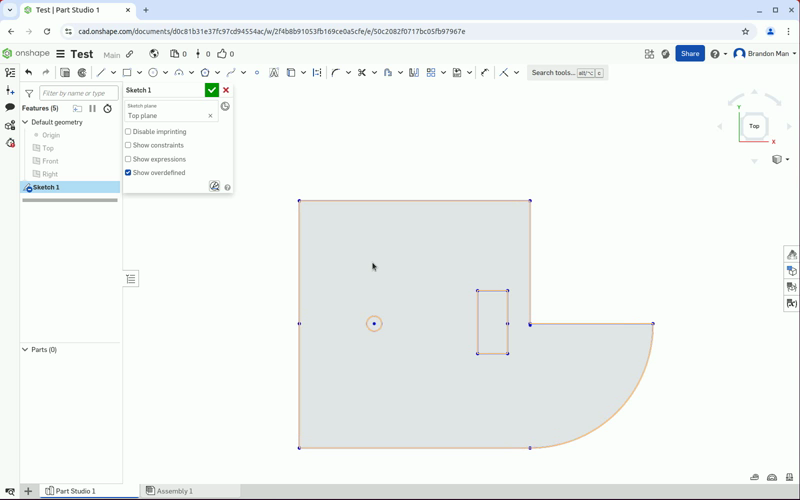
scroll(6)
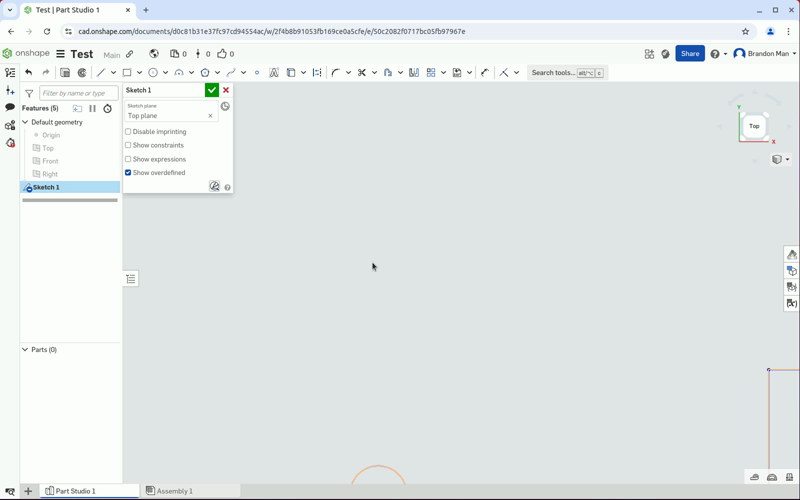
click(372, 262)
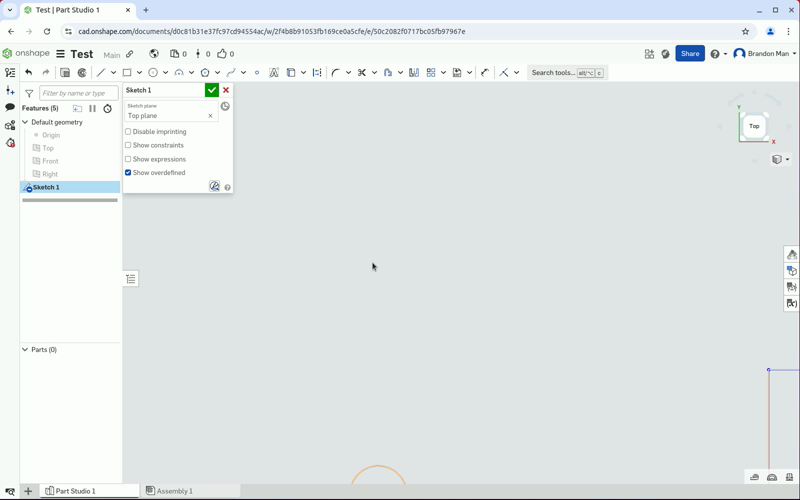
scroll(-6)
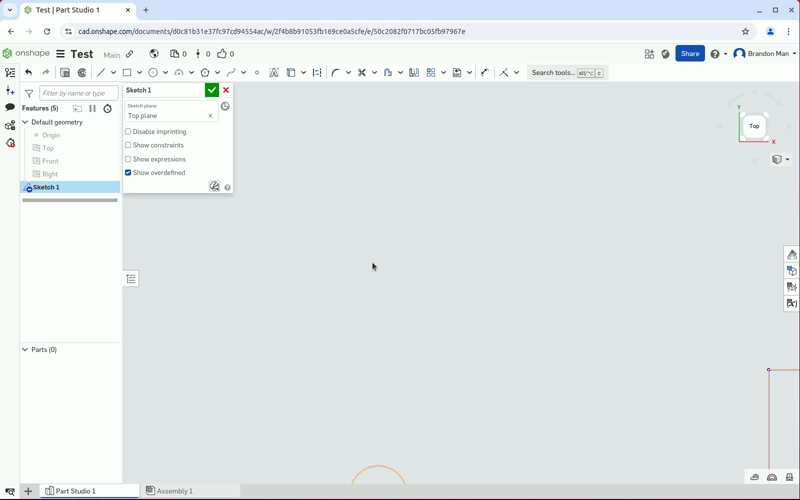
scroll(-6)
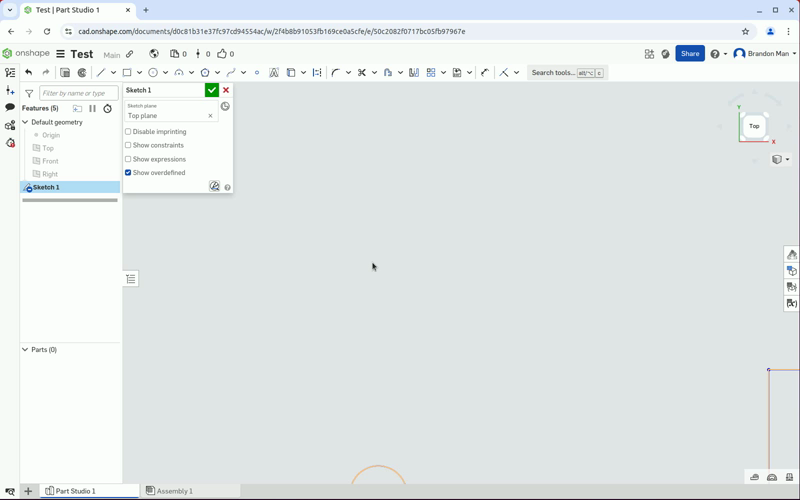
scroll(-6)
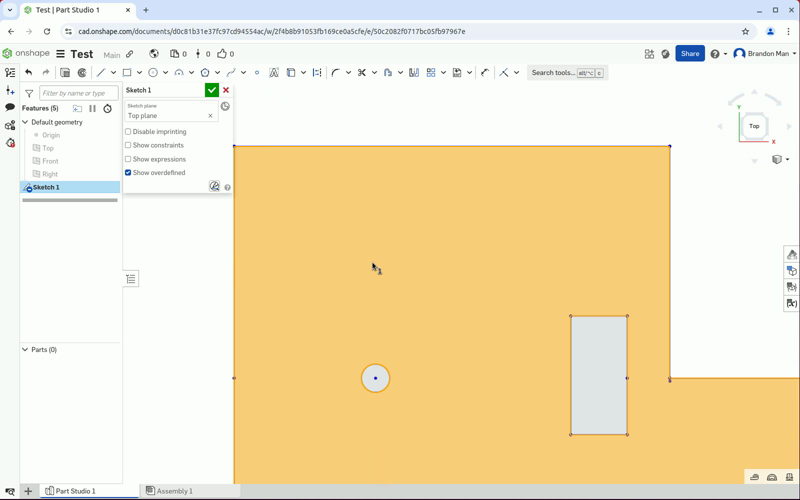
scroll(-6)
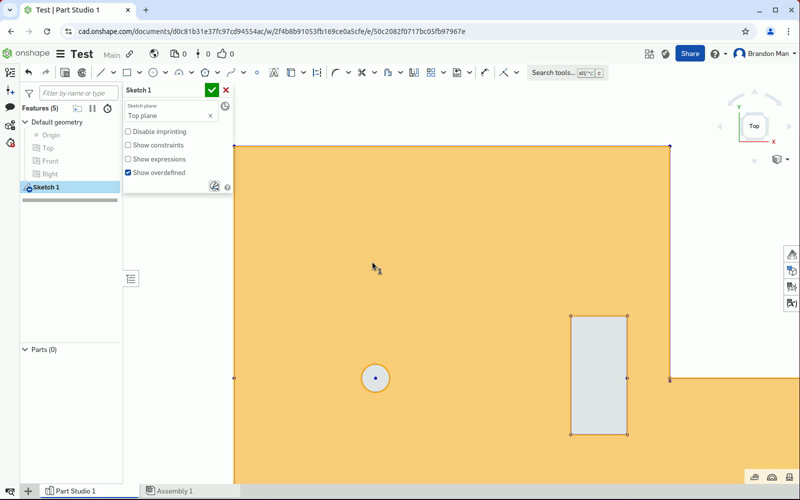
scroll(-6)
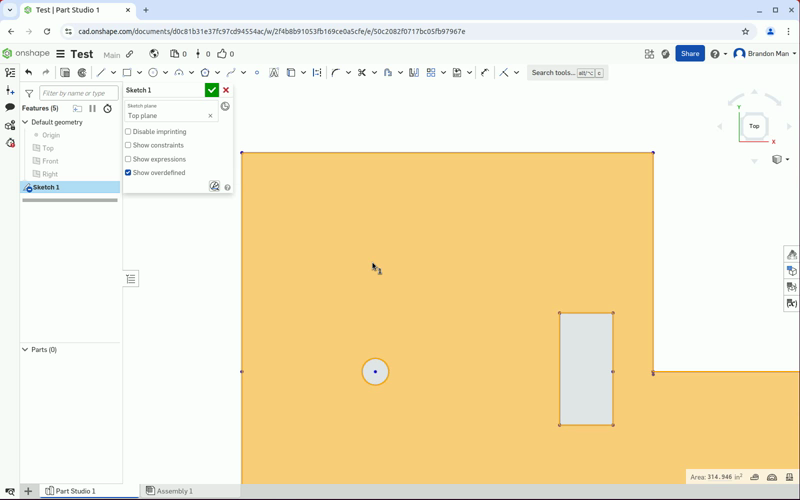
scroll(-6)
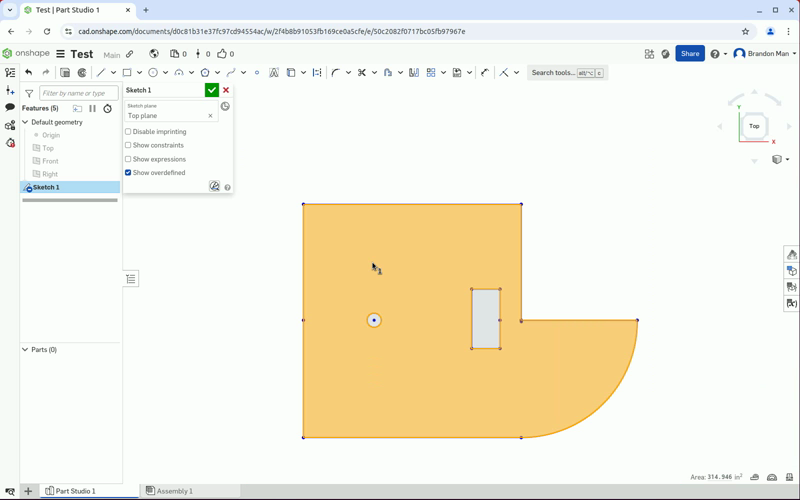
scroll(-6)
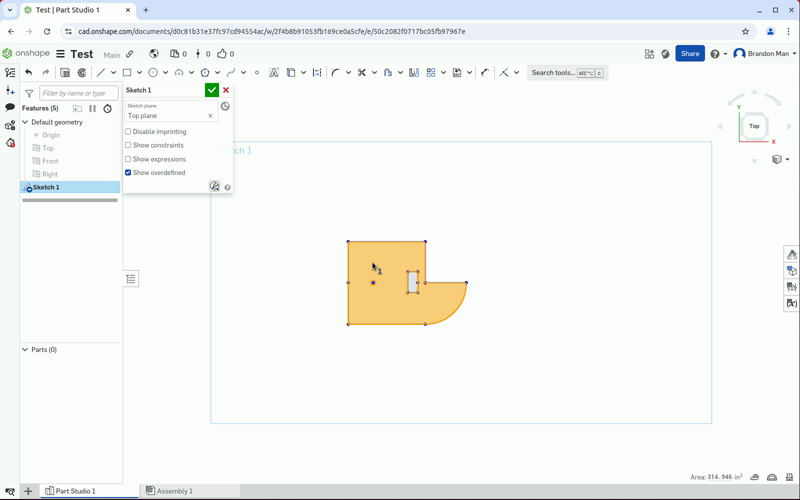
mouse_move(73, 352)
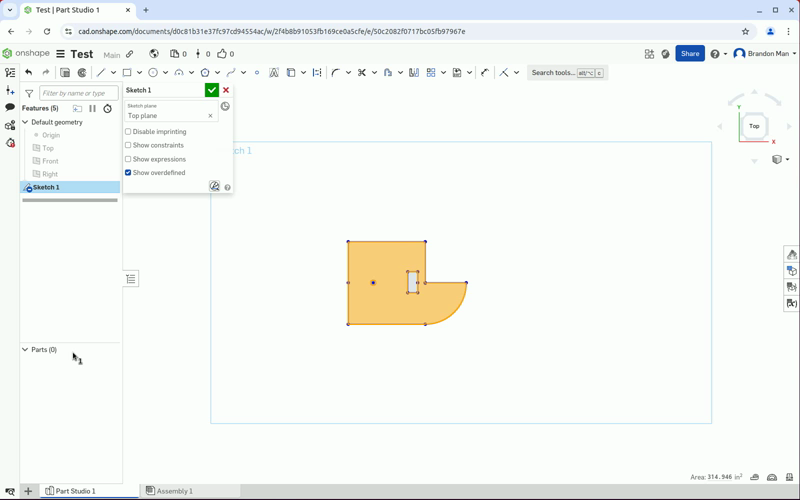
key(shift+y)
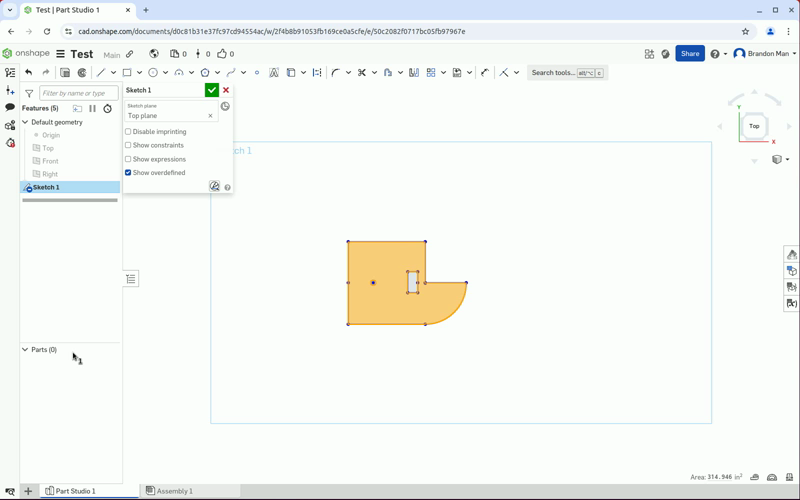
key(shift+e)
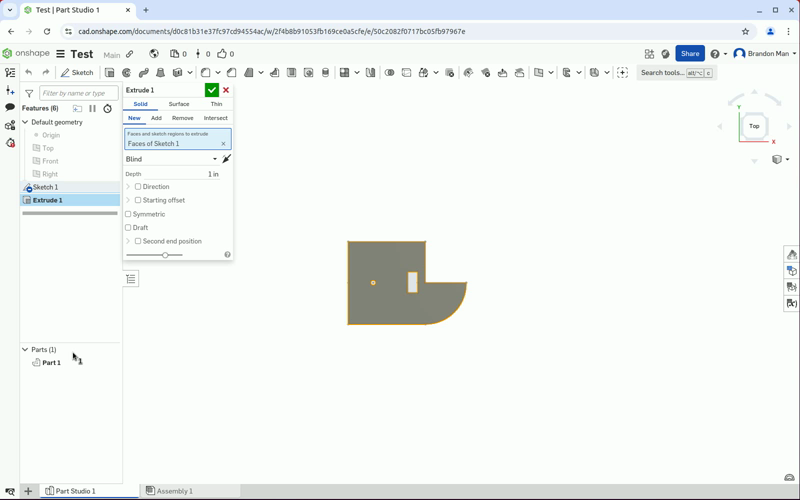
mouse_move(143, 106)
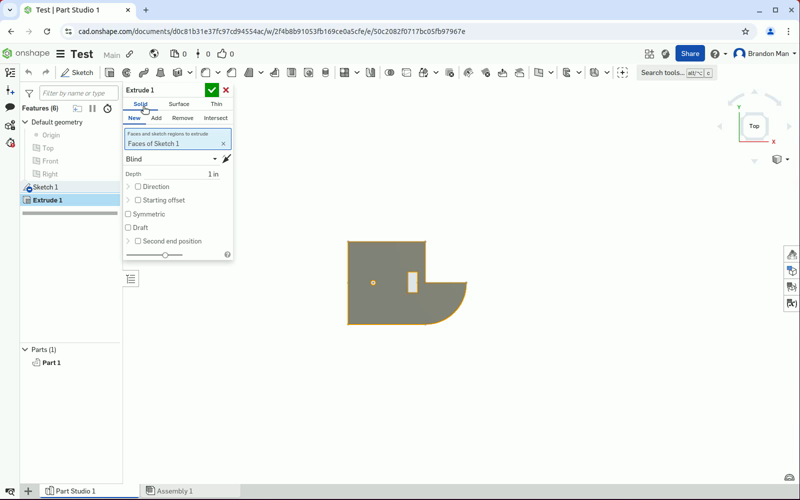
click(143, 106)
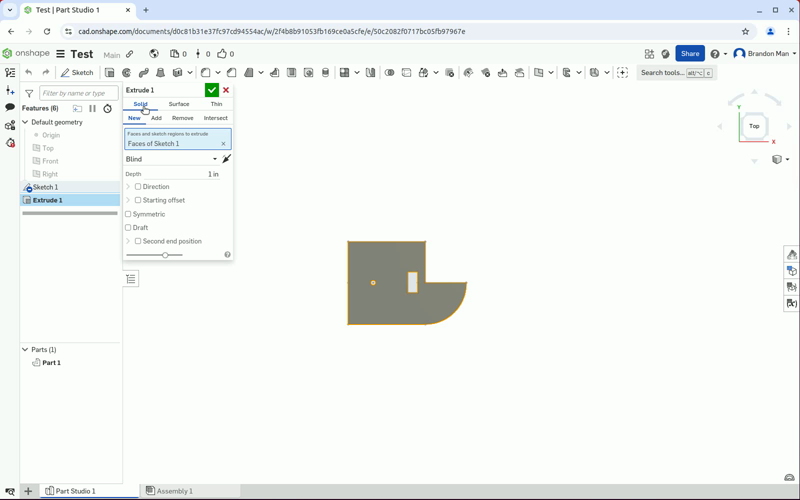
mouse_move(137, 120)
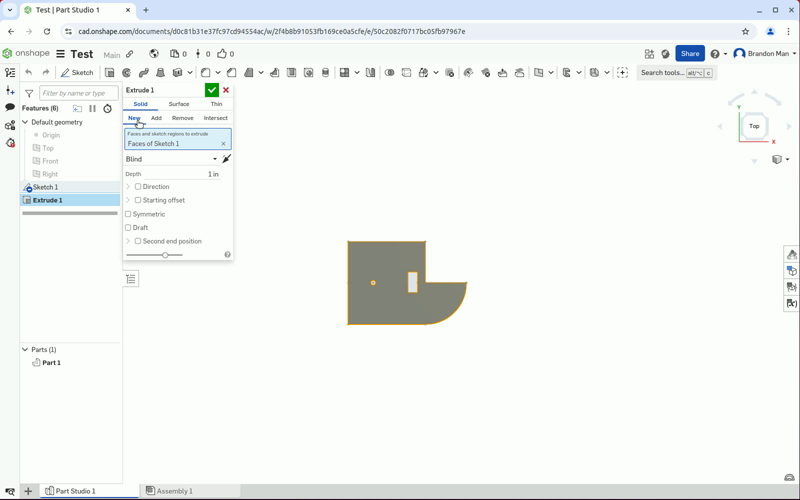
click(137, 120)
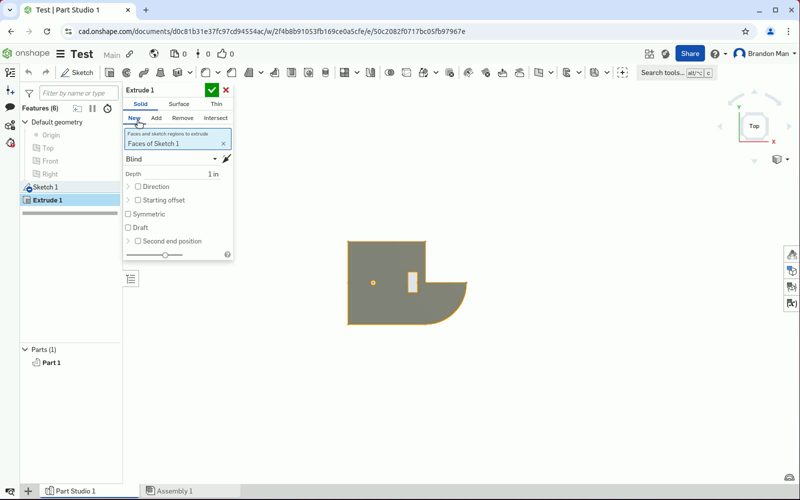
key(tab, 4)
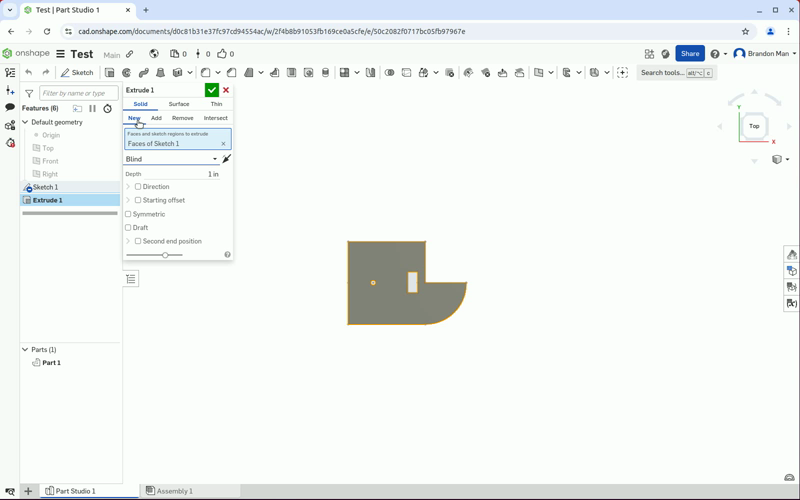
text(0.481)
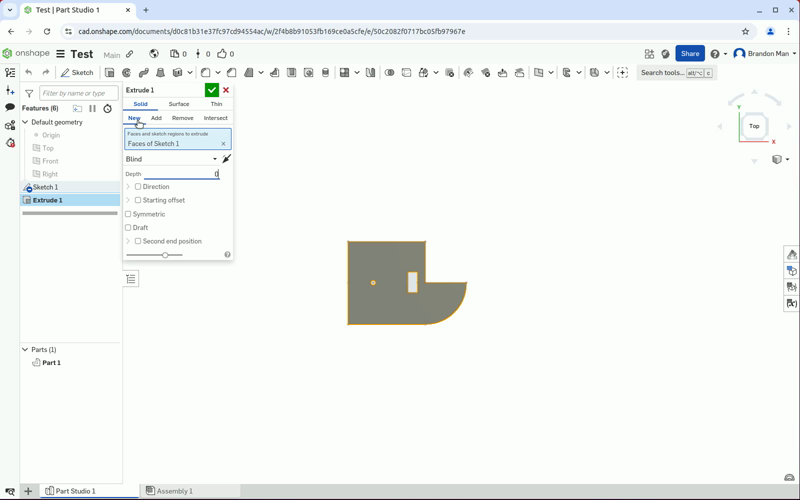
key(enter)
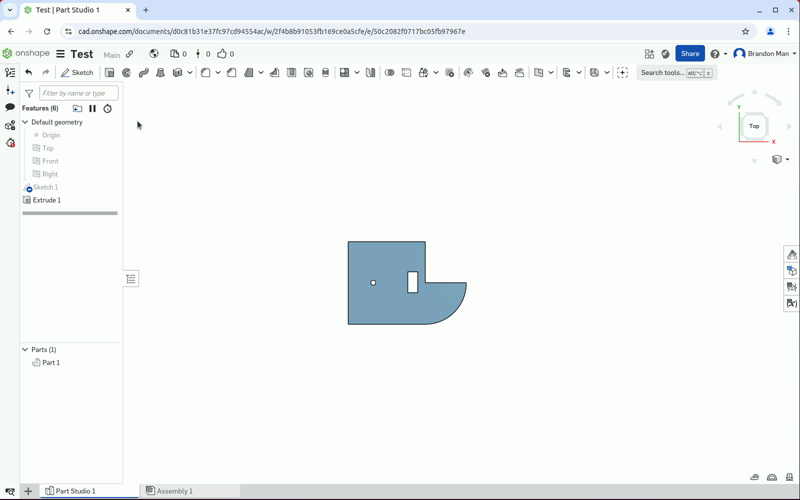
key(shift+h)
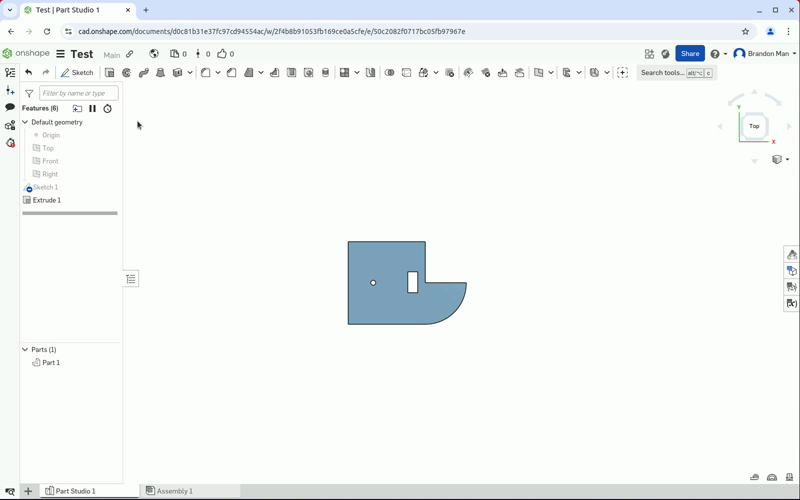
key(shift+h)
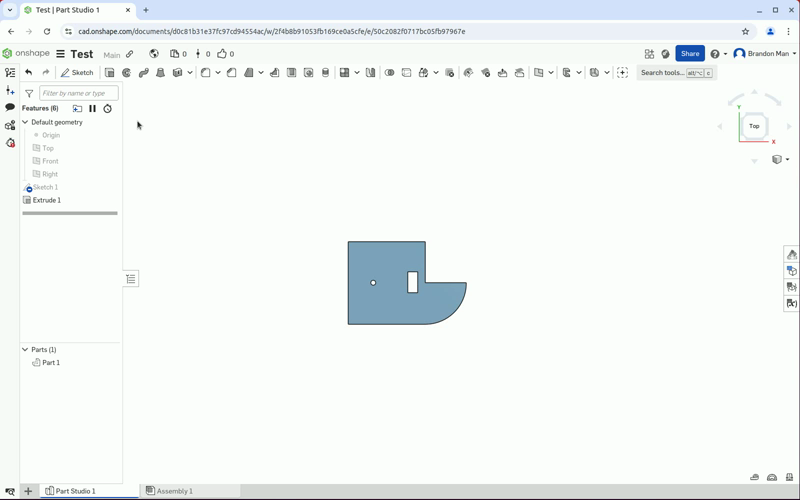
mouse_move(73, 189)
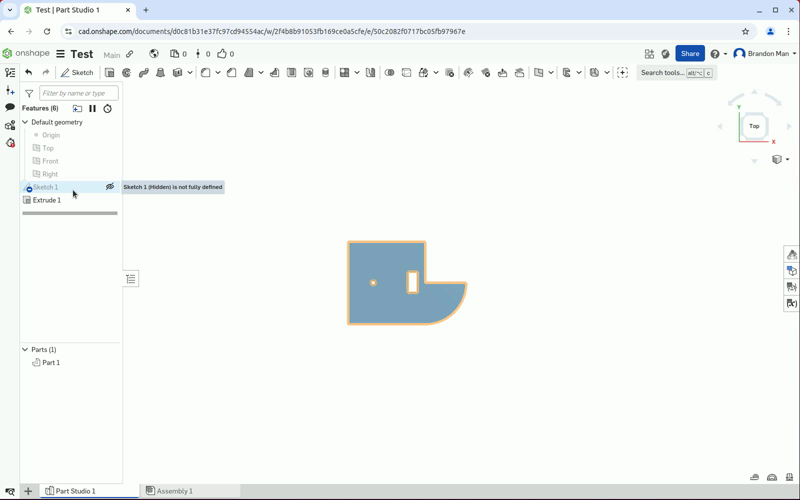
click(73, 189)
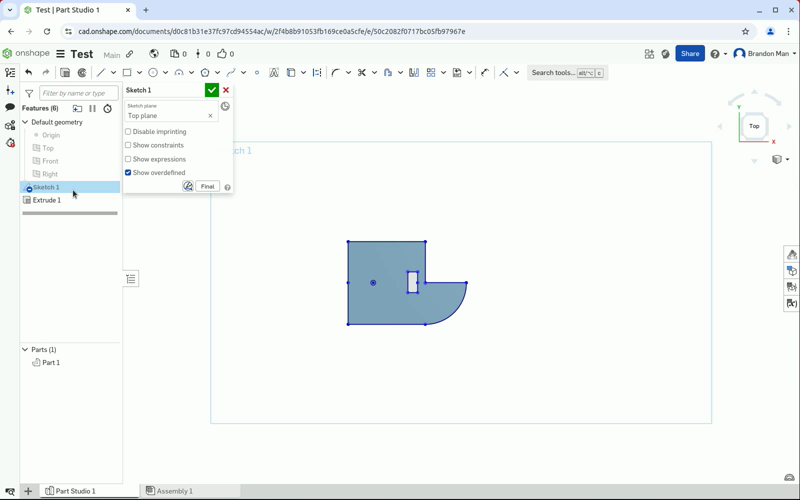
mouse_move(229, 92)
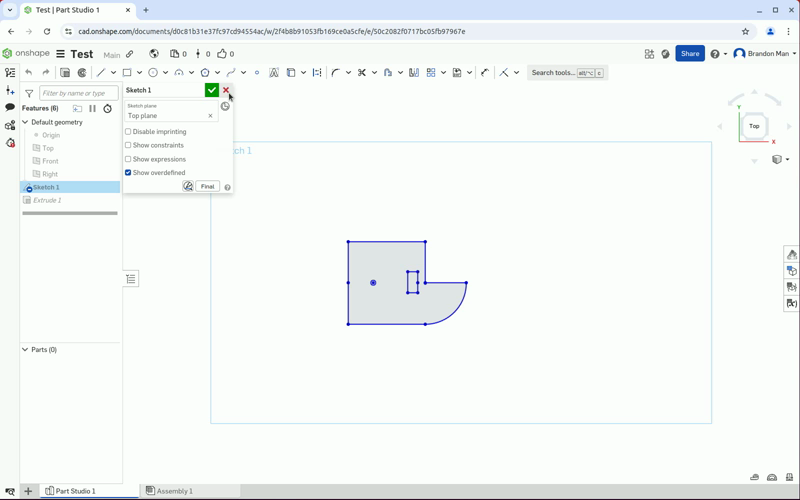
click(229, 92)
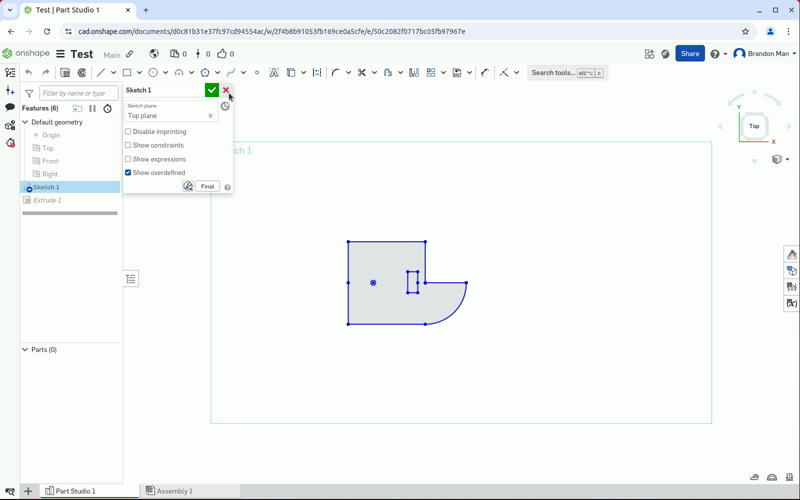
key(shift+s)
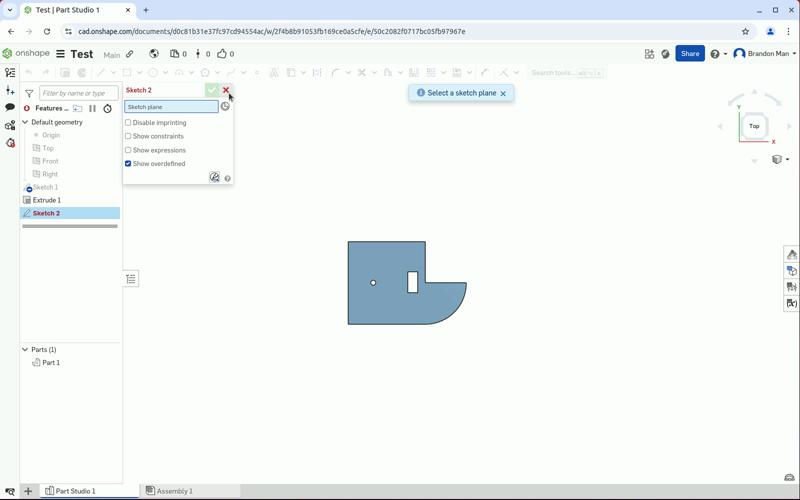
mouse_move(73, 150)
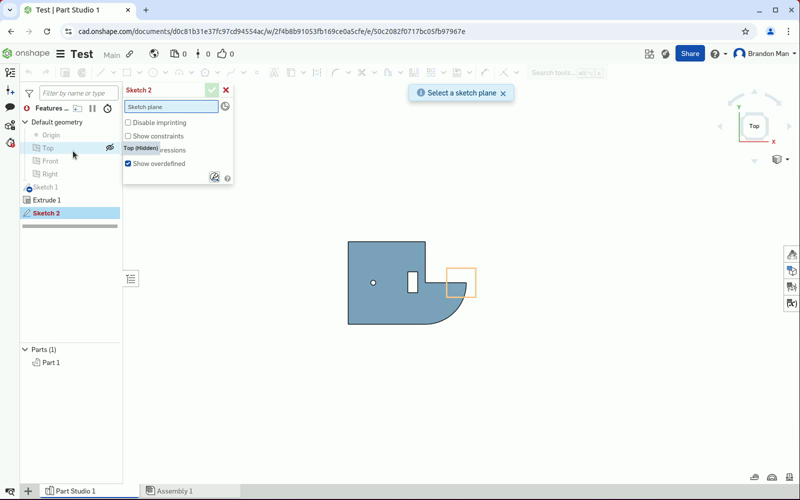
click(73, 150)
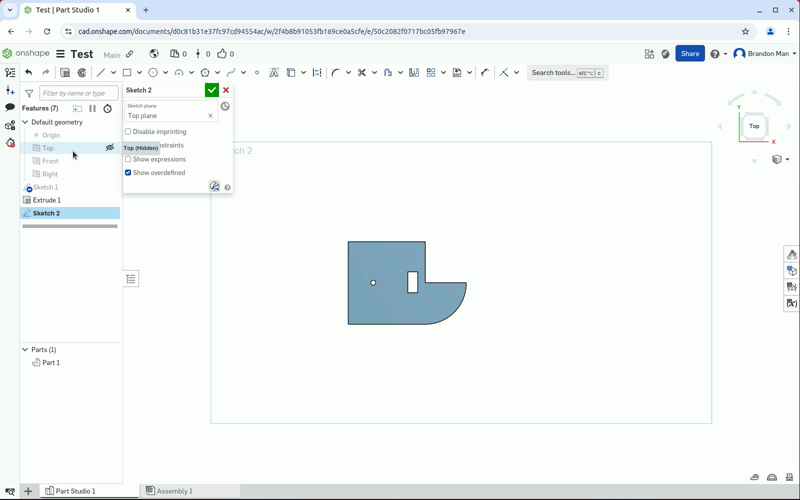
mouse_move(73, 352)
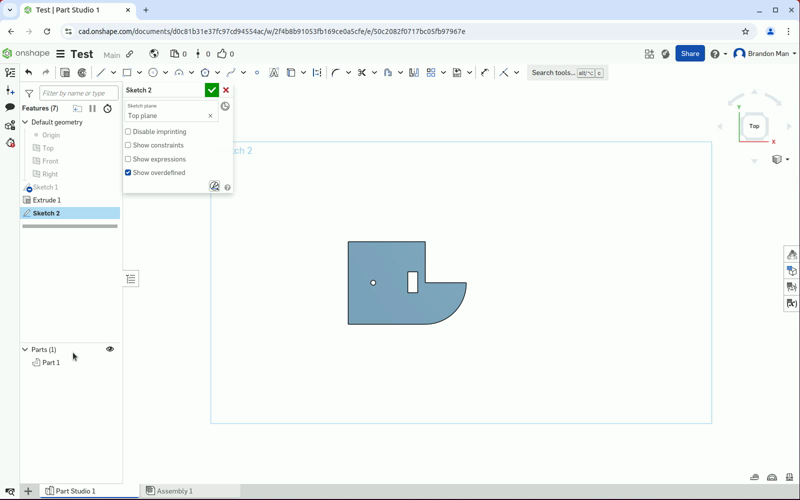
key(y)
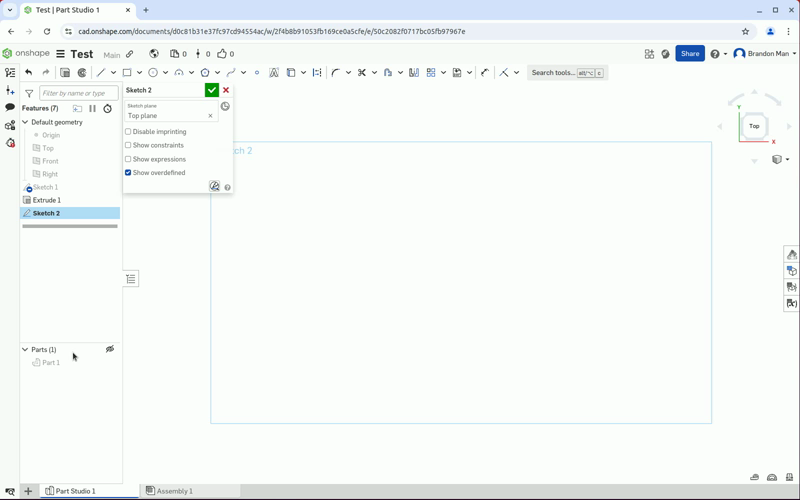
key(l)
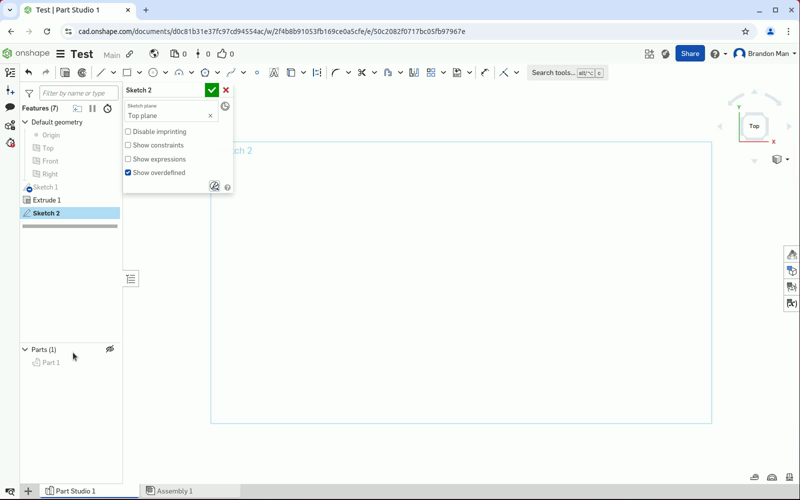
key_down(shift)
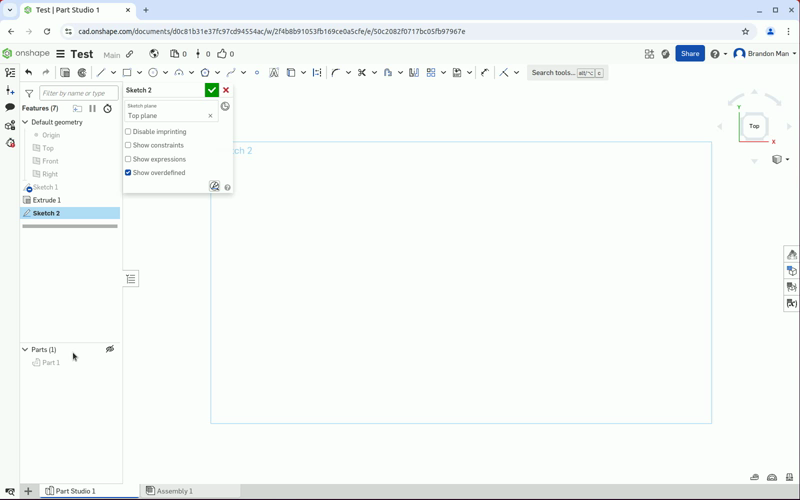
mouse_move(425, 282)
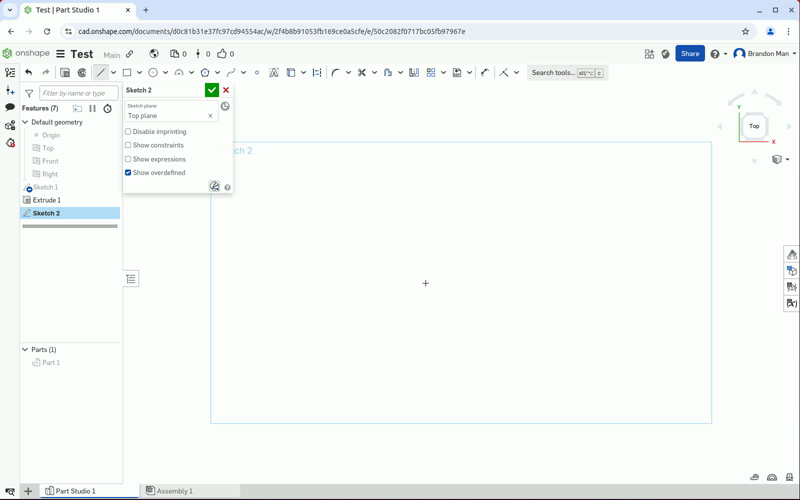
click(425, 282)
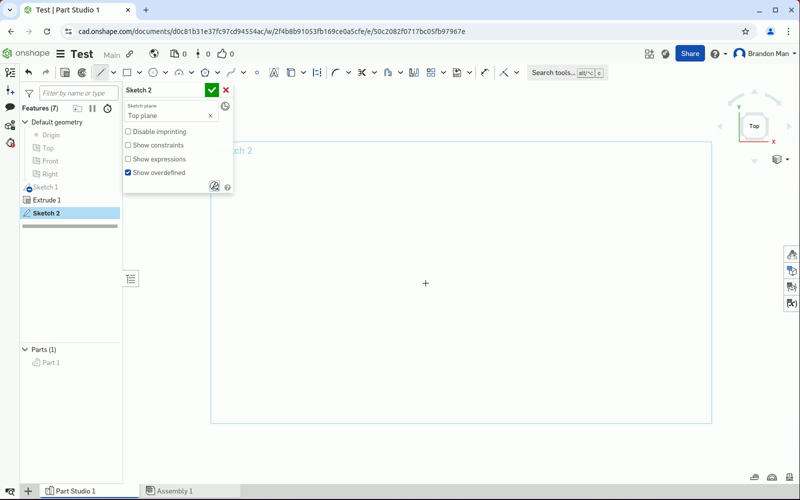
key_up(shift)
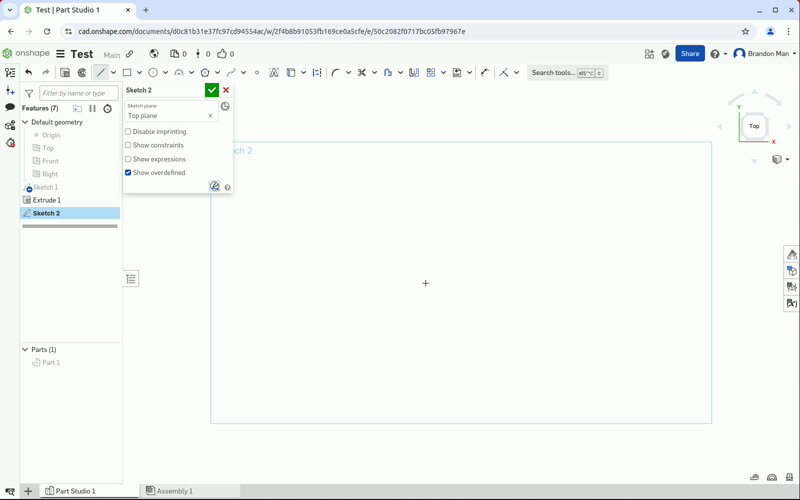
key_down(shift)
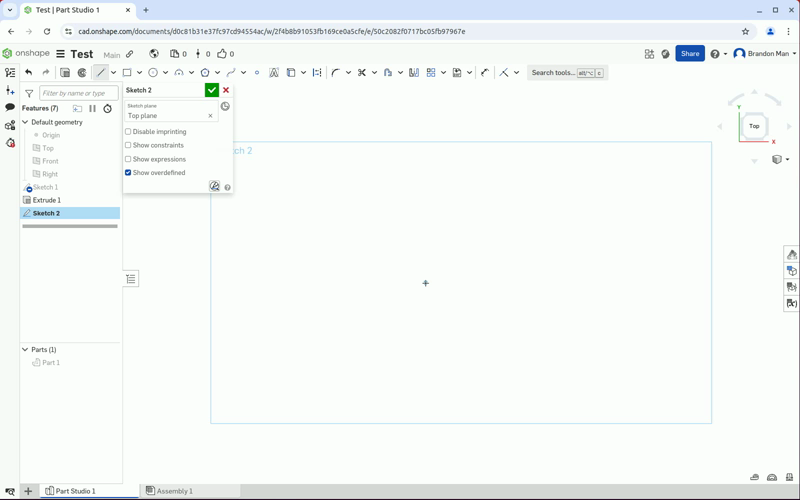
mouse_move(455, 282)
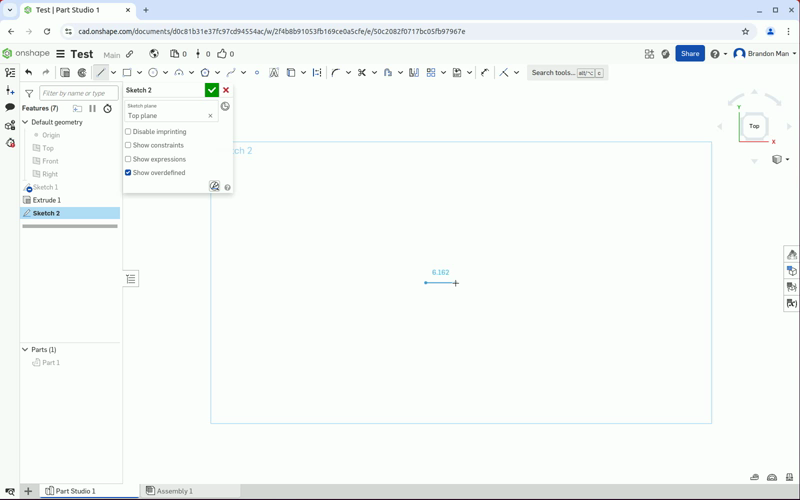
mouse_move(467, 282)
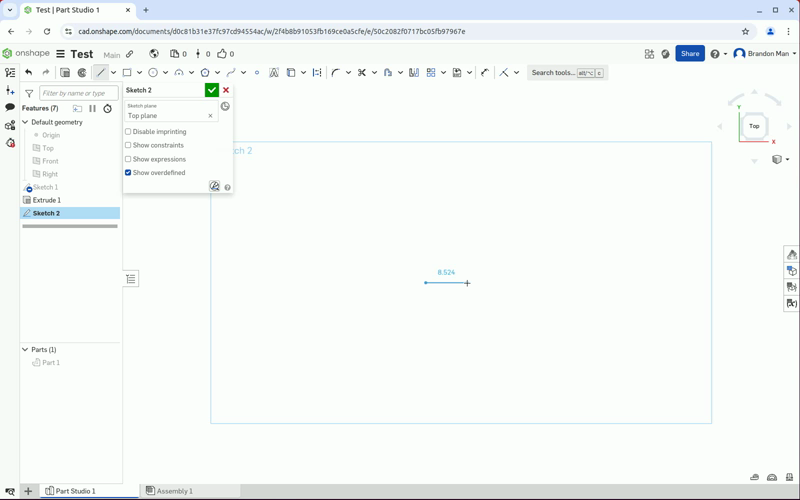
click(467, 282)
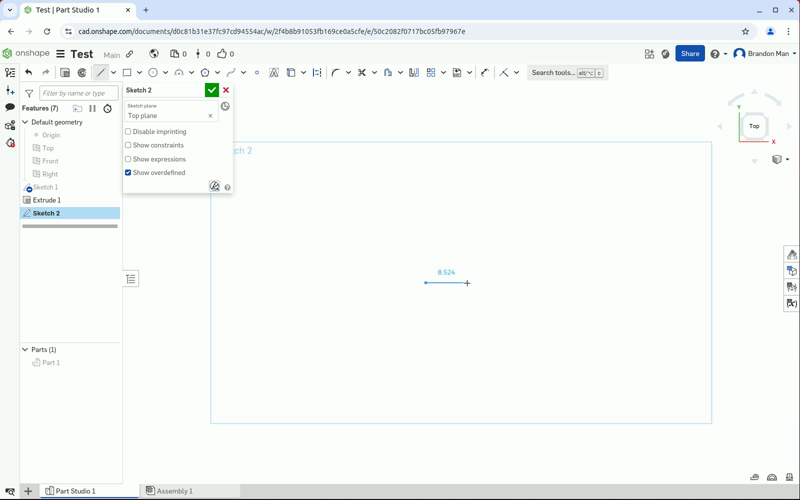
key_up(shift)
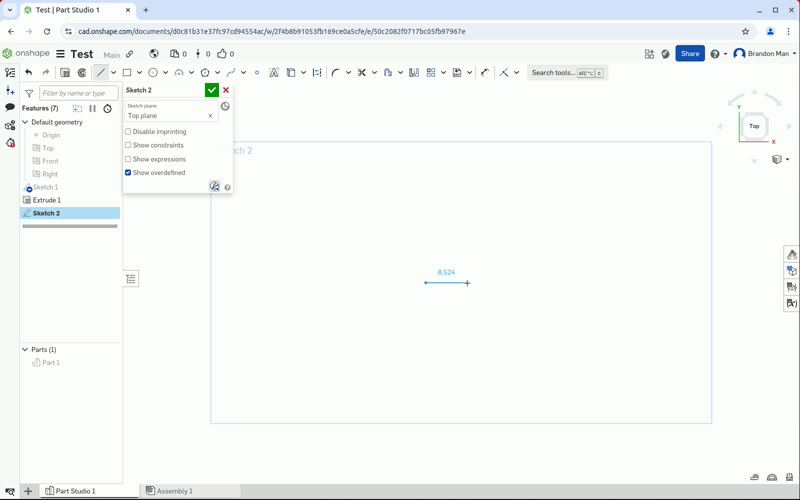
key(esc)
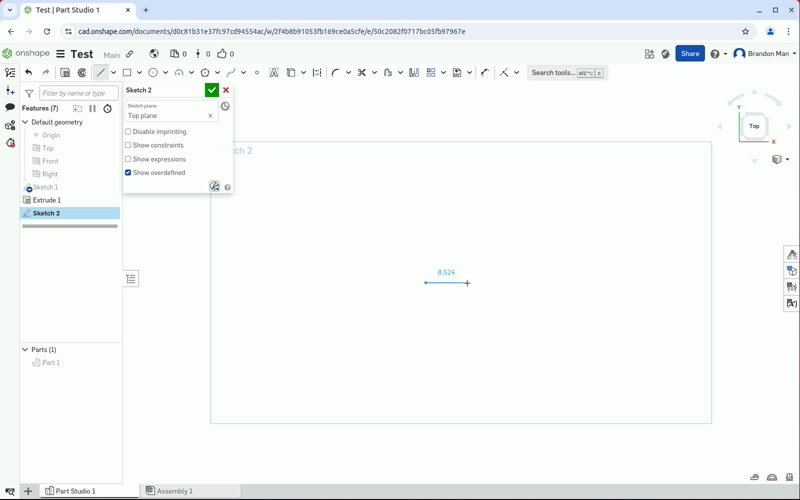
key(a)
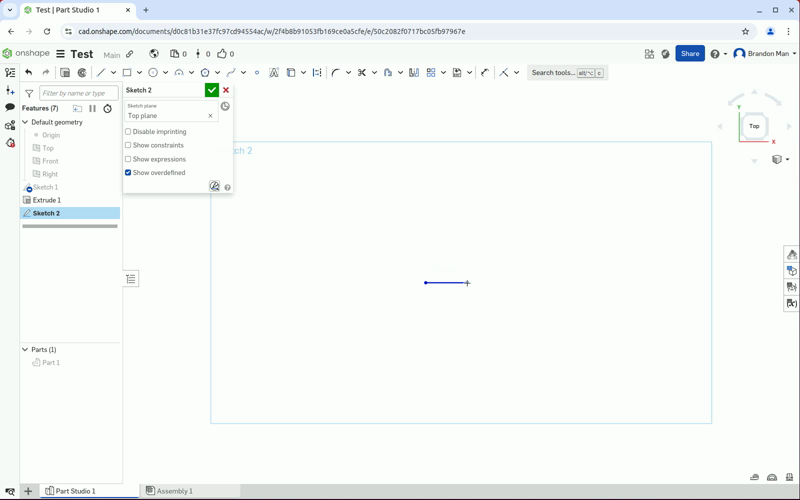
mouse_move(467, 282)
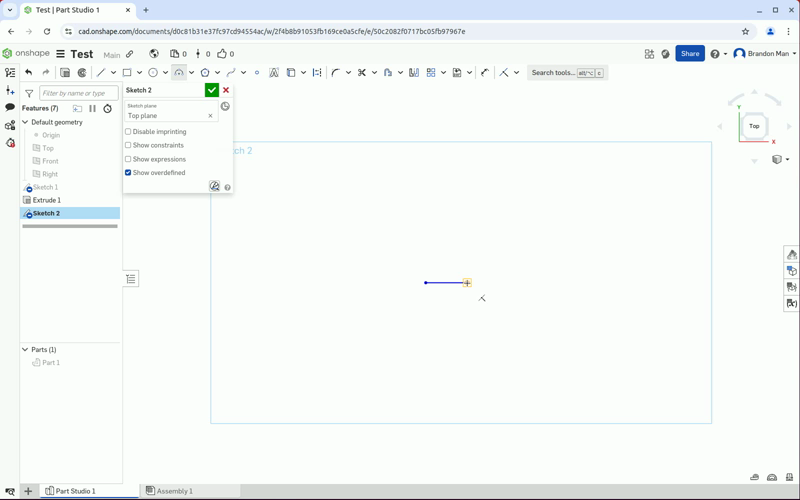
click(467, 282)
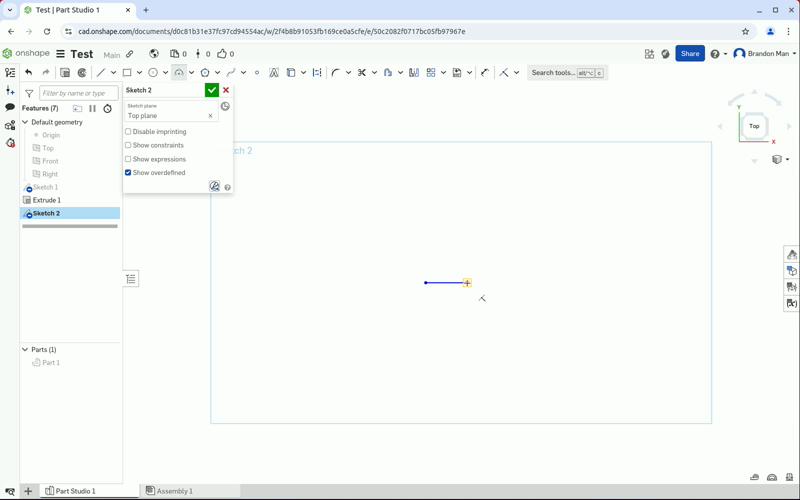
key_down(shift)
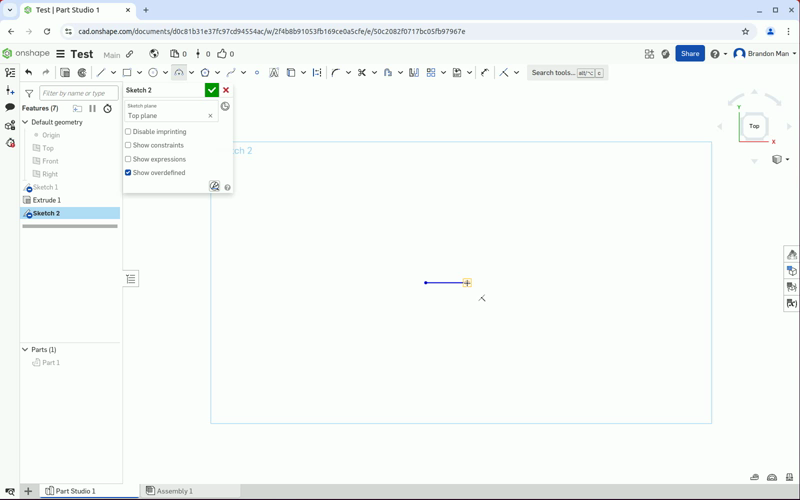
mouse_move(425, 241)
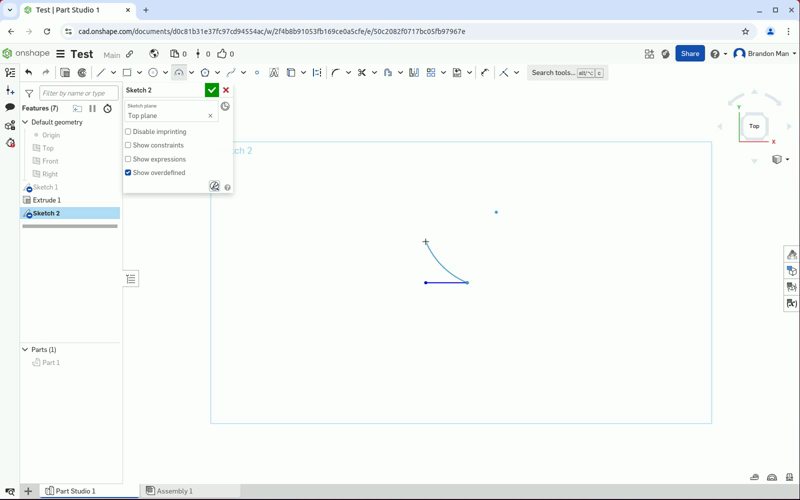
click(425, 241)
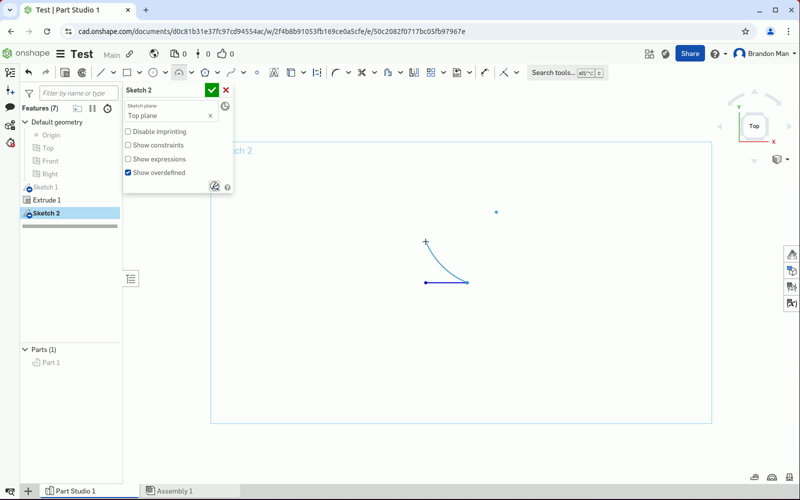
mouse_move(455, 253)
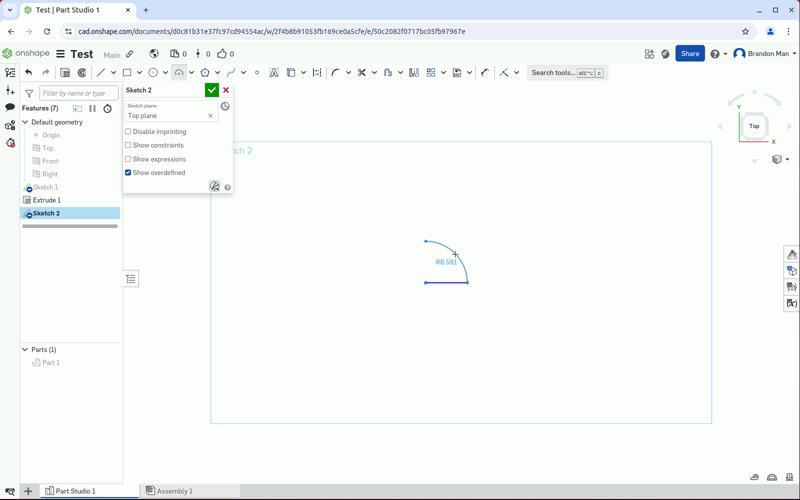
click(455, 253)
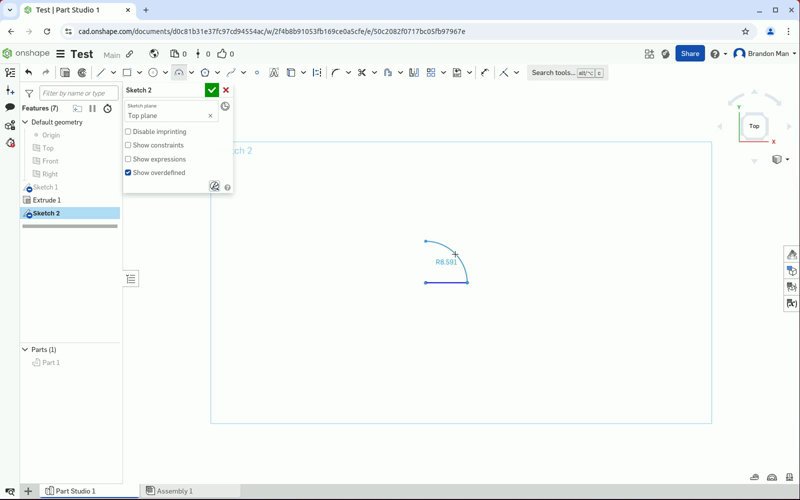
key_up(shift)
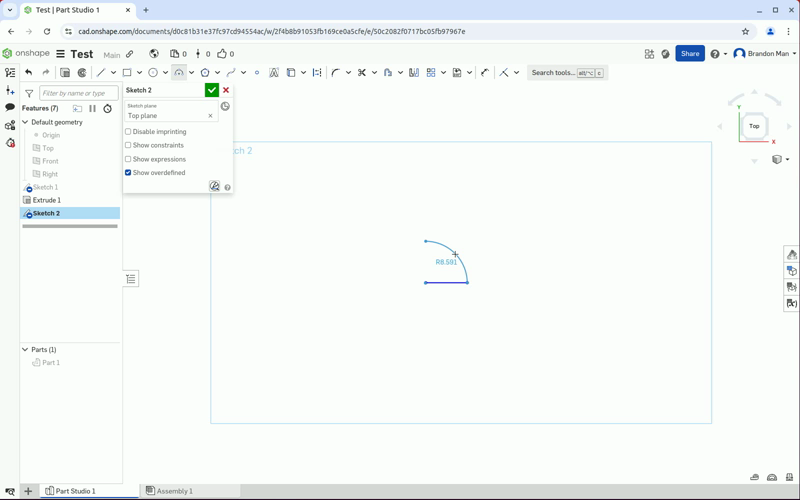
key(esc)
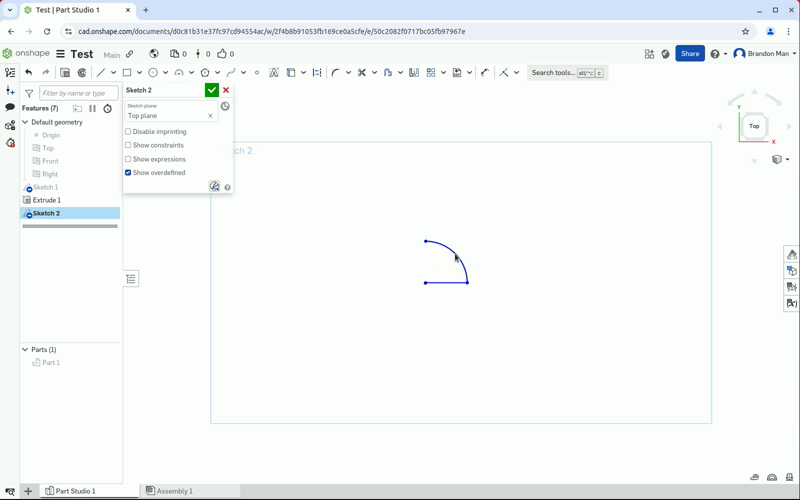
key(l)
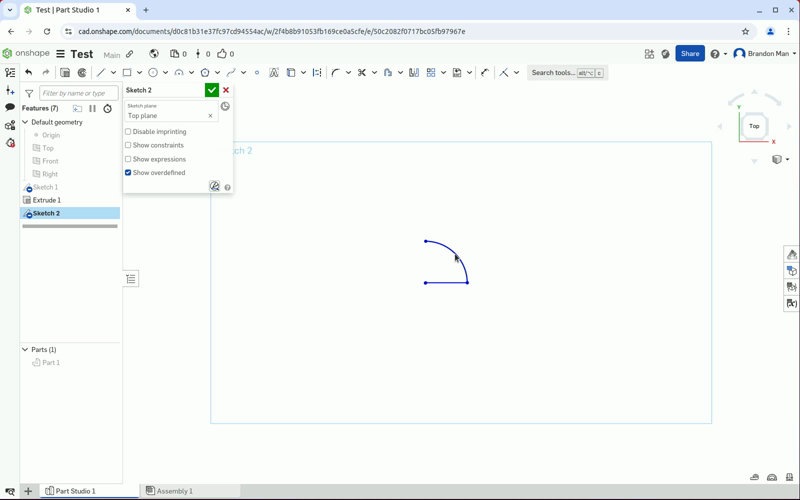
mouse_move(425, 241)
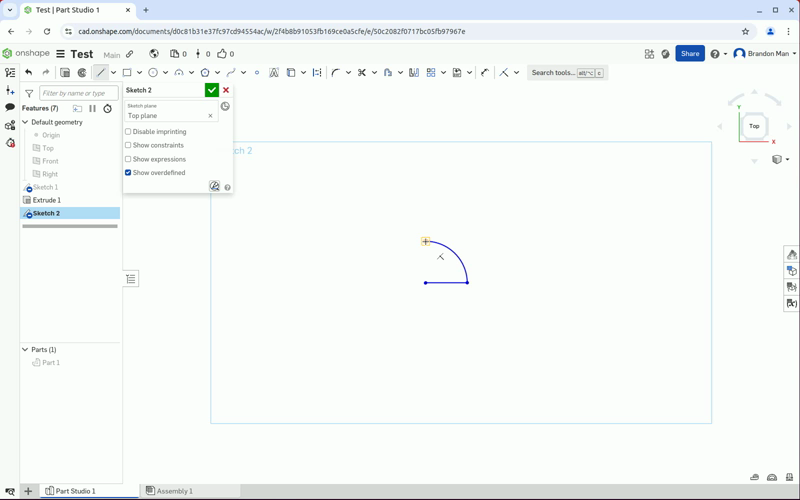
click(425, 241)
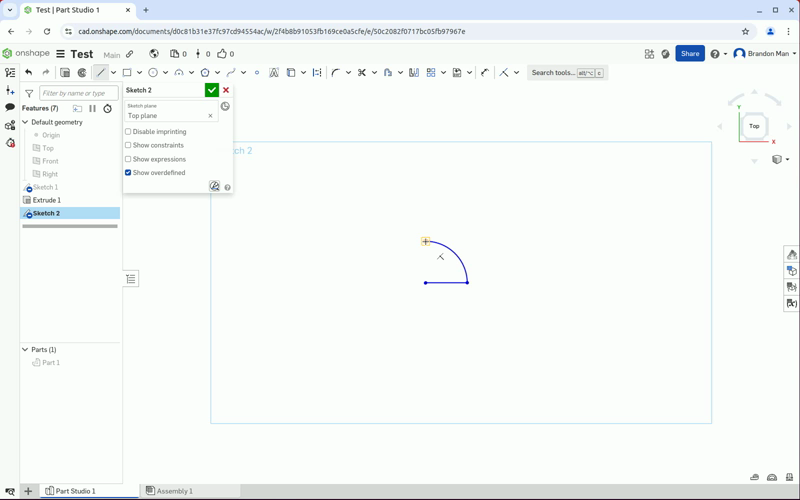
mouse_move(455, 241)
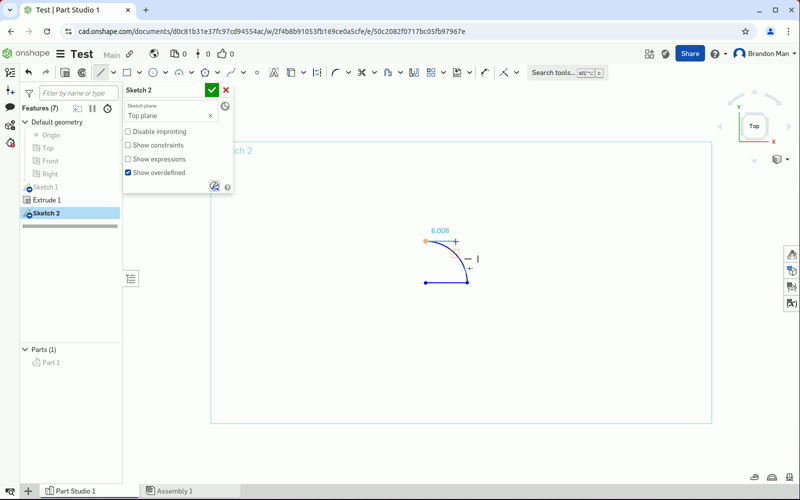
key_down(shift)
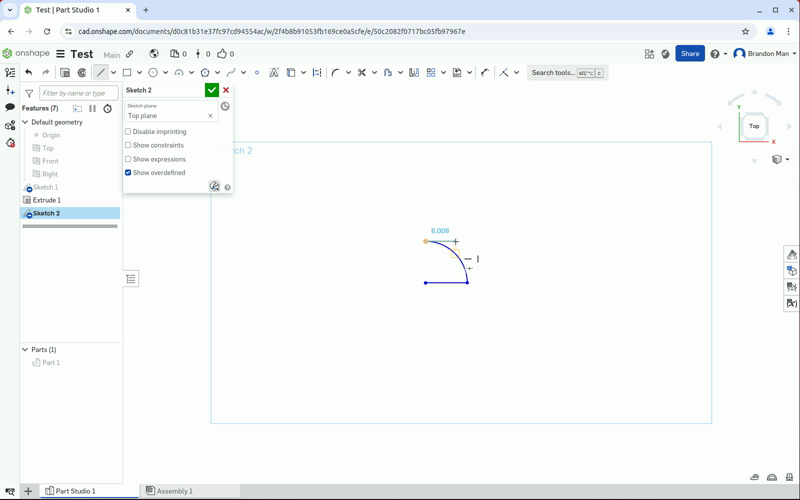
mouse_move(425, 282)
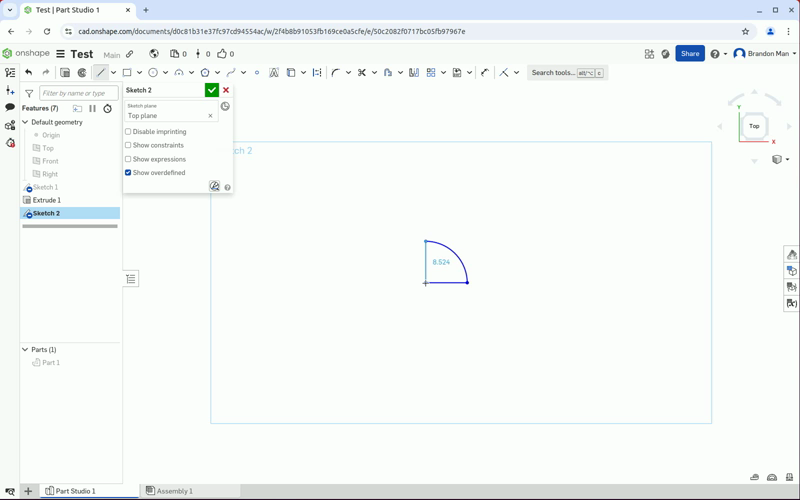
key_up(shift)
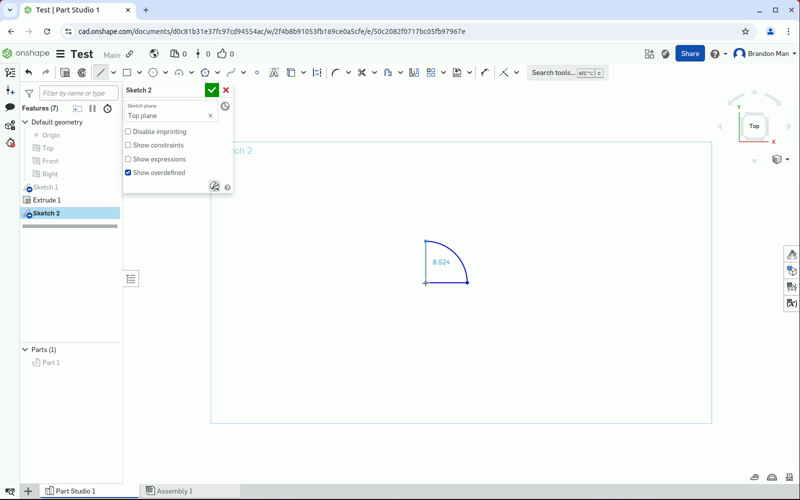
click(425, 282)
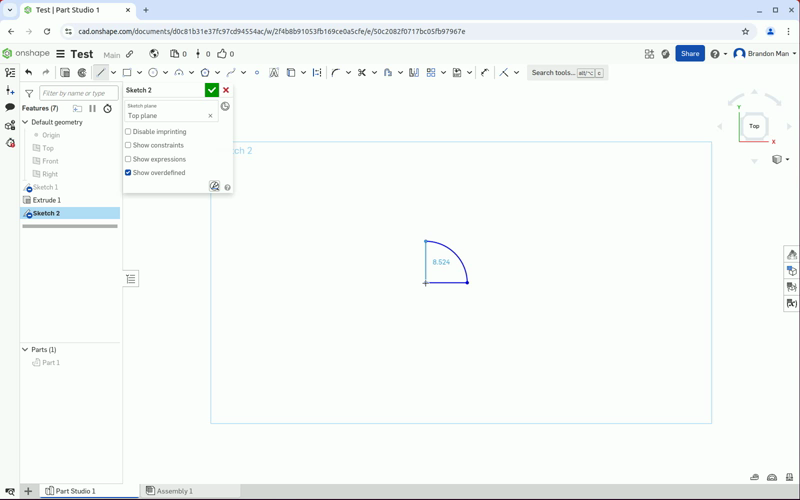
key(esc)
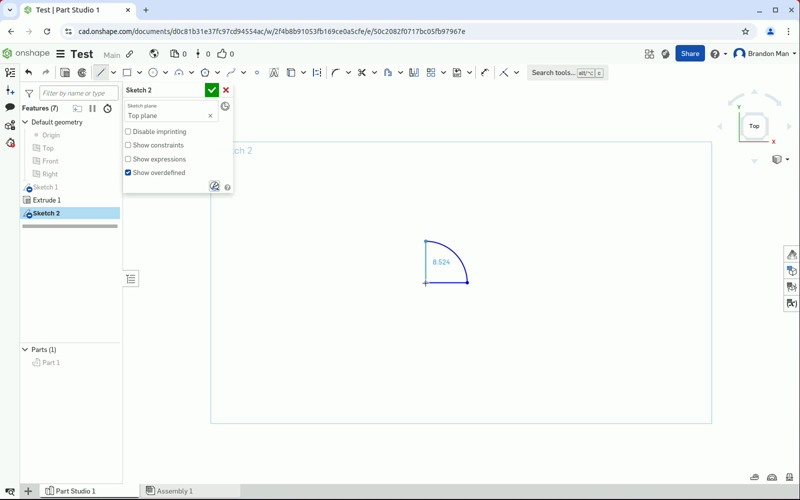
mouse_move(452, 281)
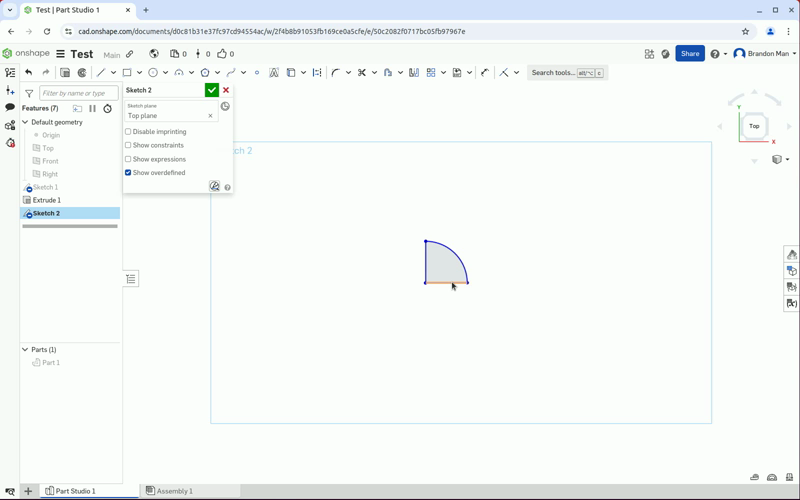
scroll(6)
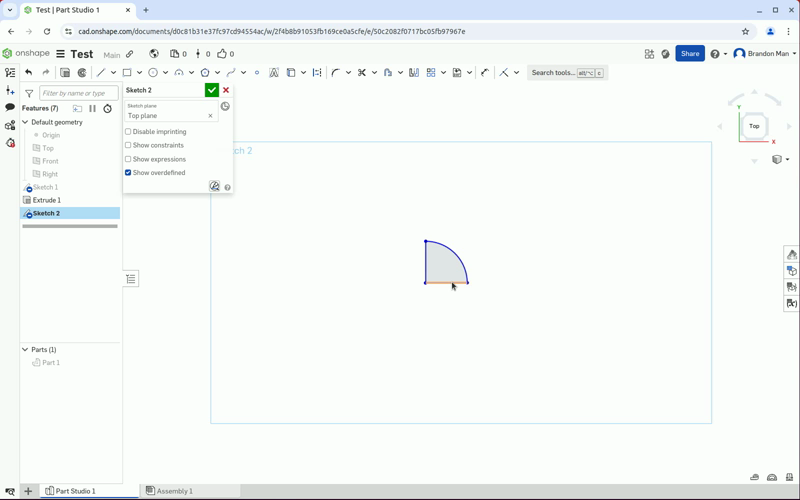
scroll(6)
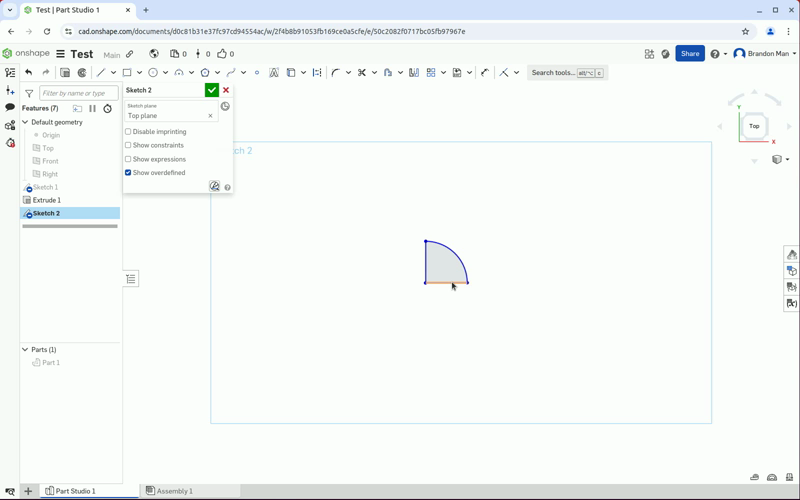
scroll(6)
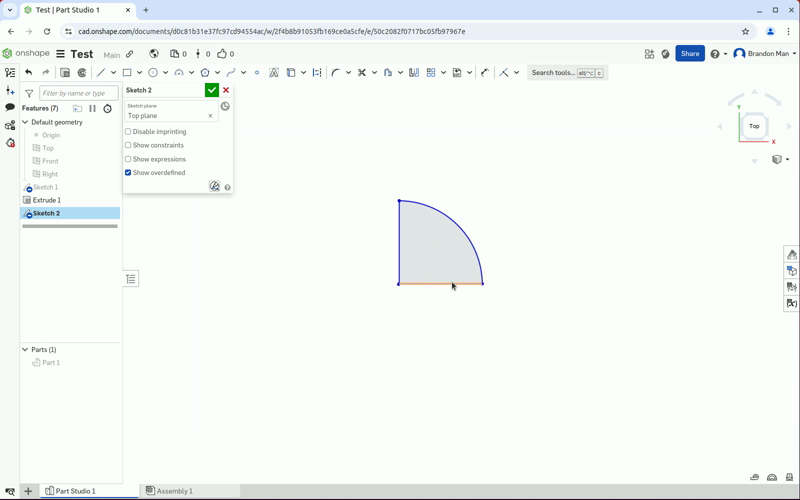
scroll(6)
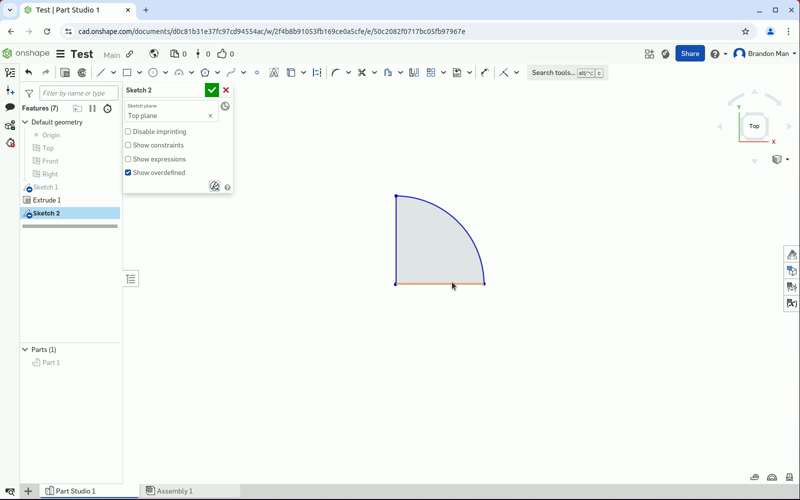
scroll(6)
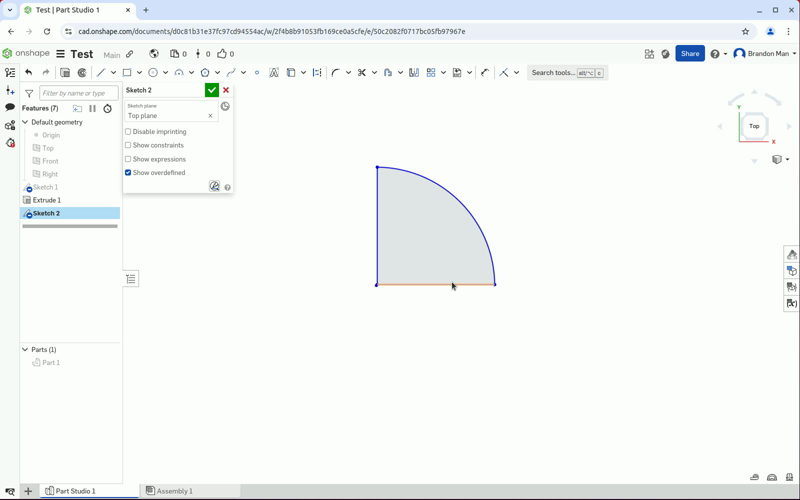
scroll(6)
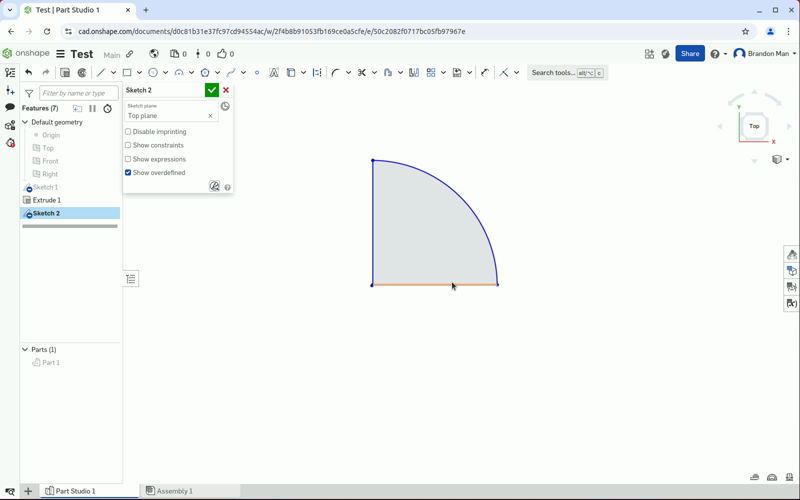
scroll(6)
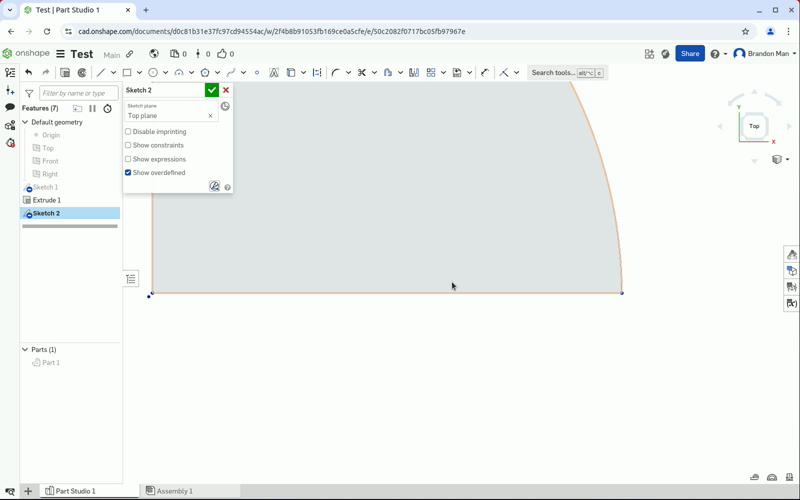
click(452, 281)
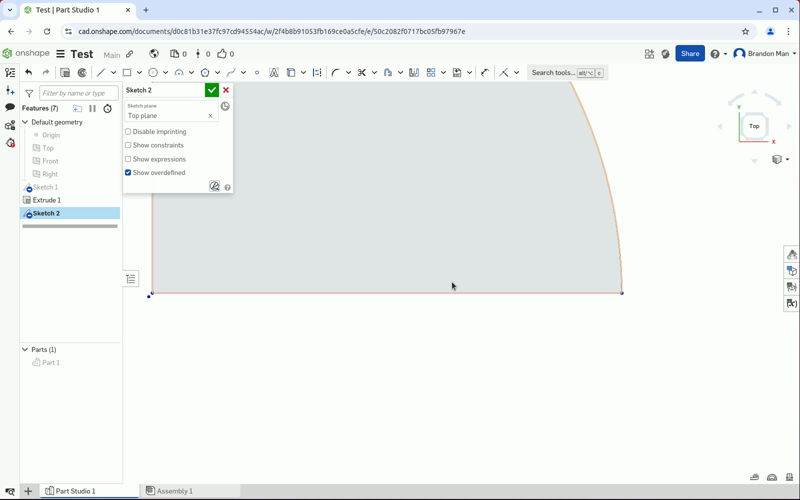
scroll(-6)
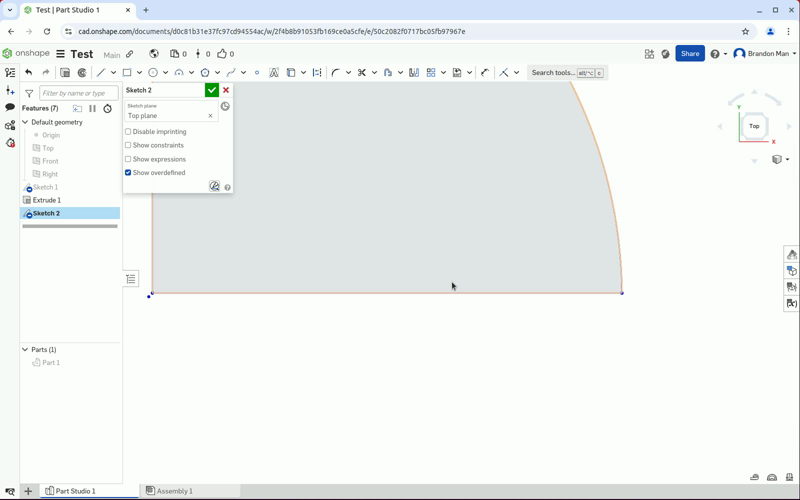
scroll(-6)
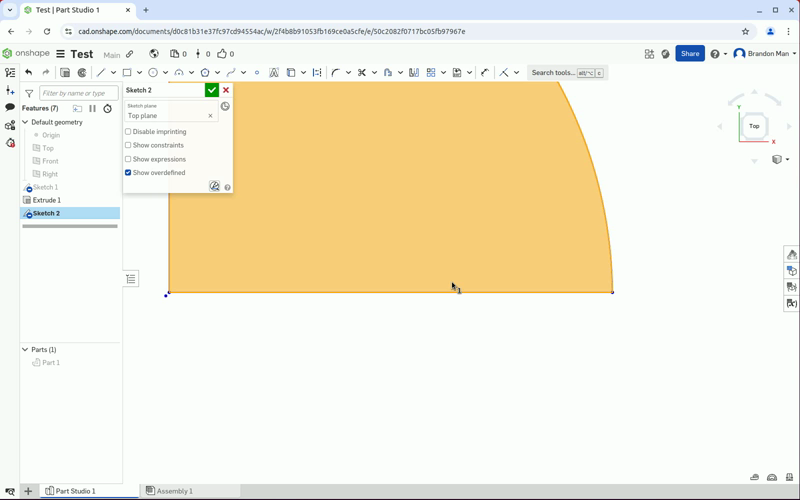
scroll(-6)
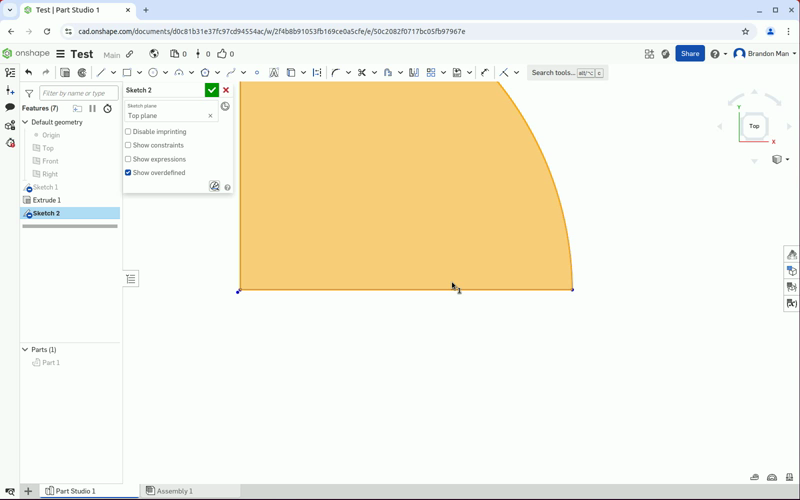
scroll(-6)
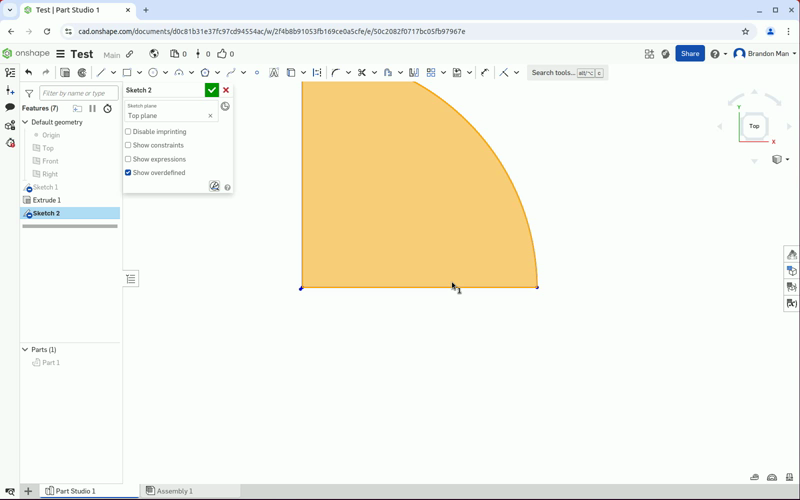
scroll(-6)
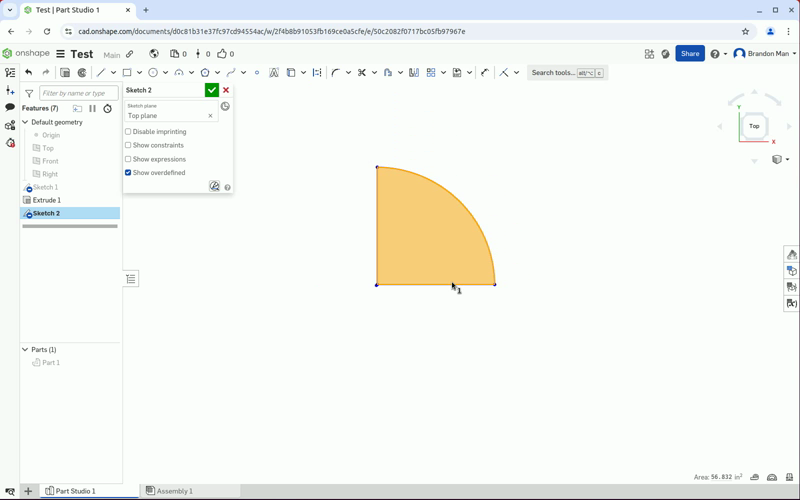
scroll(-6)
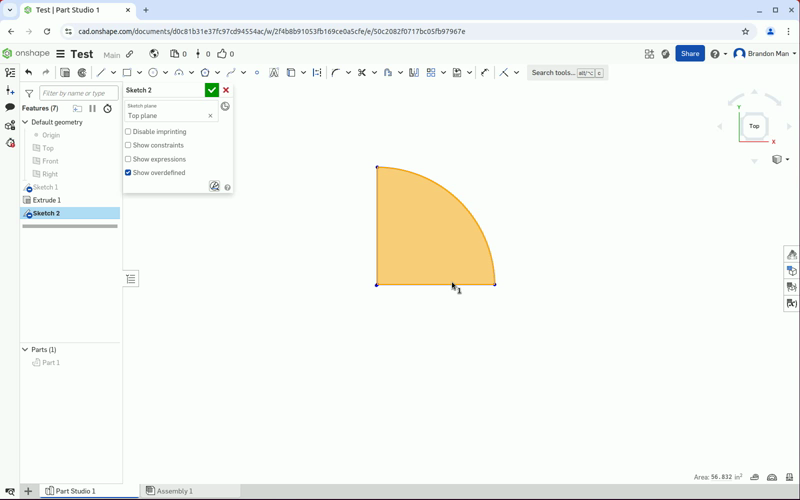
scroll(-6)
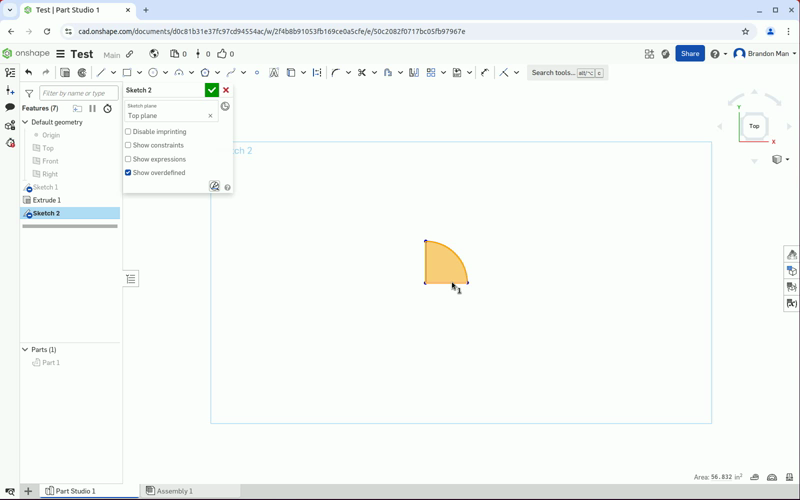
mouse_move(73, 352)
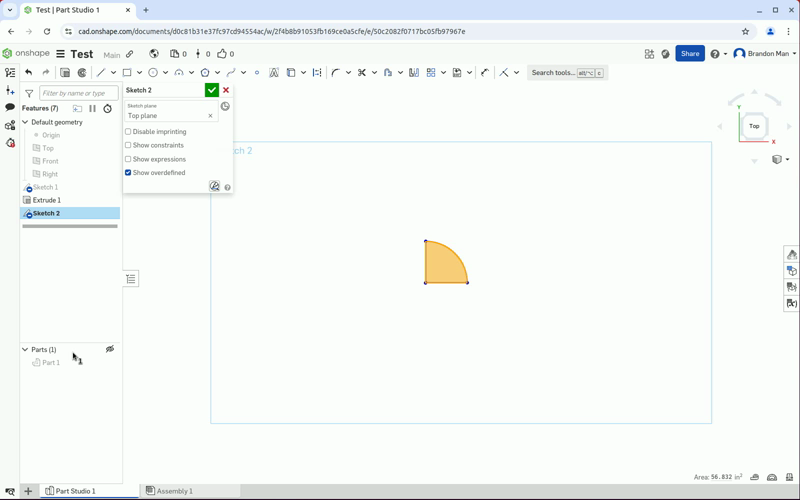
key(shift+y)
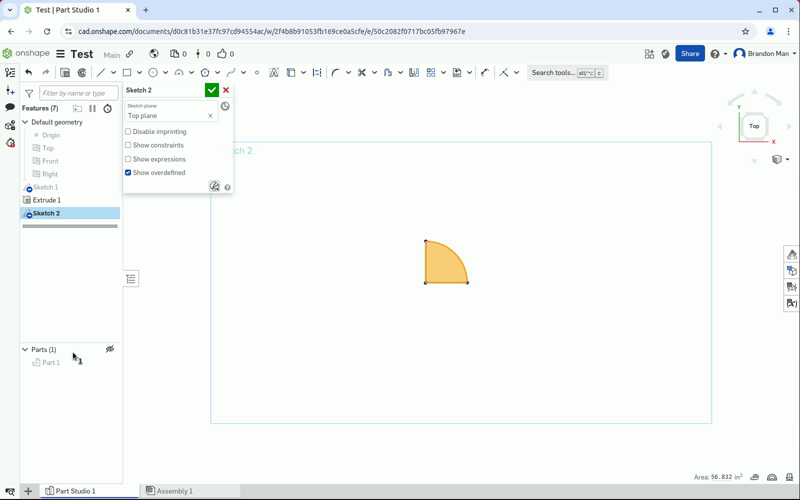
key(shift+e)
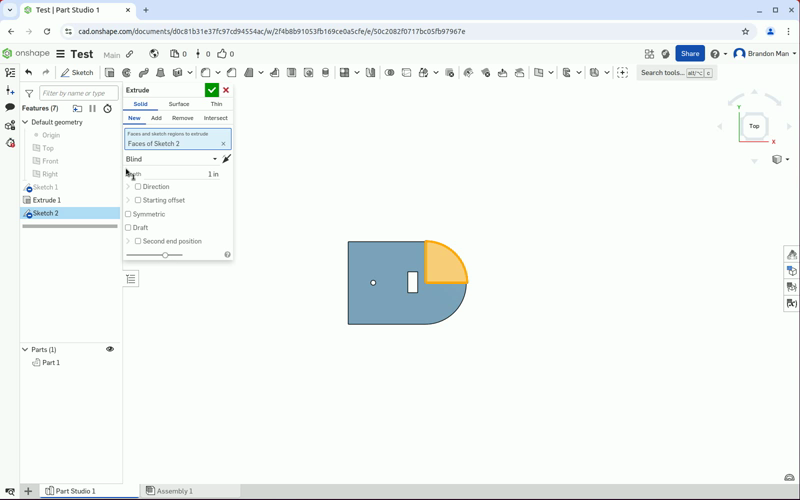
mouse_move(143, 106)
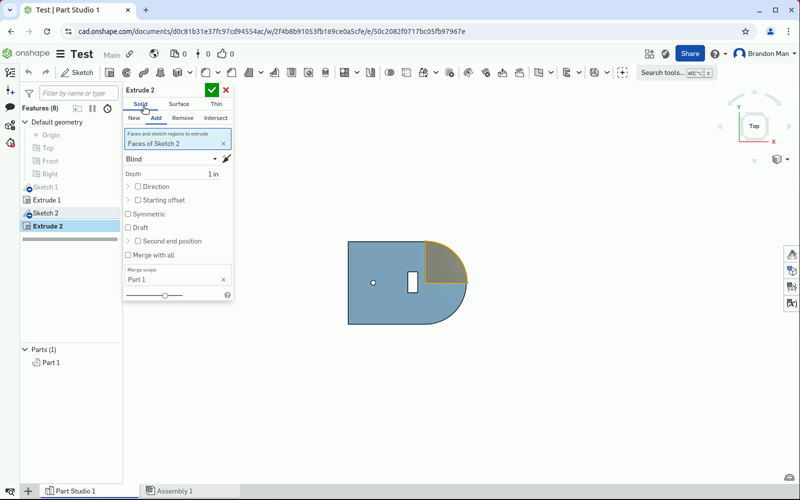
click(143, 106)
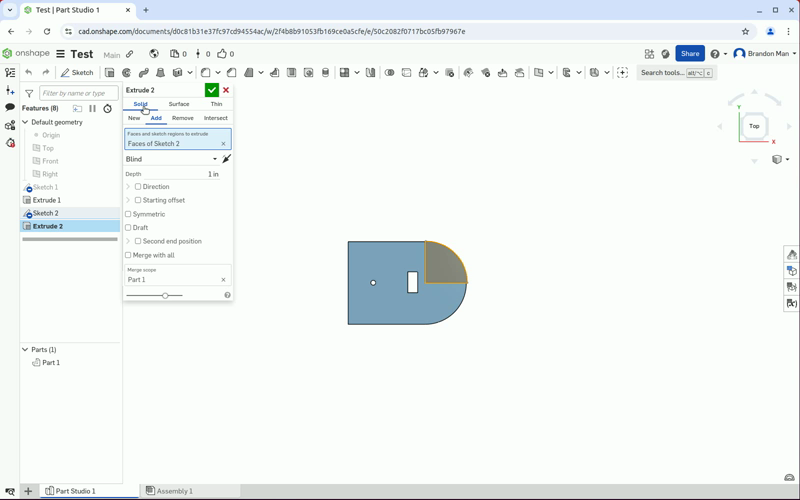
mouse_move(137, 120)
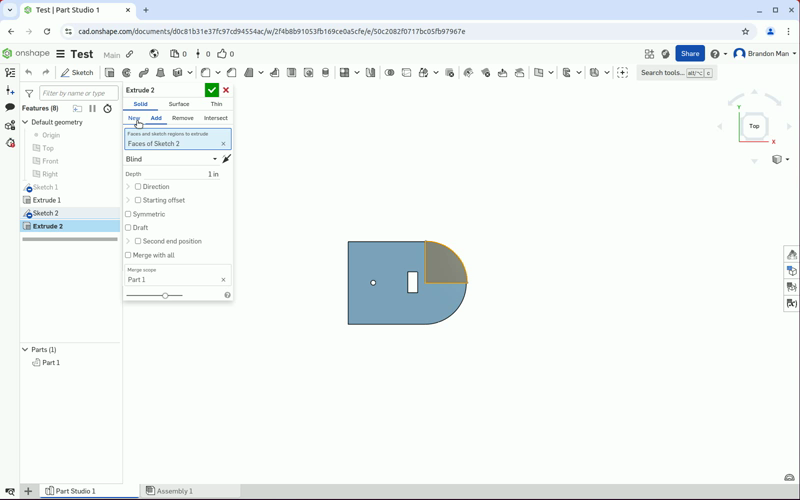
click(137, 120)
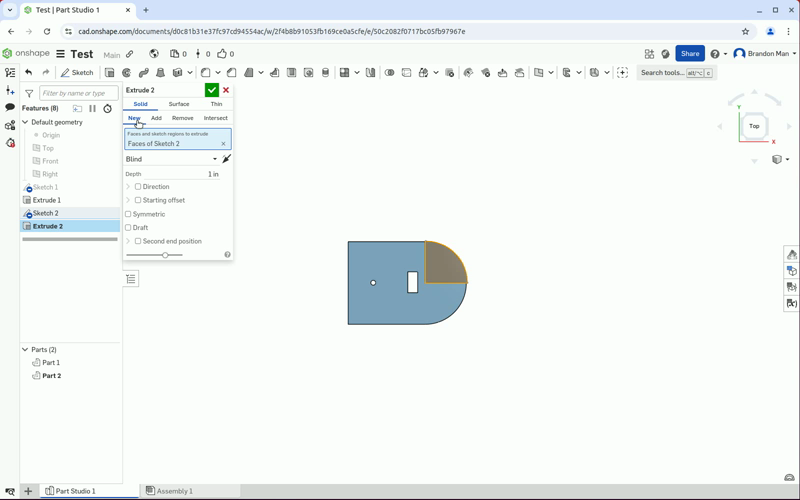
key(tab, 4)
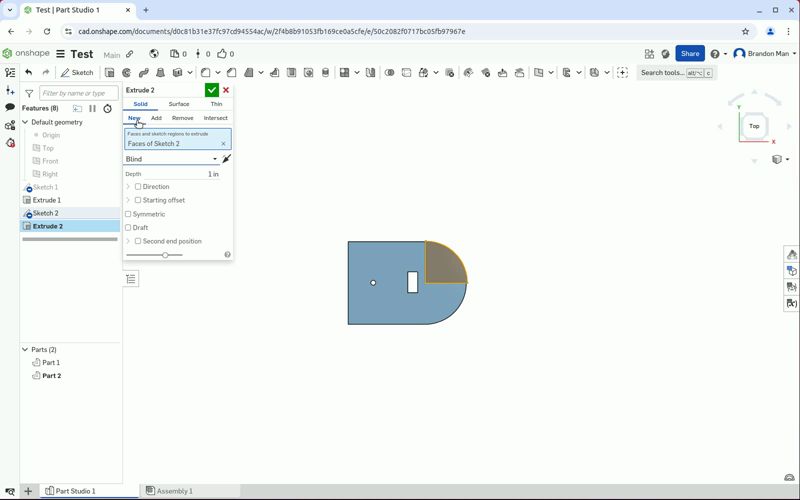
text(0.481)
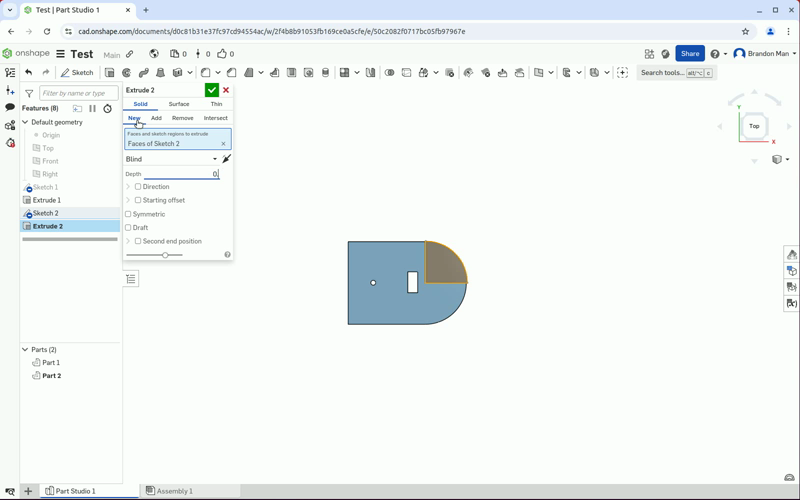
key(enter)
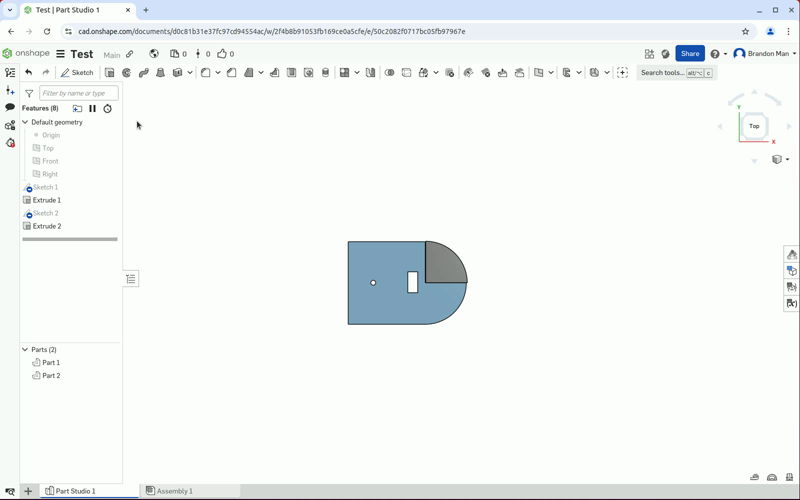
key(shift+h)
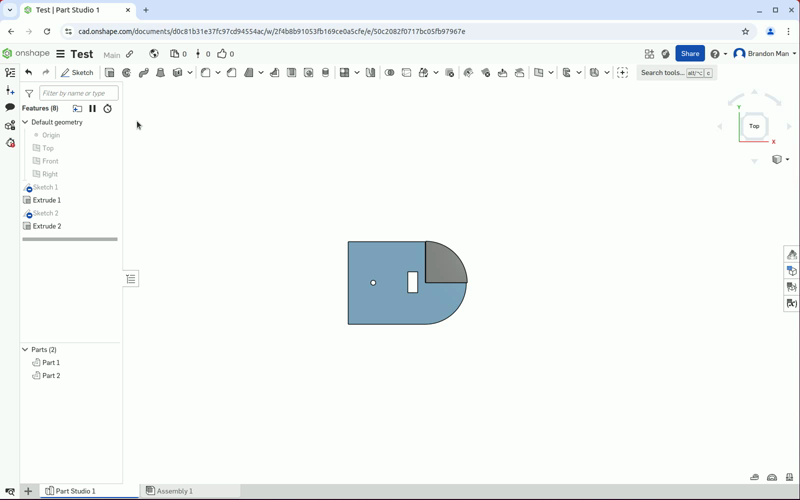
key(shift+h)
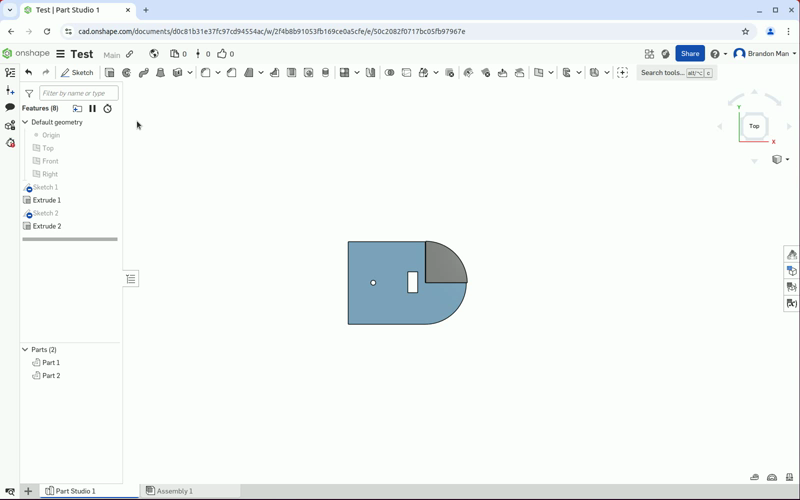
key(shift+7)
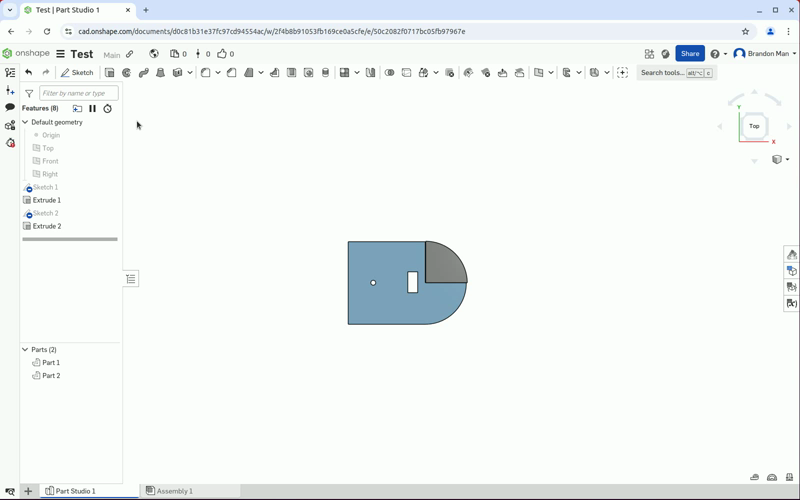
key(up, 3)
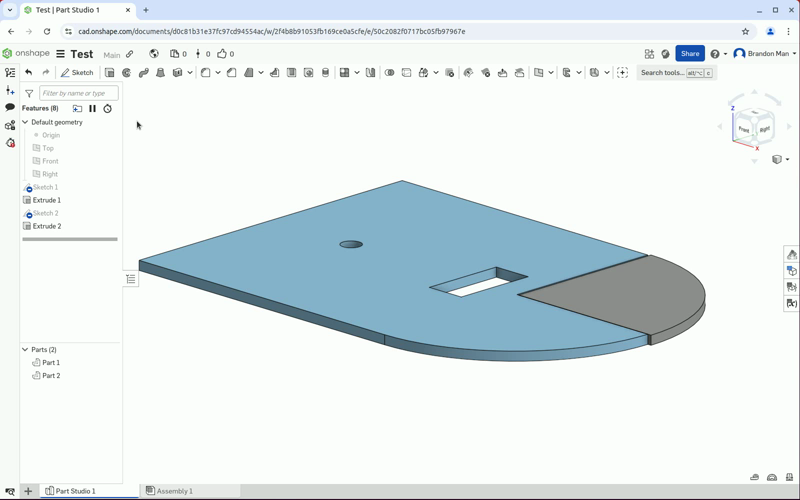
key(left, 3)
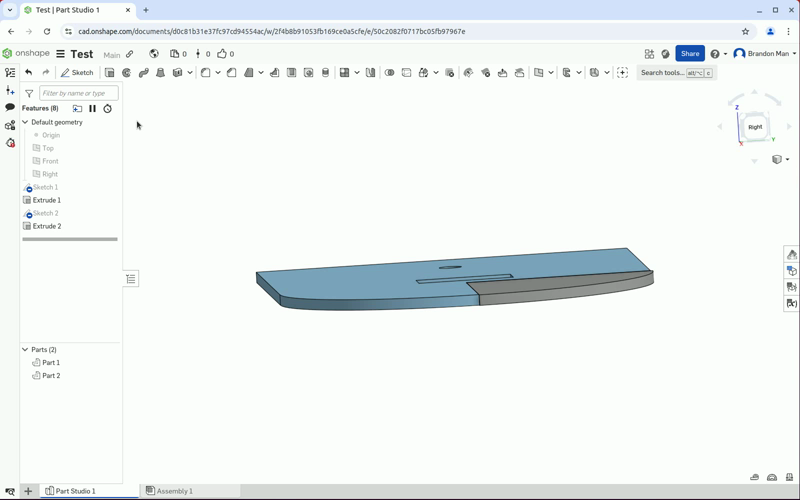
key(right, 3)
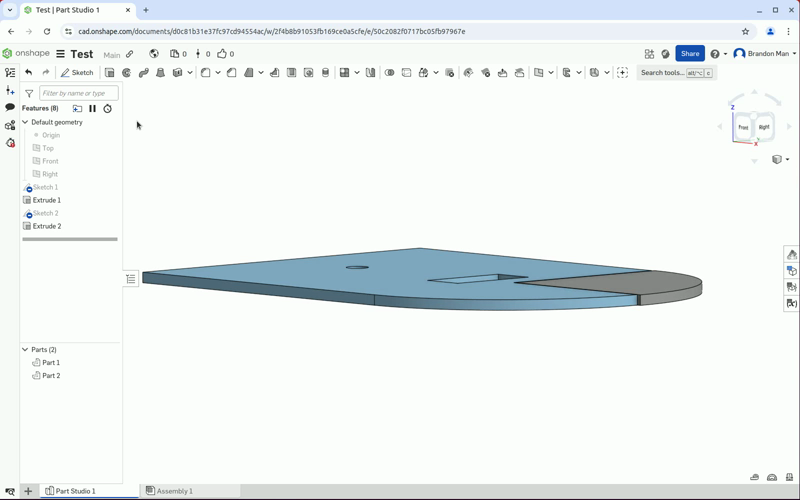
key(down, 3)
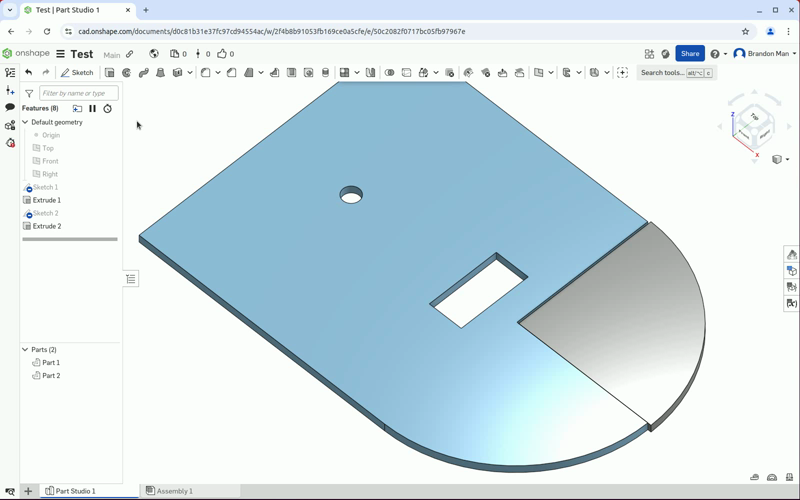
mouse_move(73, 189)
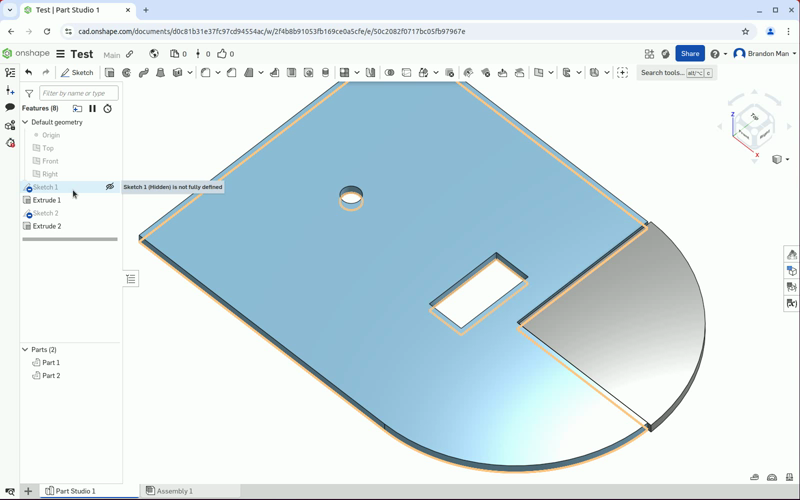
click(73, 189)